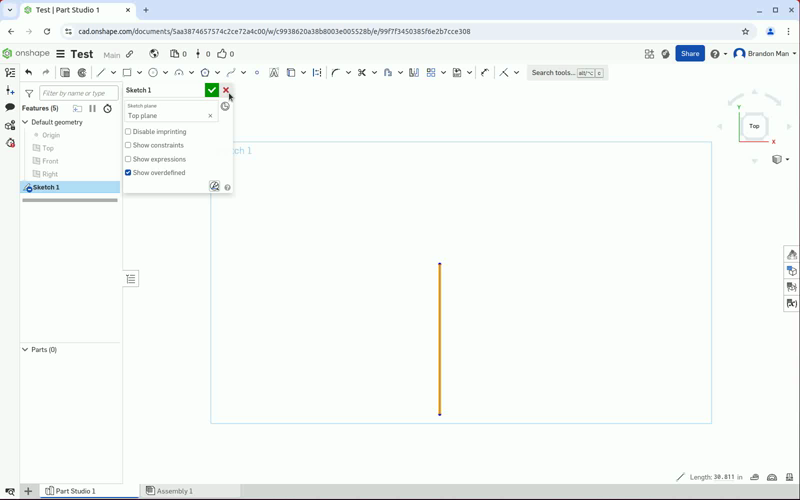
key(shift+h)
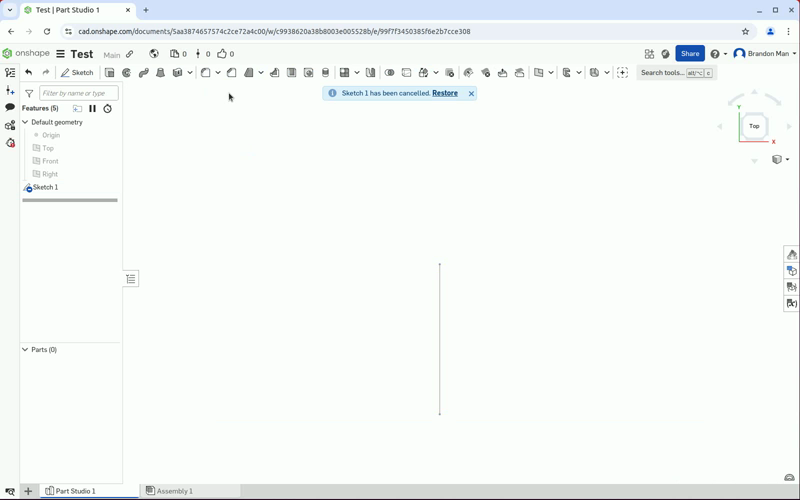
key(shift+s)
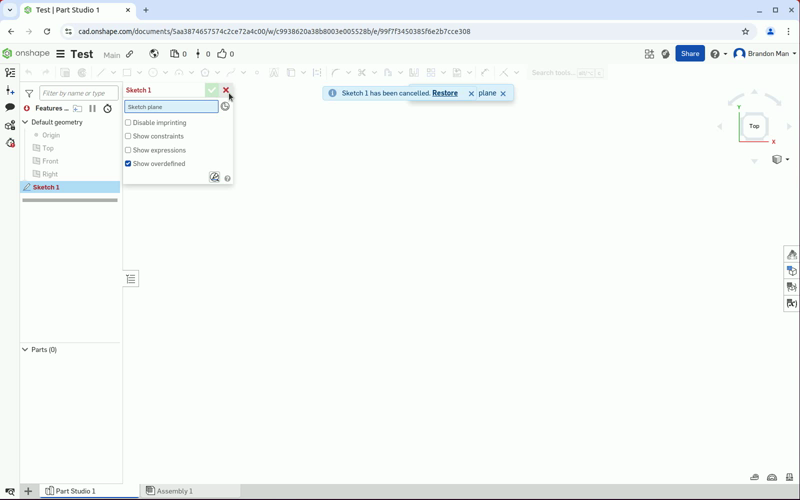
mouse_move(73, 150)
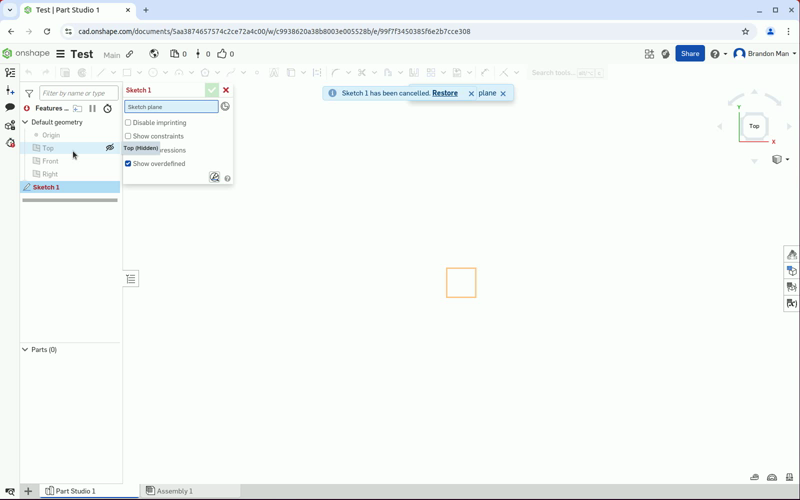
click(73, 150)
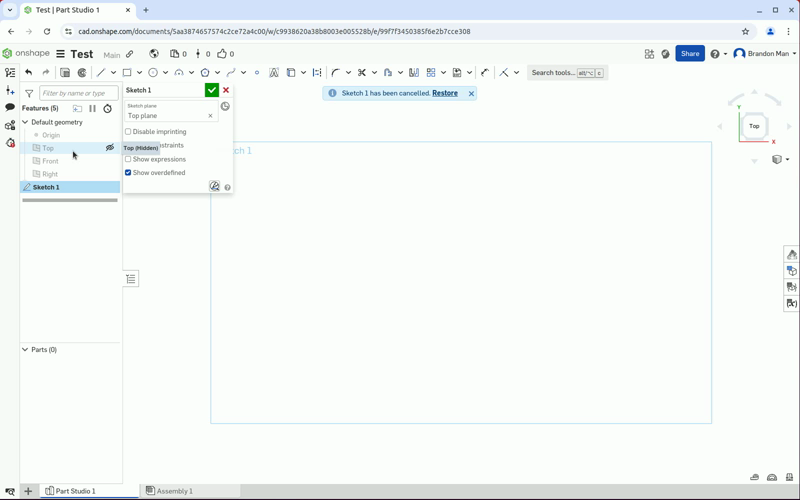
mouse_move(73, 352)
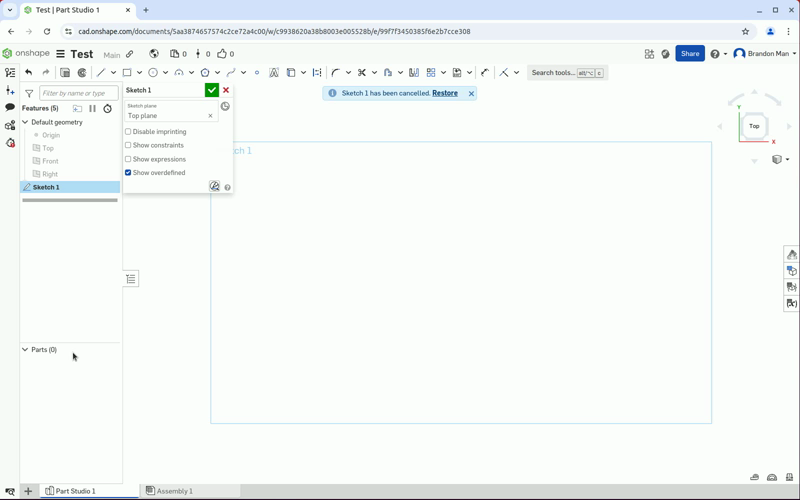
key(y)
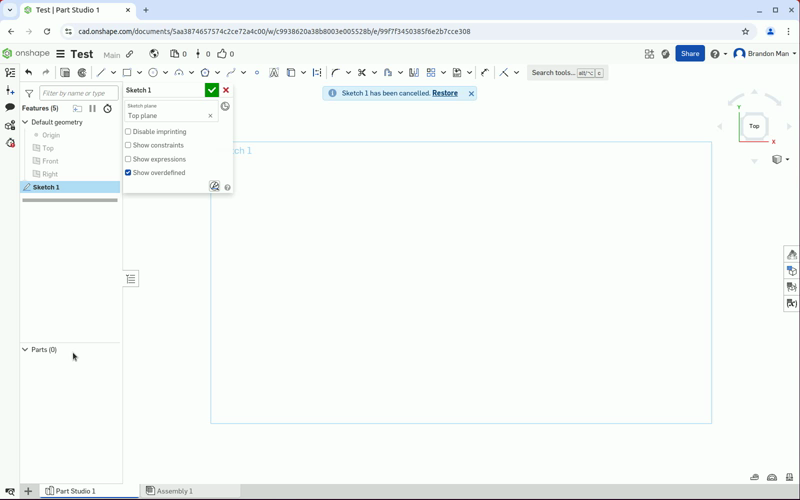
key(l)
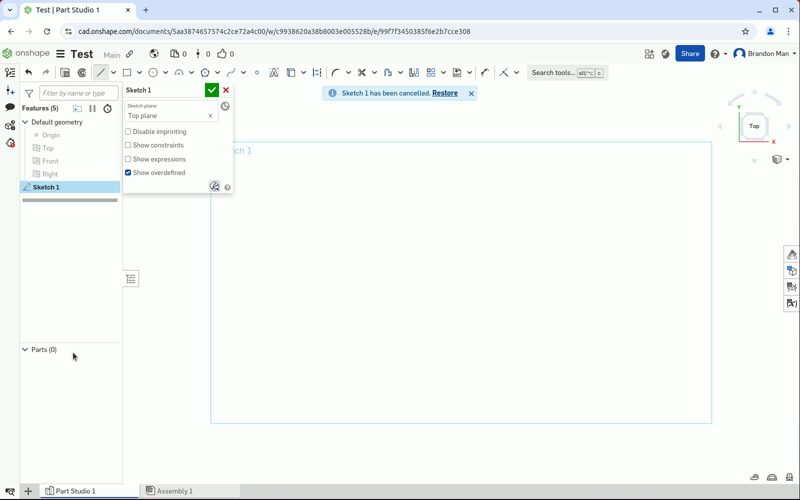
key_down(shift)
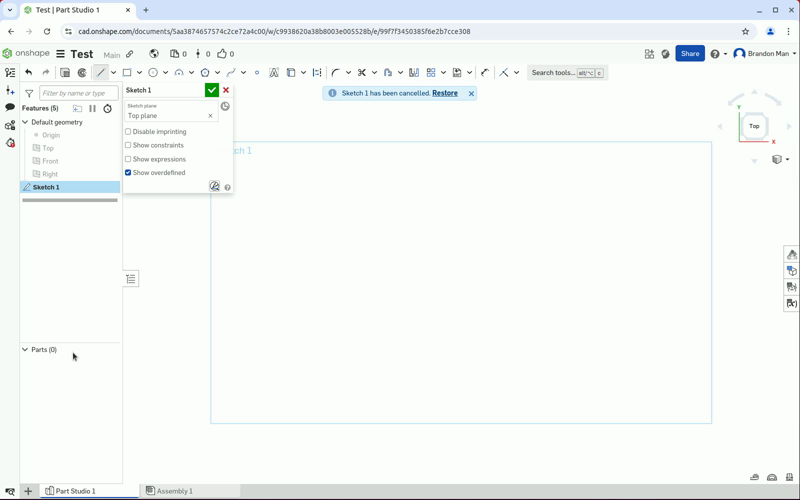
mouse_move(460, 260)
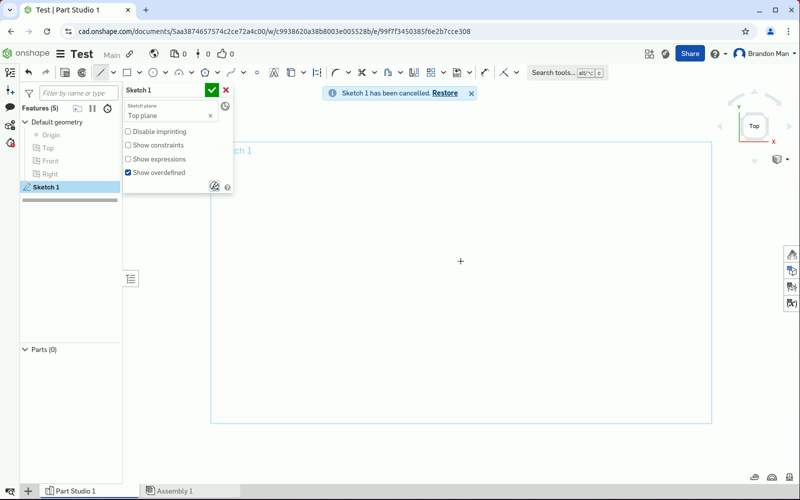
click(460, 260)
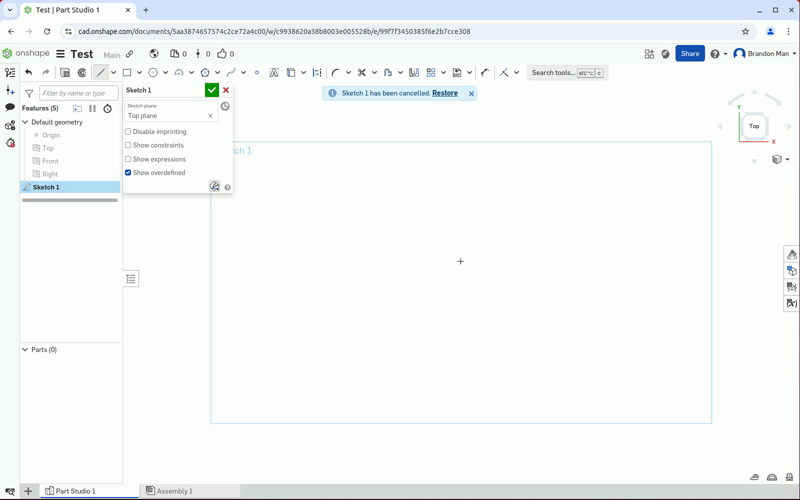
key_up(shift)
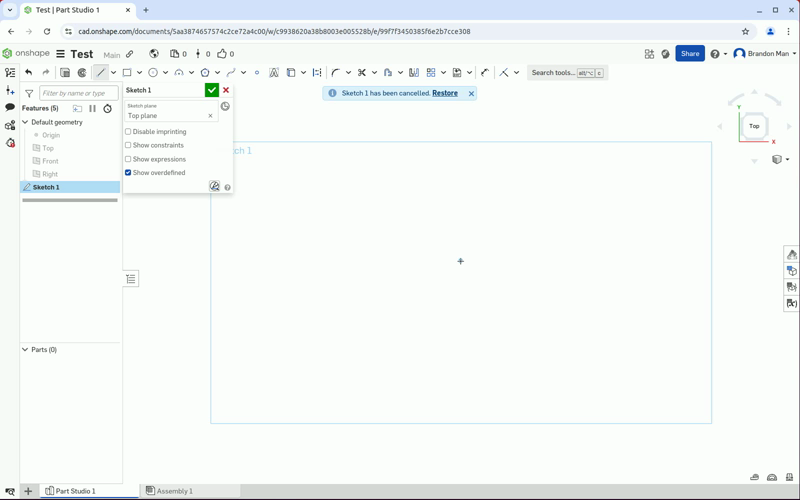
key_down(shift)
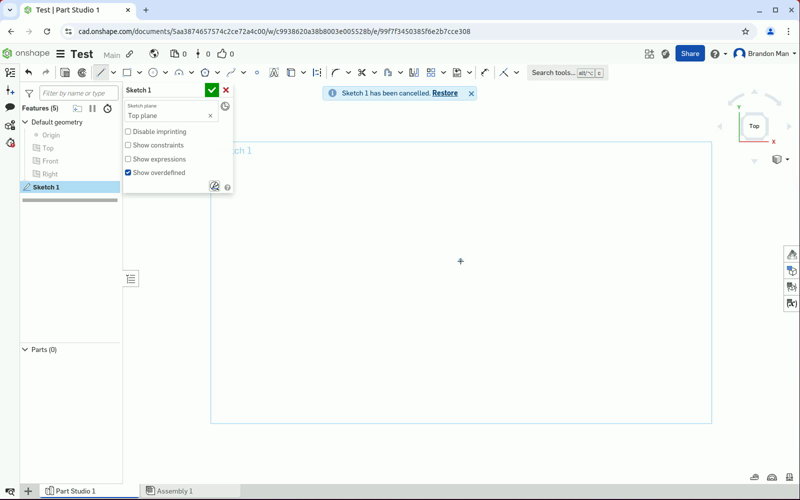
mouse_move(490, 260)
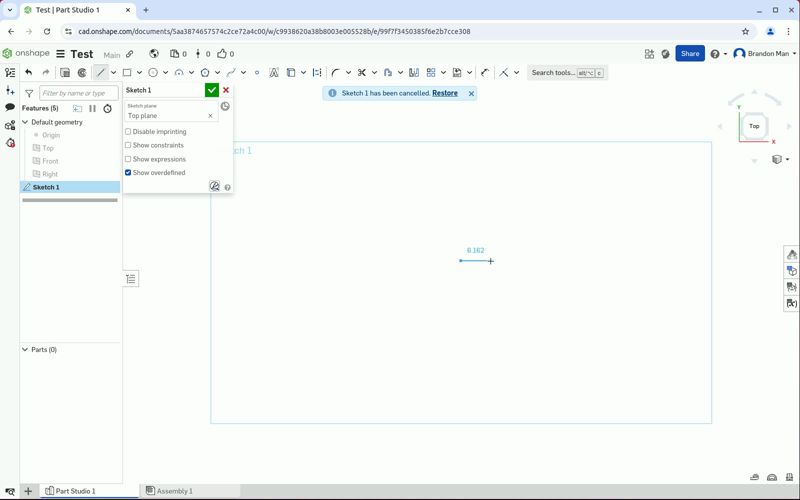
mouse_move(477, 260)
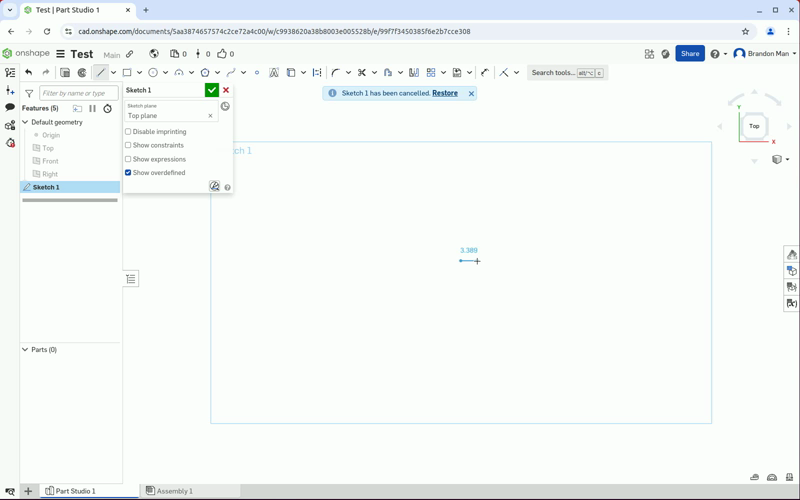
click(477, 260)
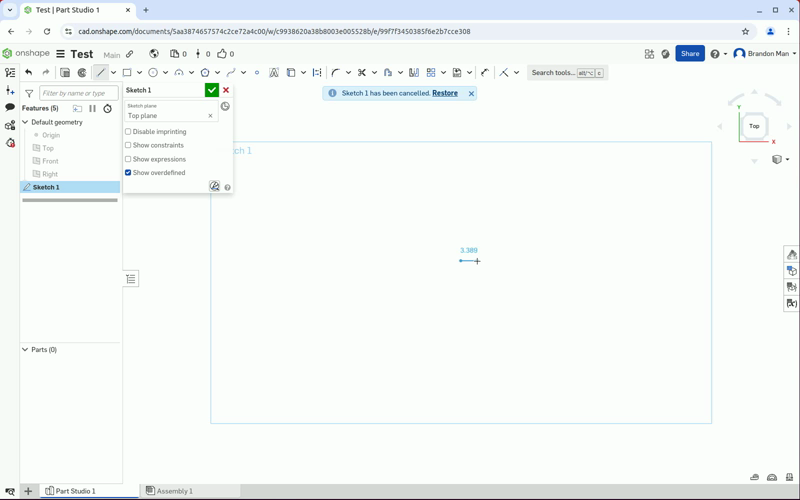
key_up(shift)
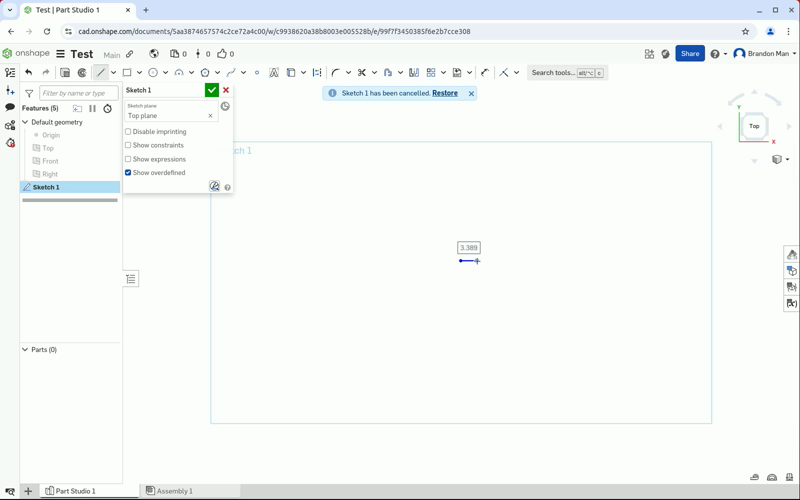
key_down(shift)
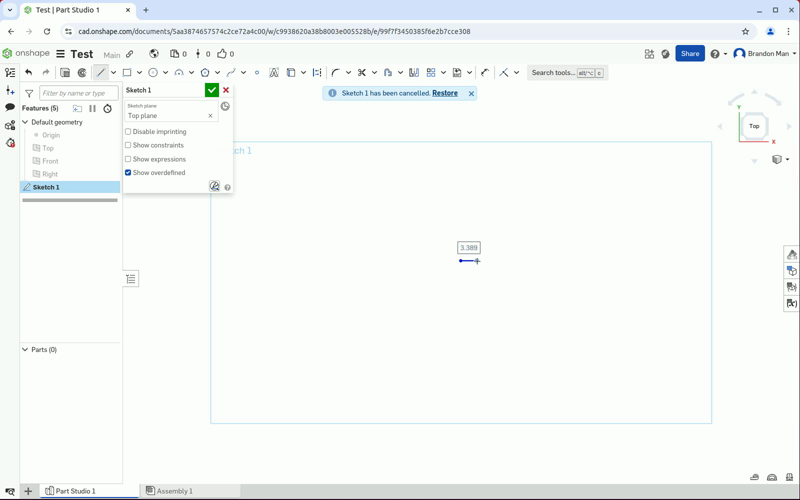
mouse_move(507, 260)
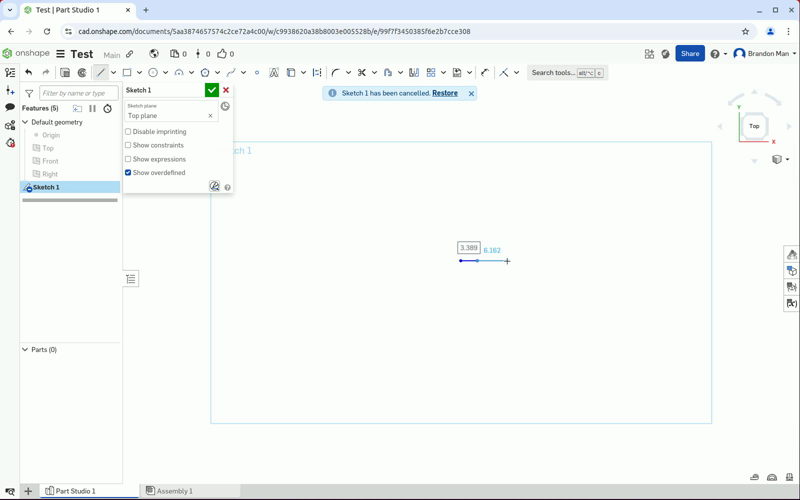
mouse_move(483, 260)
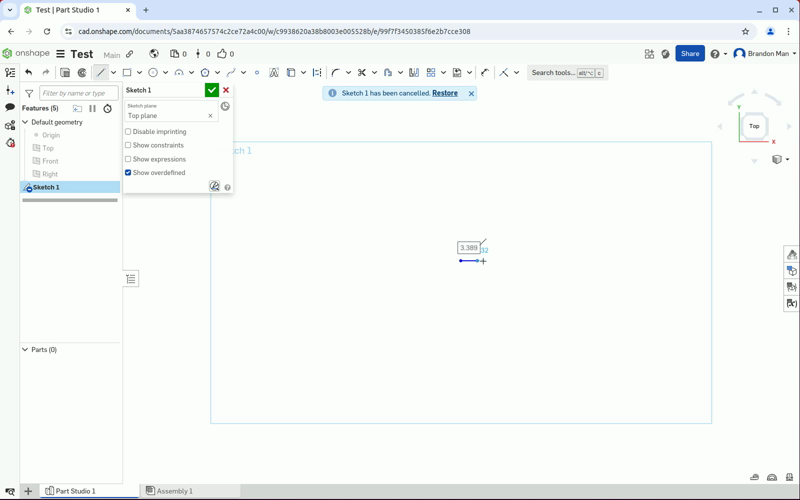
scroll(6)
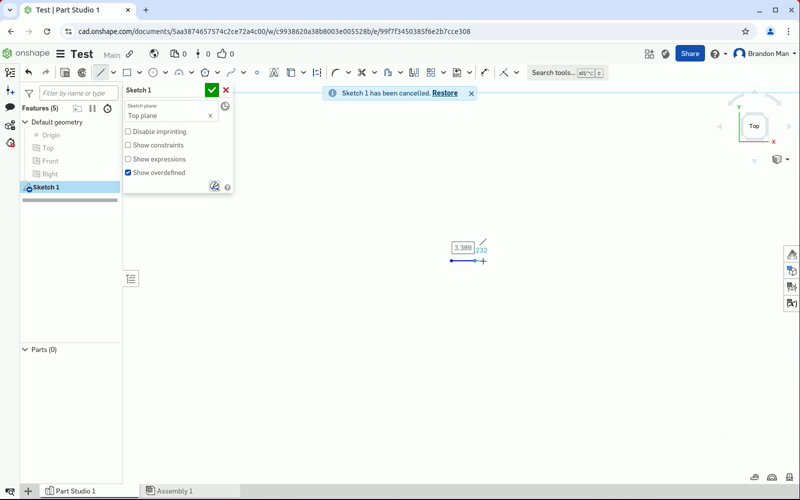
scroll(6)
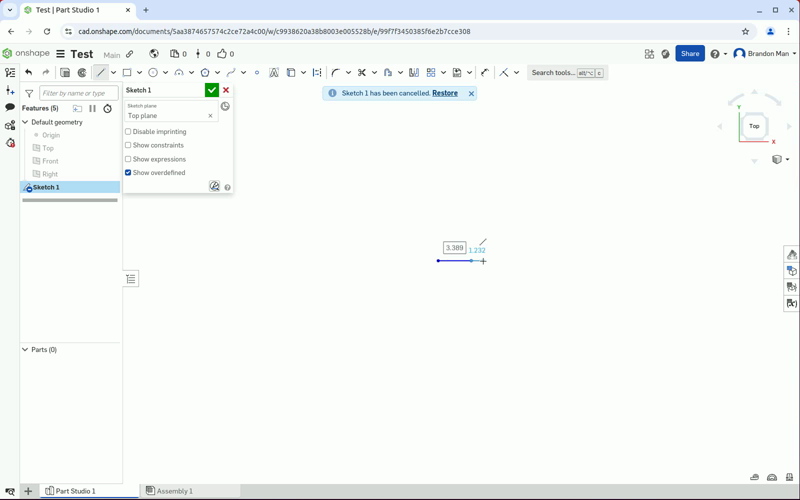
scroll(6)
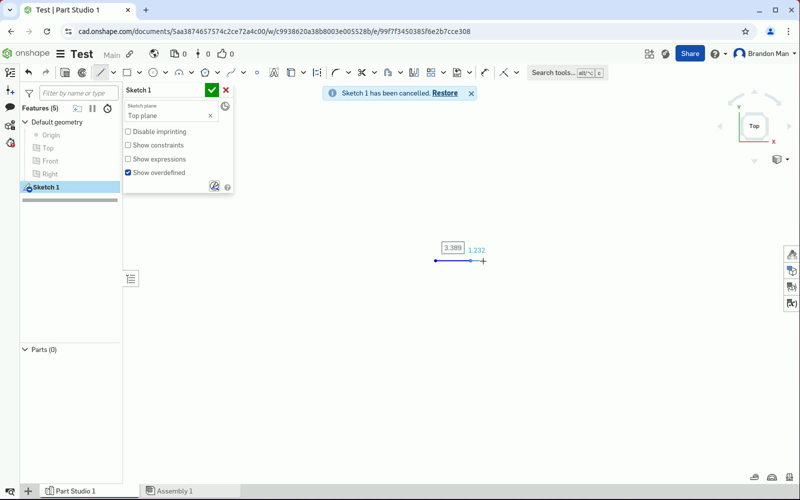
scroll(6)
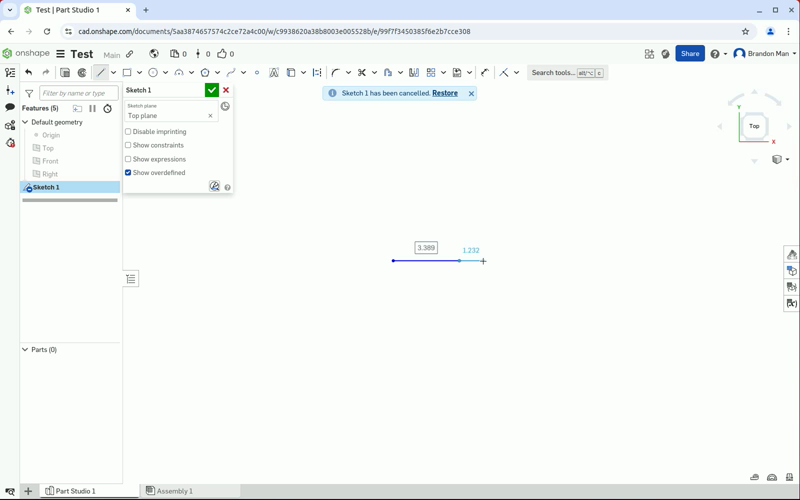
scroll(6)
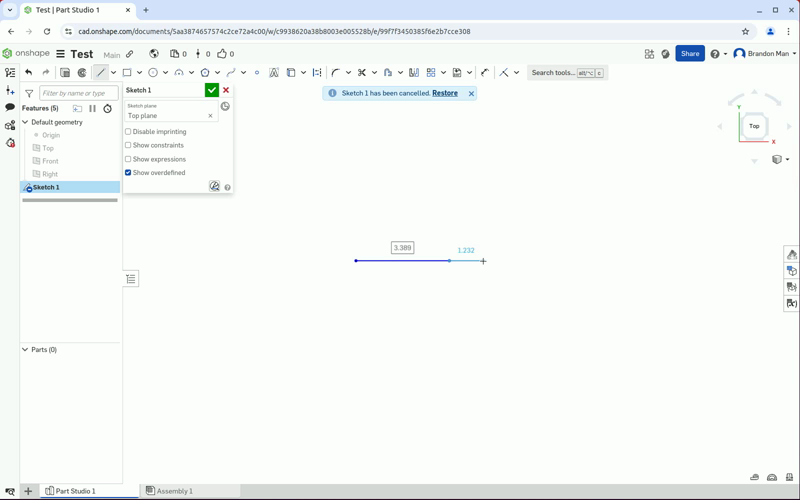
scroll(6)
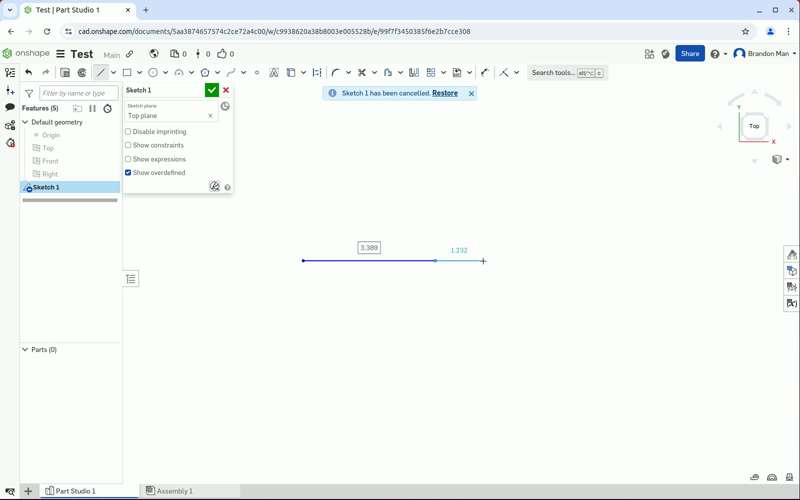
scroll(6)
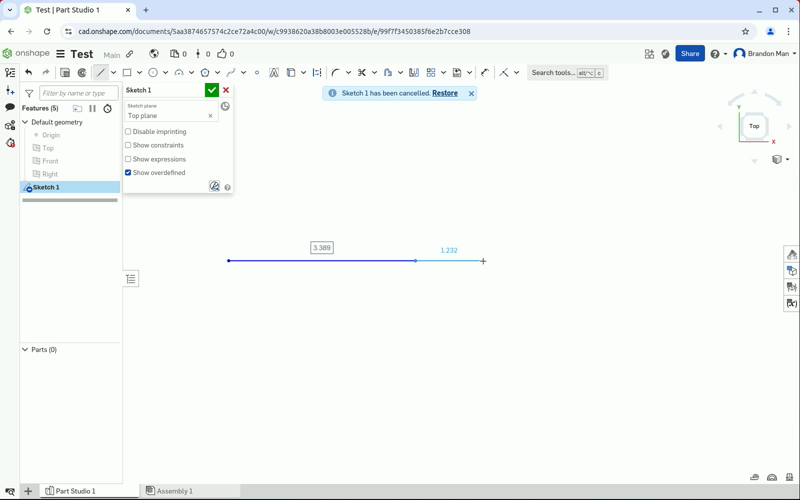
click(483, 260)
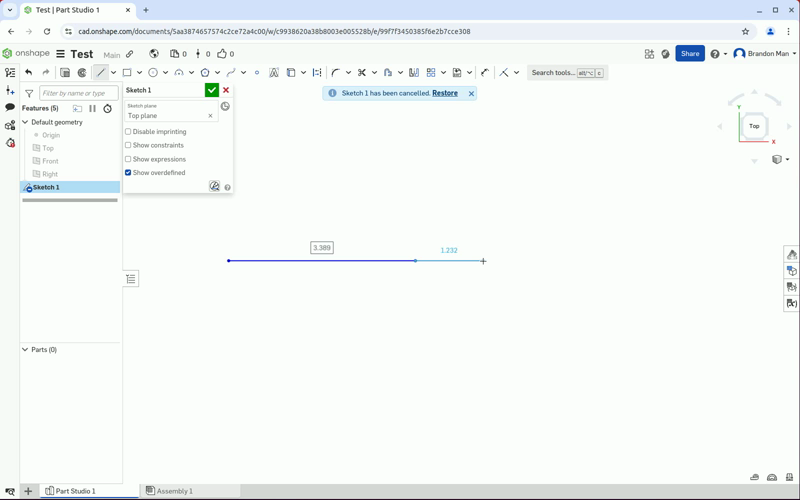
scroll(-6)
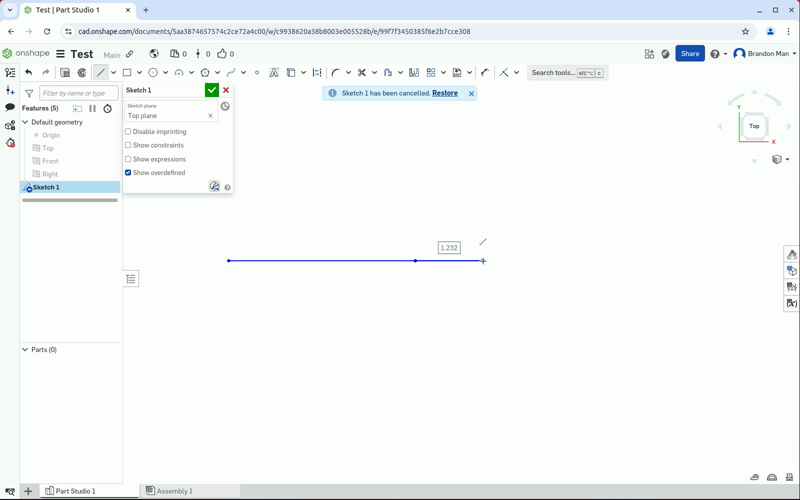
scroll(-6)
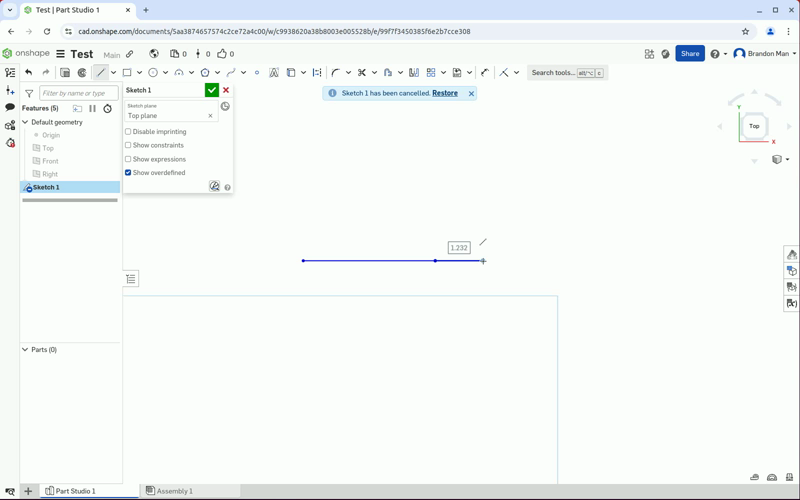
scroll(-6)
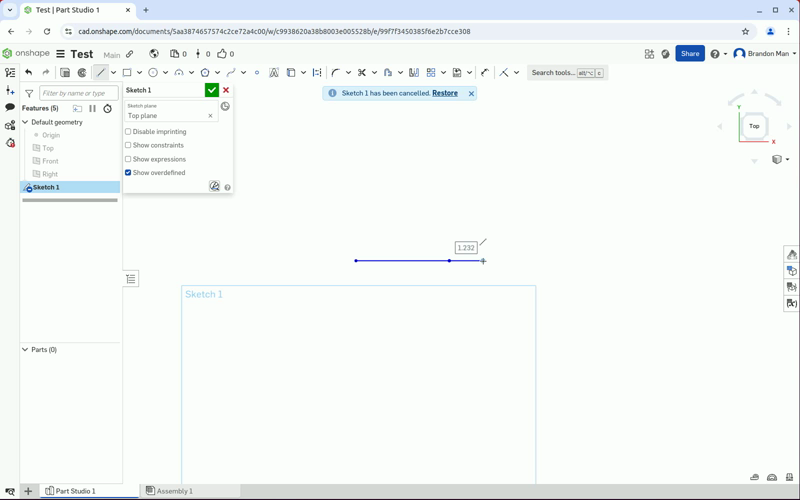
scroll(-6)
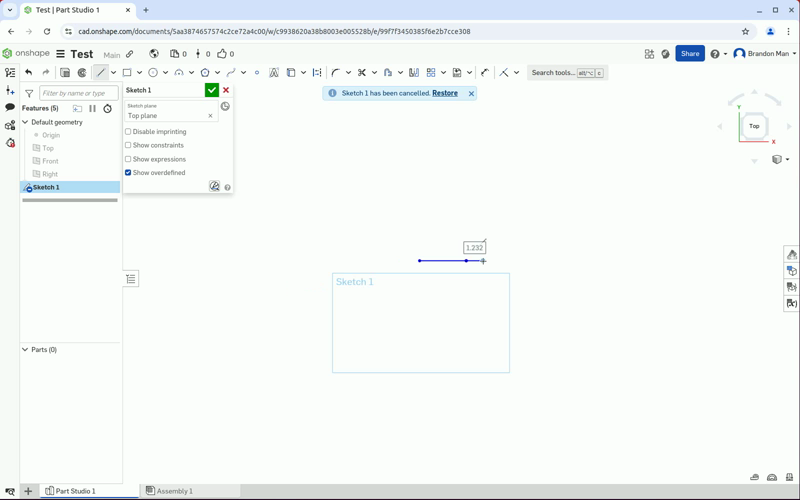
scroll(-6)
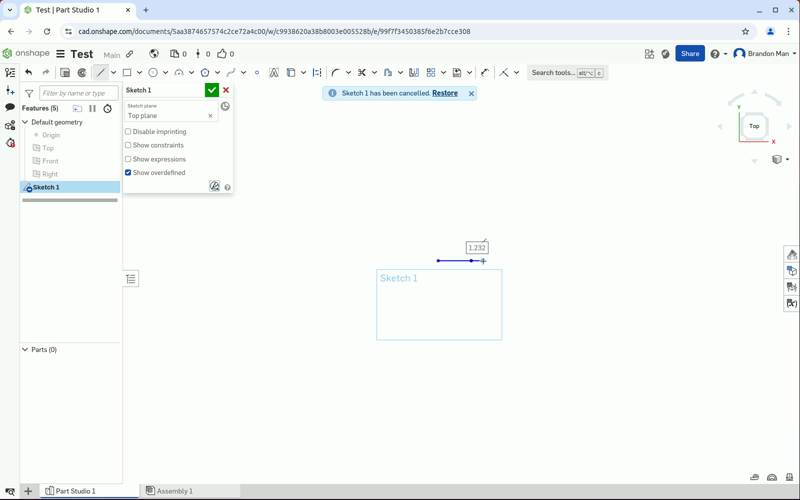
scroll(-6)
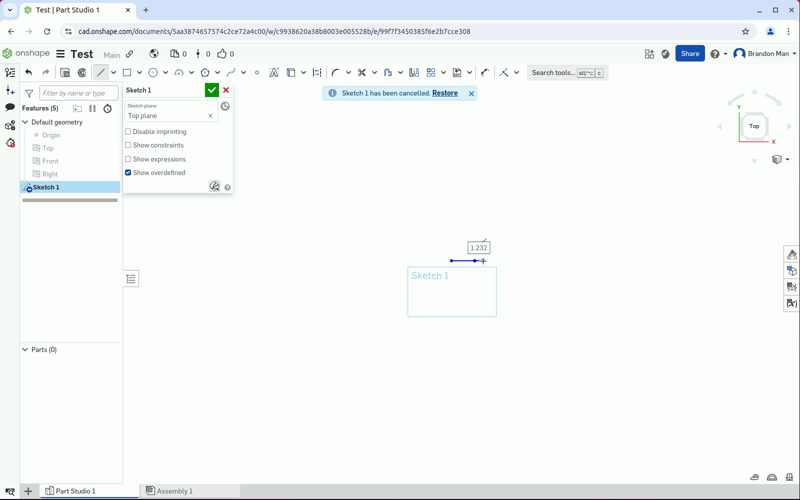
scroll(-6)
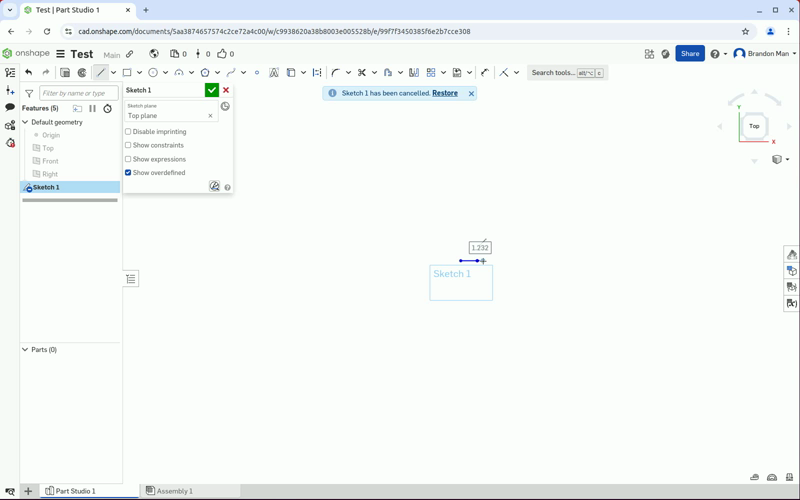
key_up(shift)
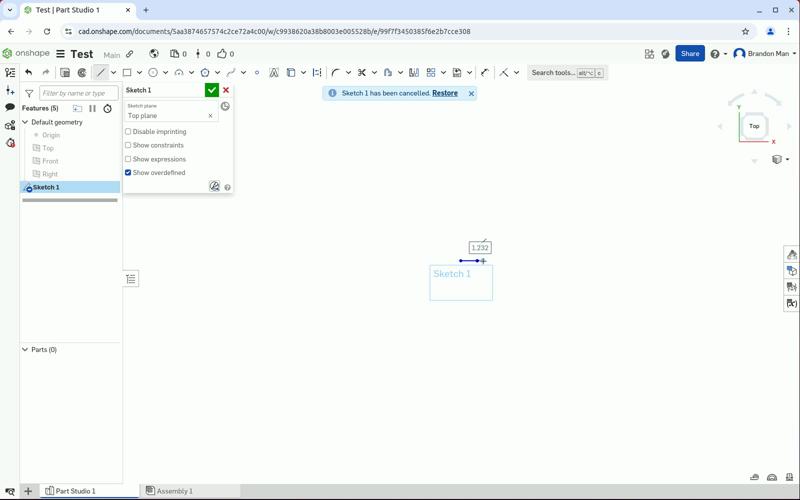
key_down(shift)
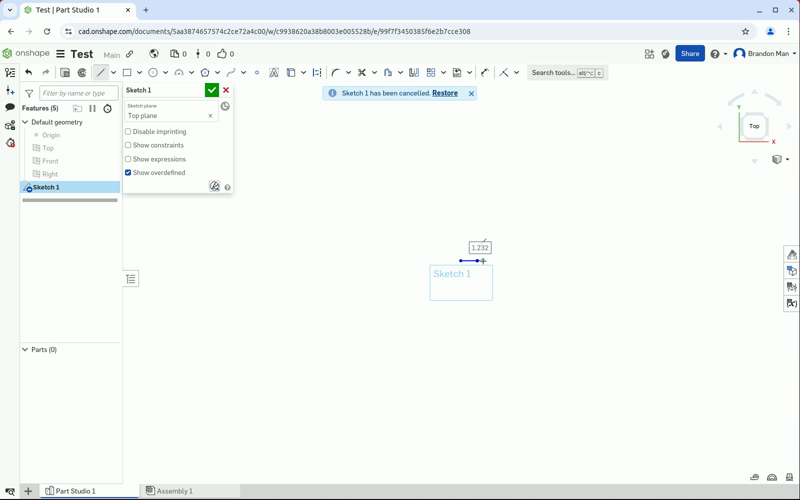
mouse_move(513, 260)
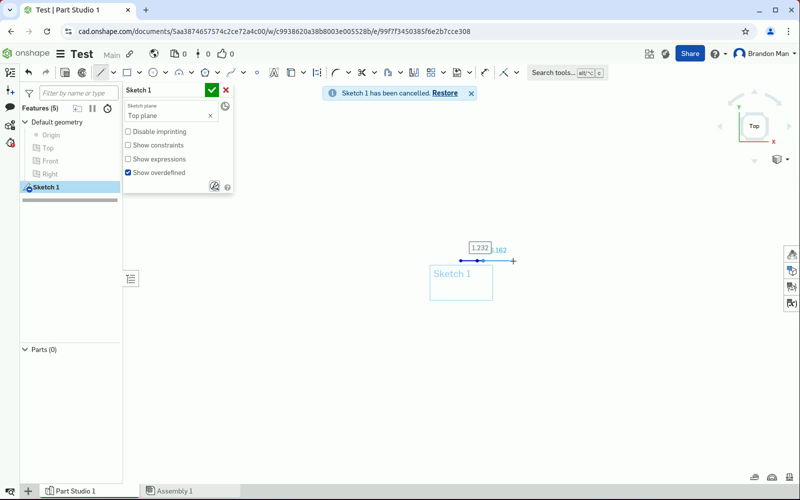
mouse_move(483, 266)
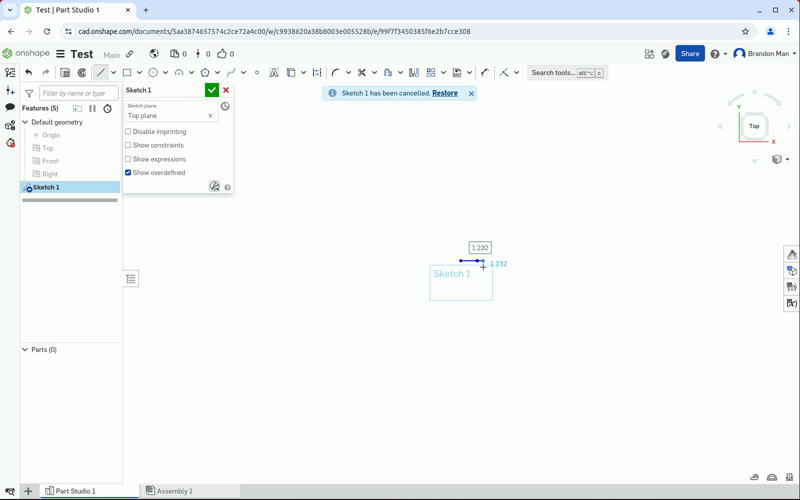
scroll(6)
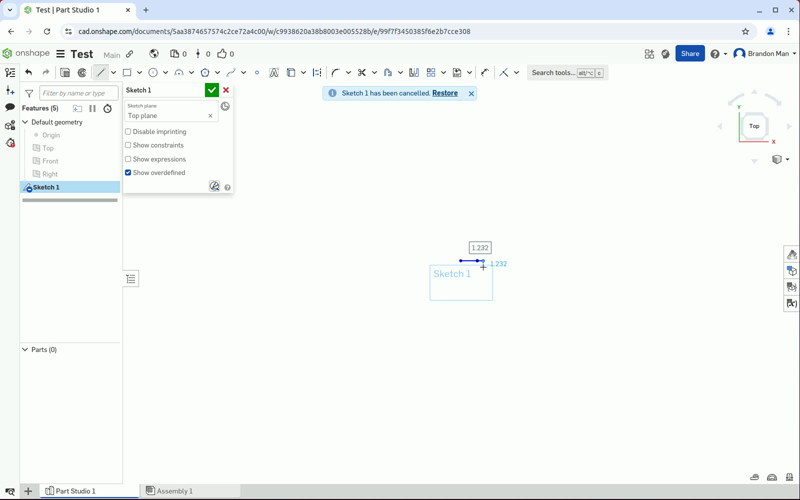
scroll(6)
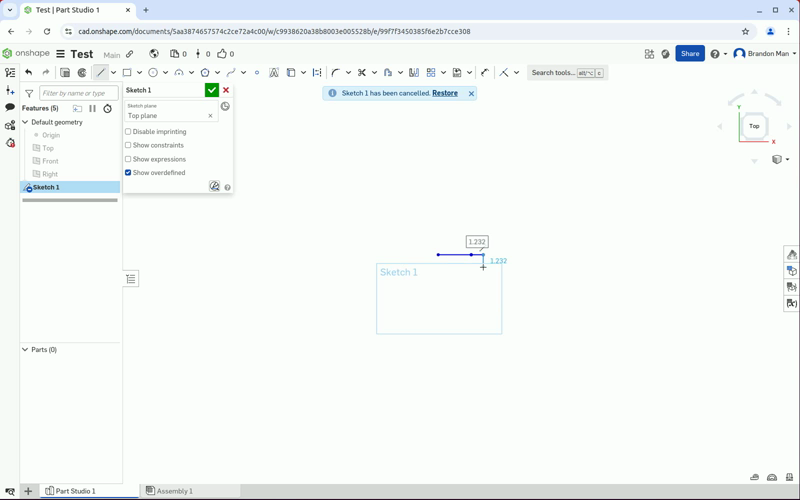
scroll(6)
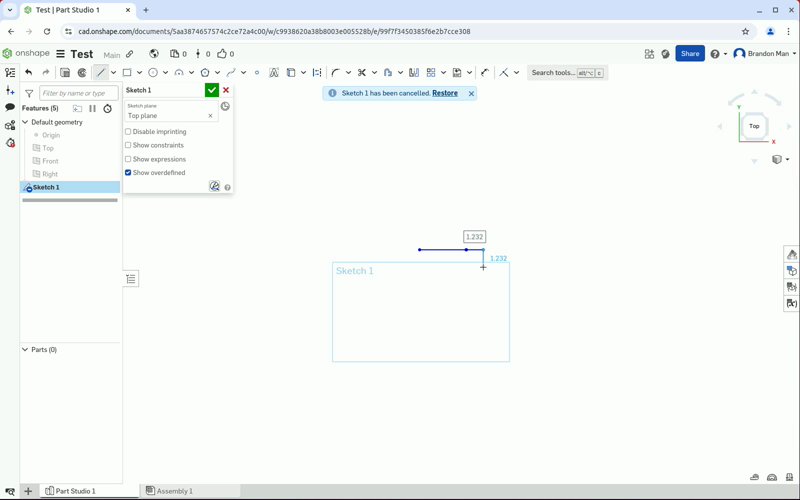
scroll(6)
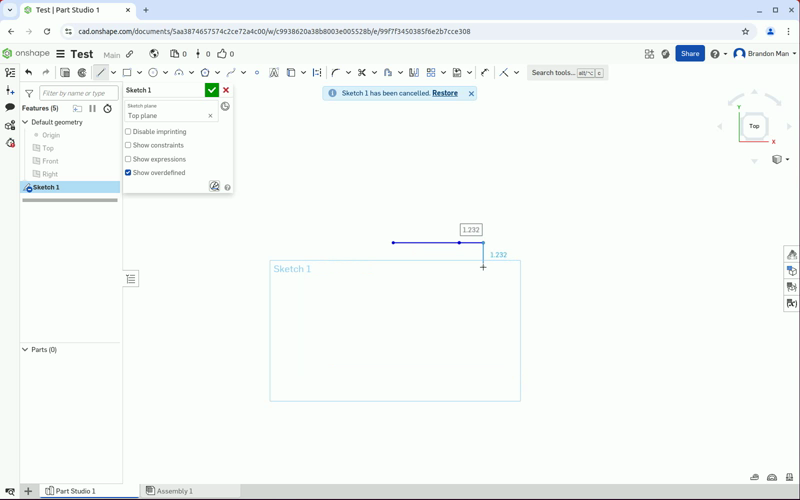
scroll(6)
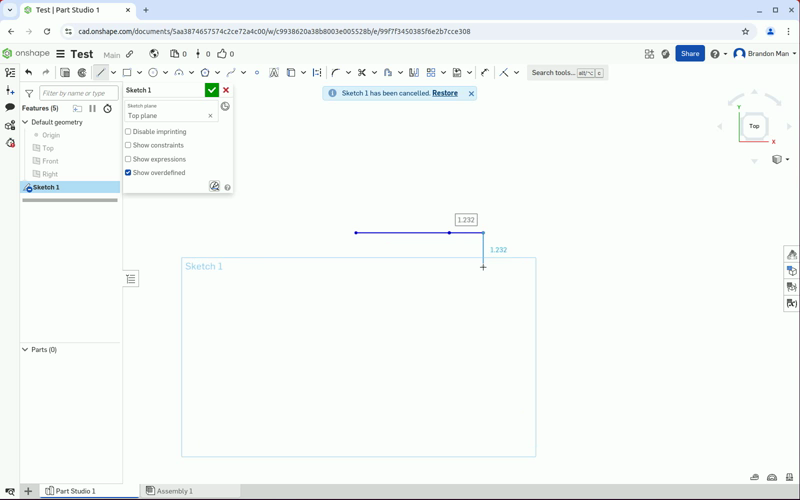
scroll(6)
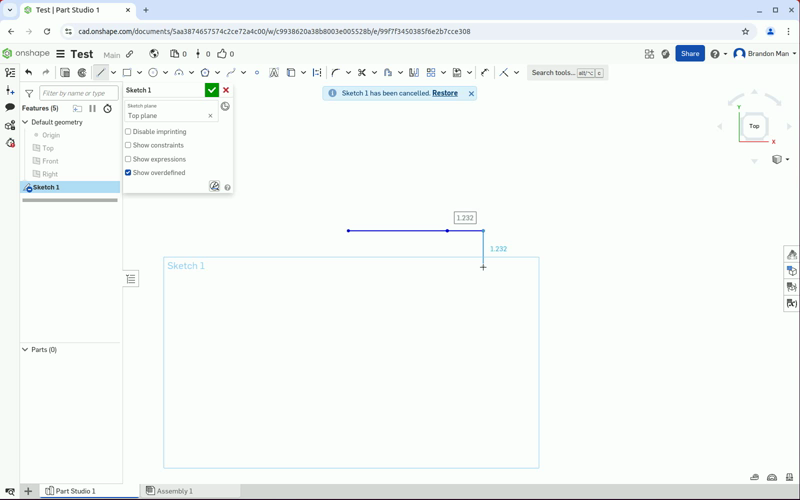
scroll(6)
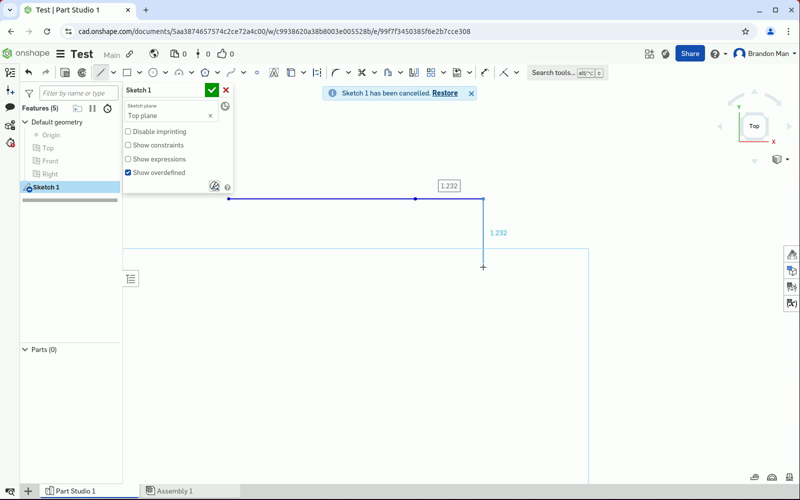
click(483, 266)
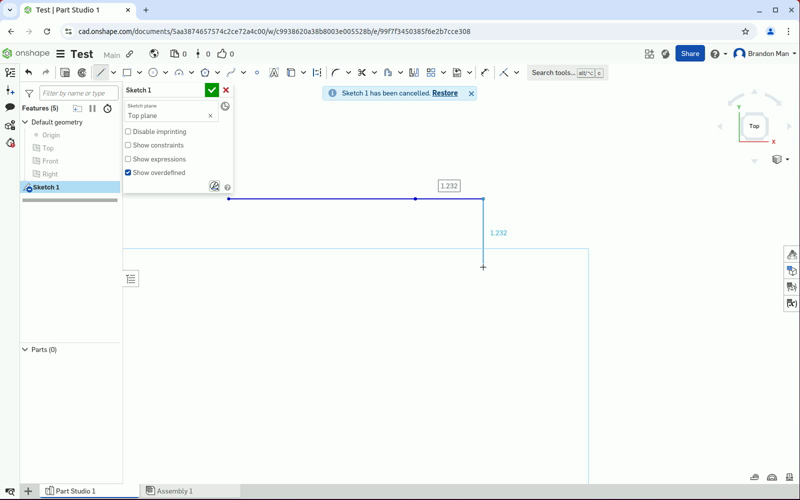
scroll(-6)
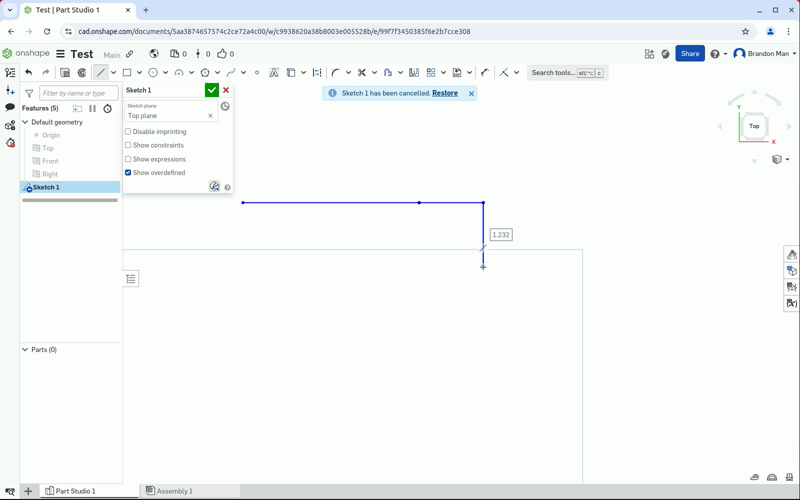
scroll(-6)
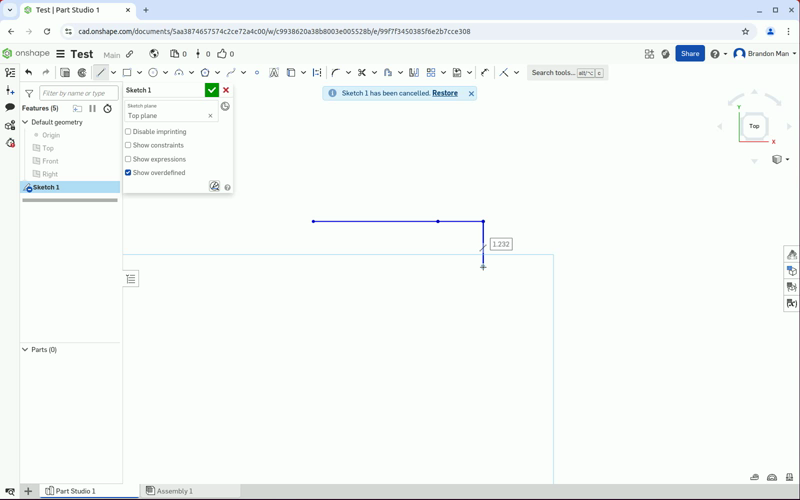
scroll(-6)
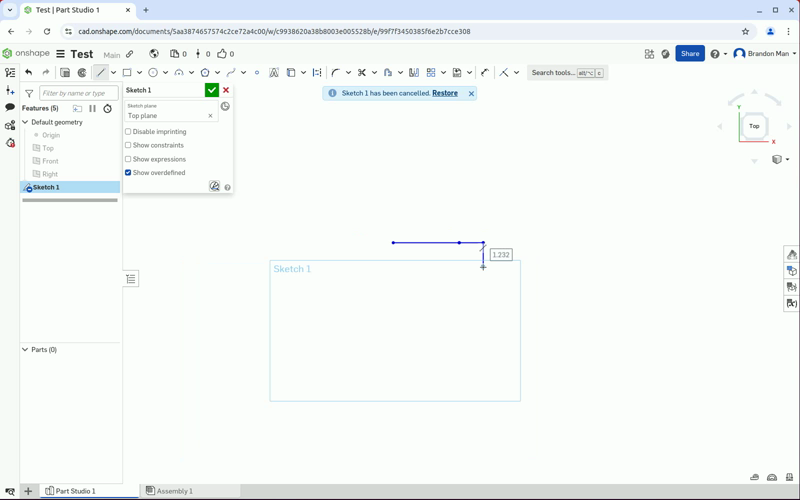
scroll(-6)
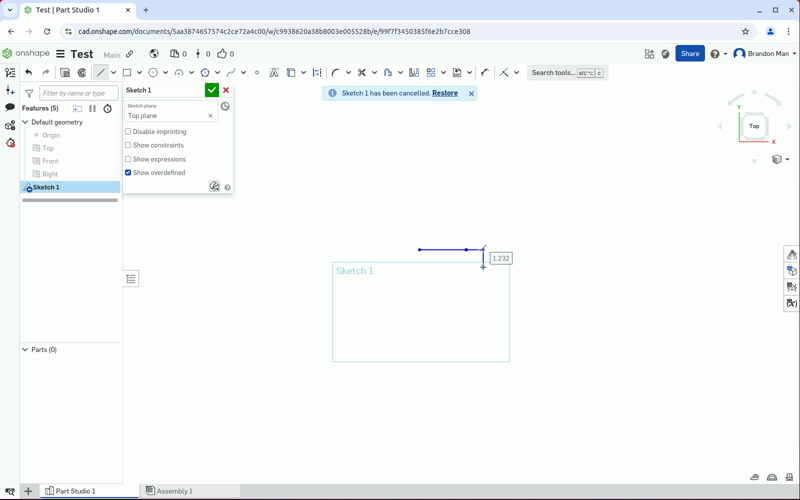
scroll(-6)
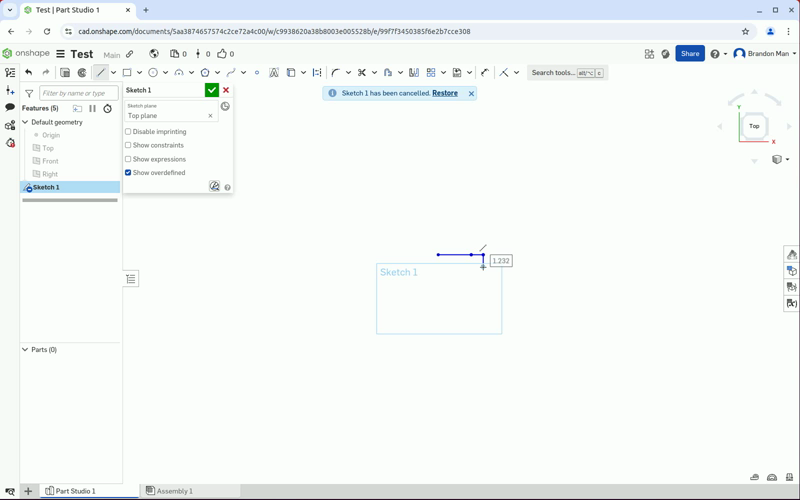
scroll(-6)
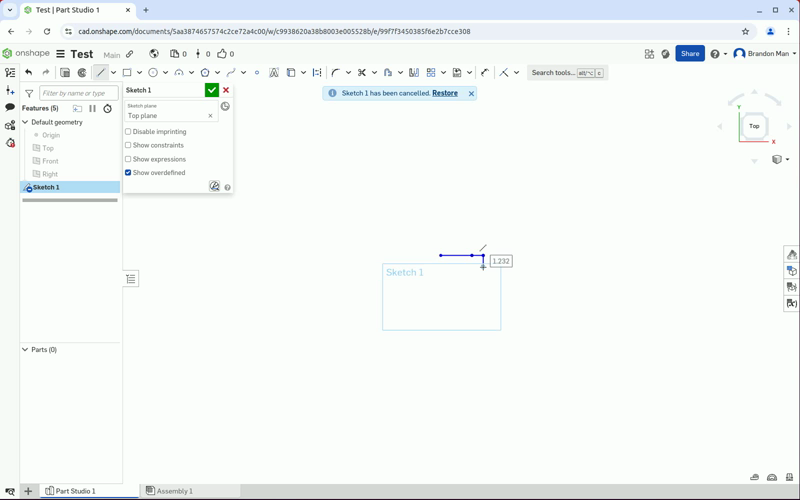
scroll(-6)
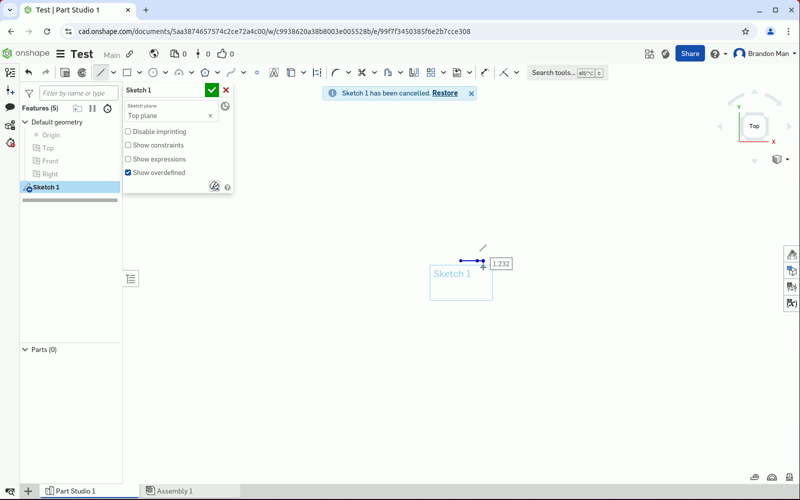
key_up(shift)
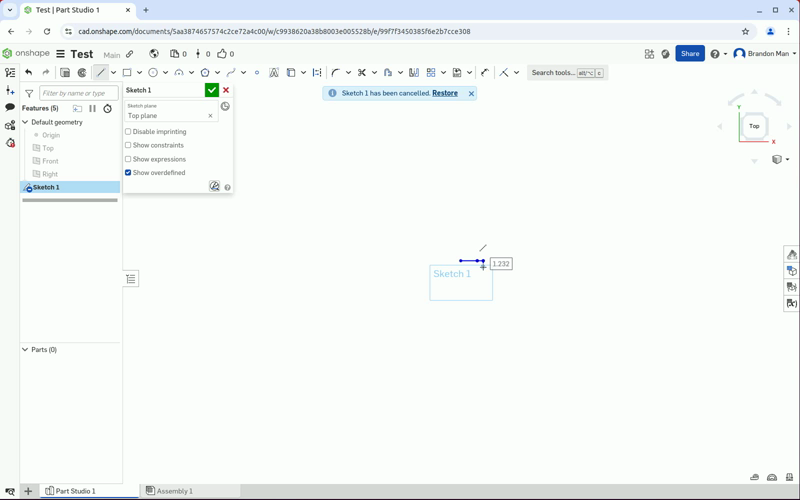
key_down(shift)
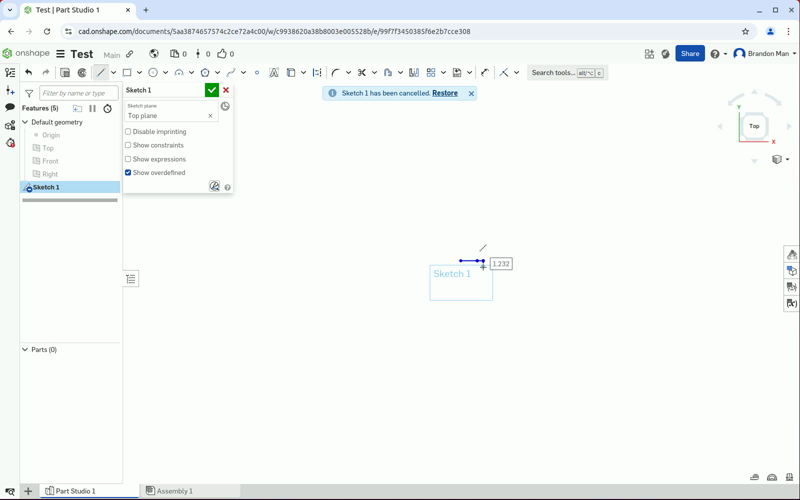
mouse_move(513, 266)
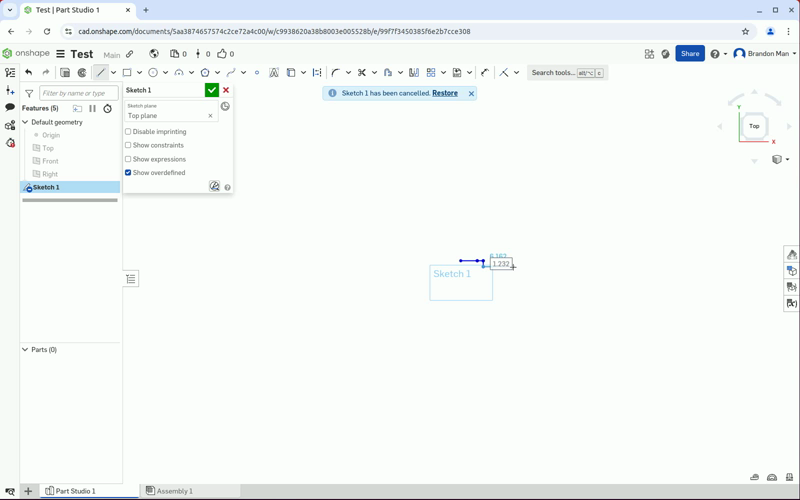
mouse_move(483, 283)
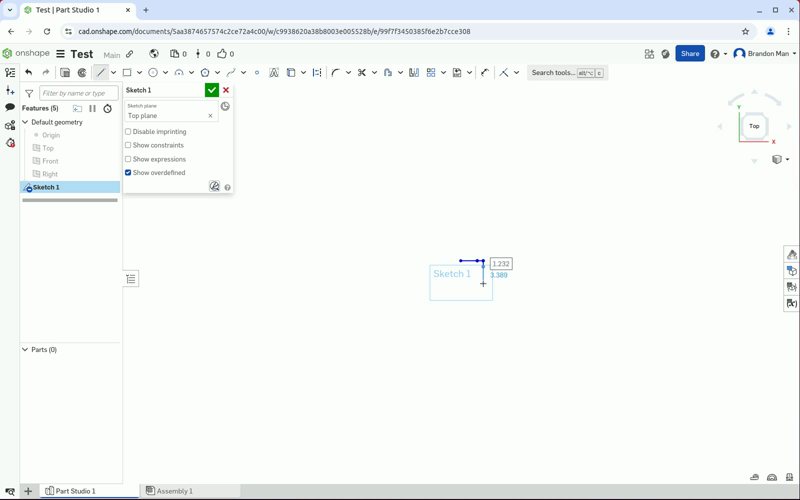
click(483, 283)
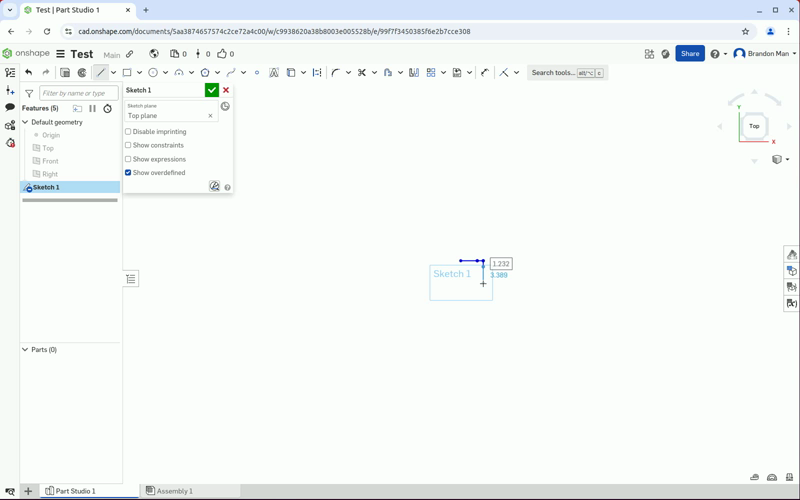
key_up(shift)
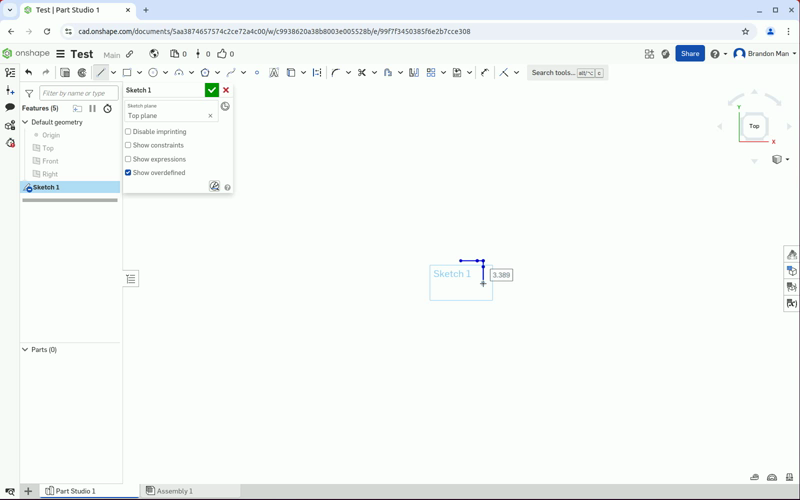
key_down(shift)
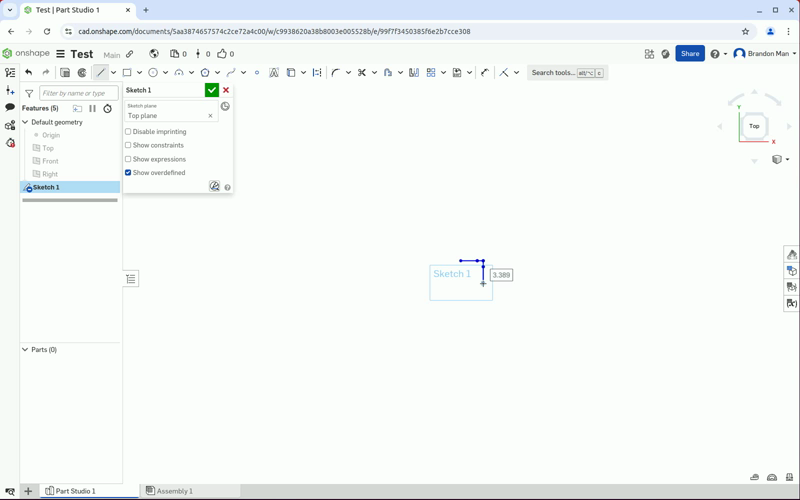
mouse_move(550, 283)
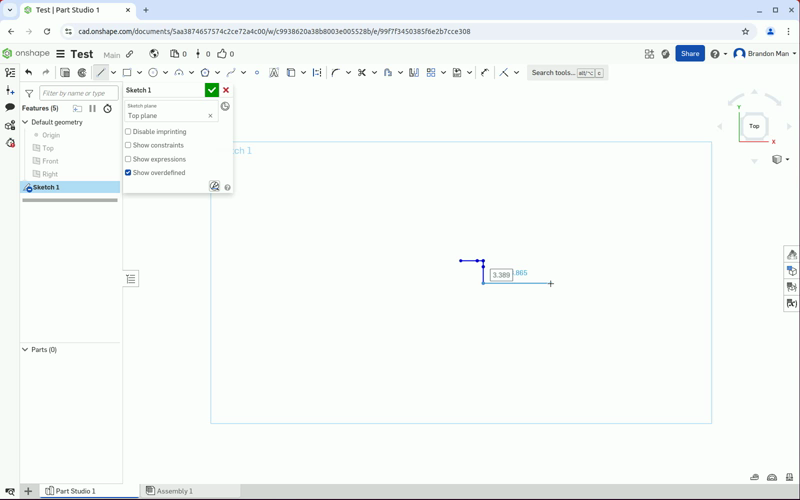
click(550, 283)
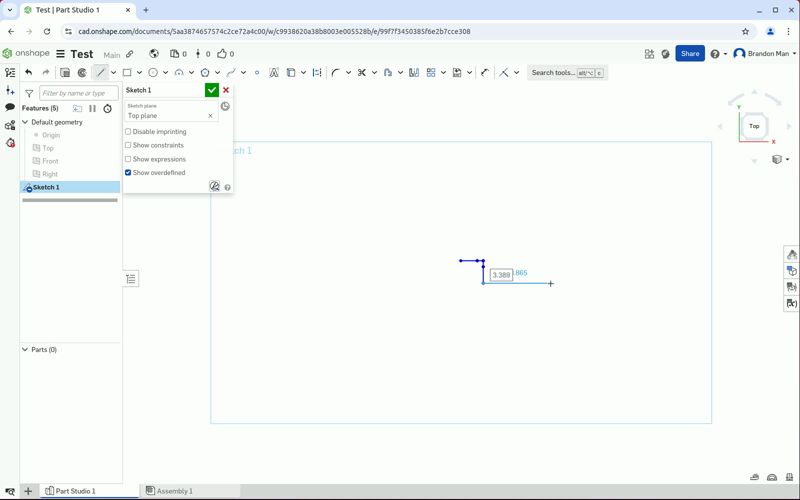
key_up(shift)
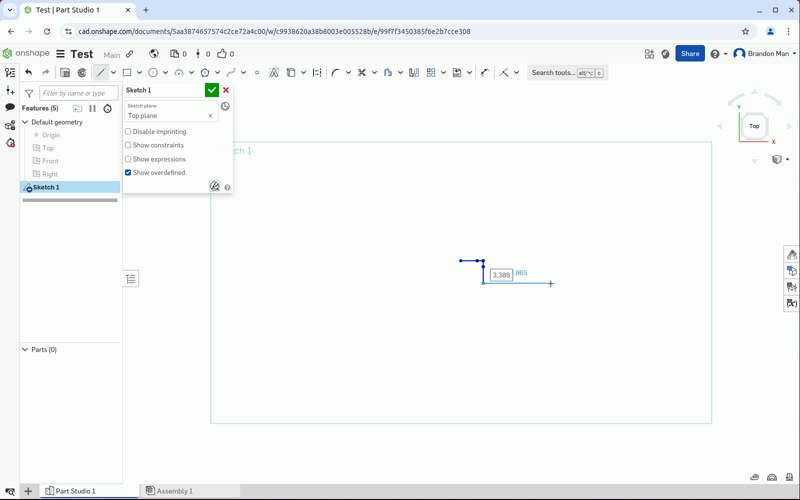
key_down(shift)
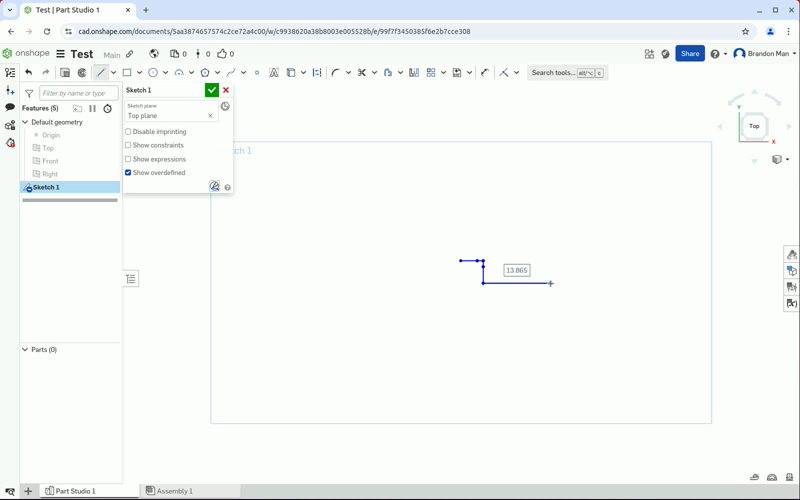
mouse_move(580, 283)
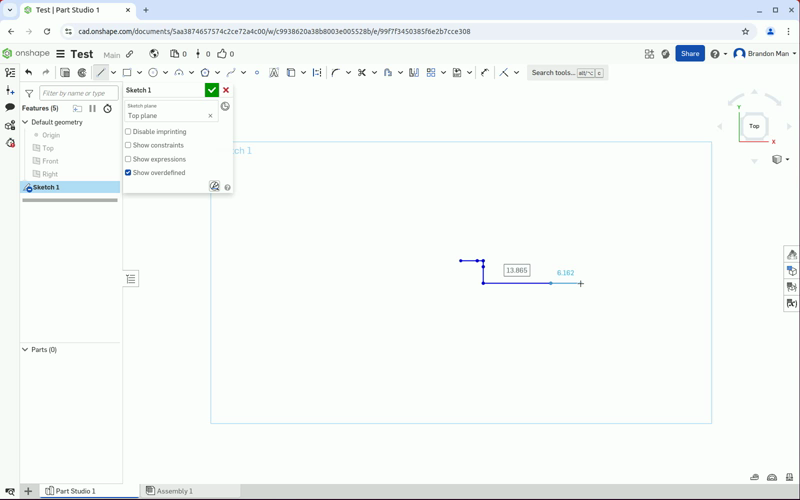
mouse_move(550, 266)
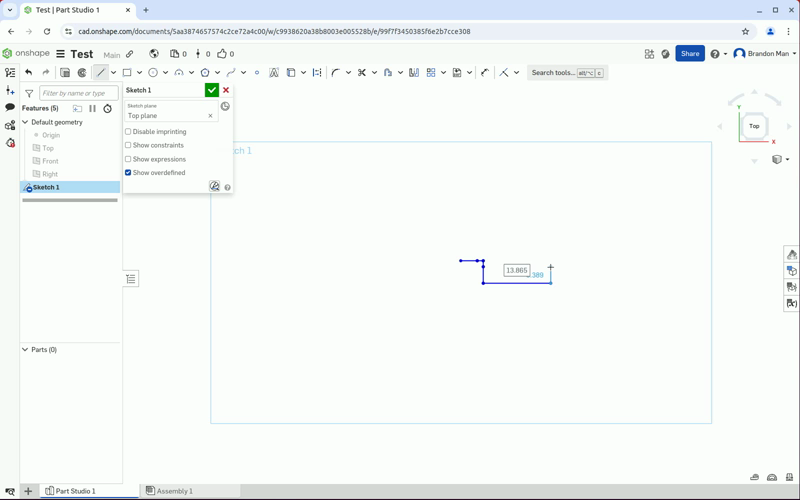
click(550, 266)
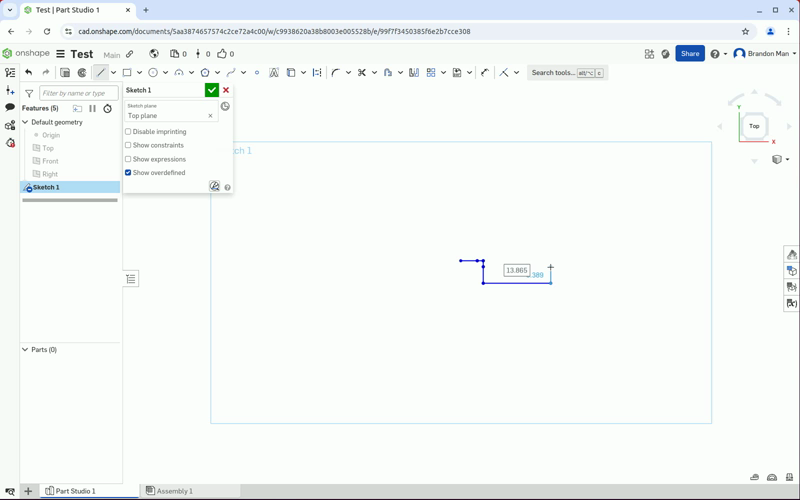
key_up(shift)
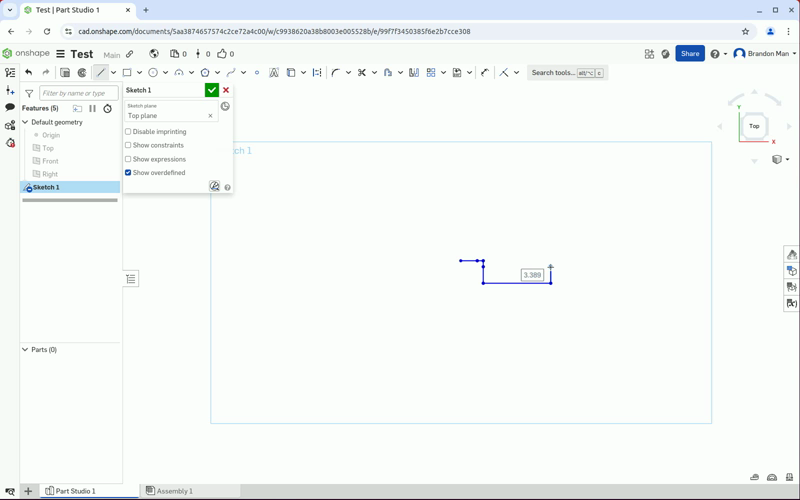
key_down(shift)
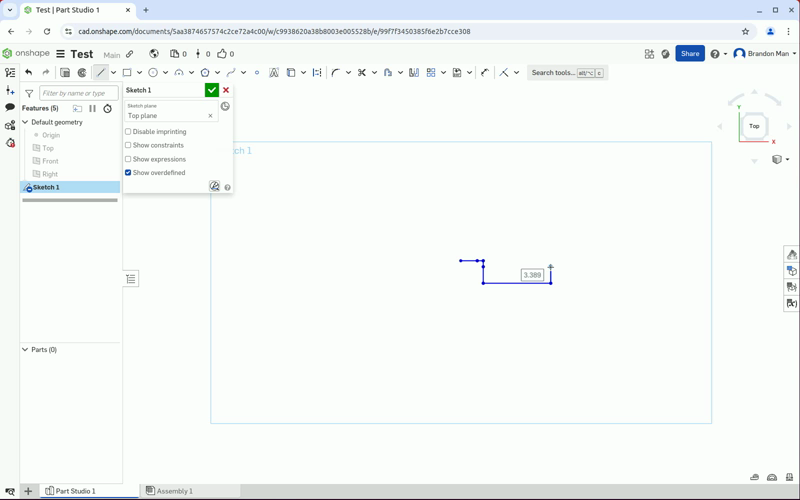
mouse_move(580, 266)
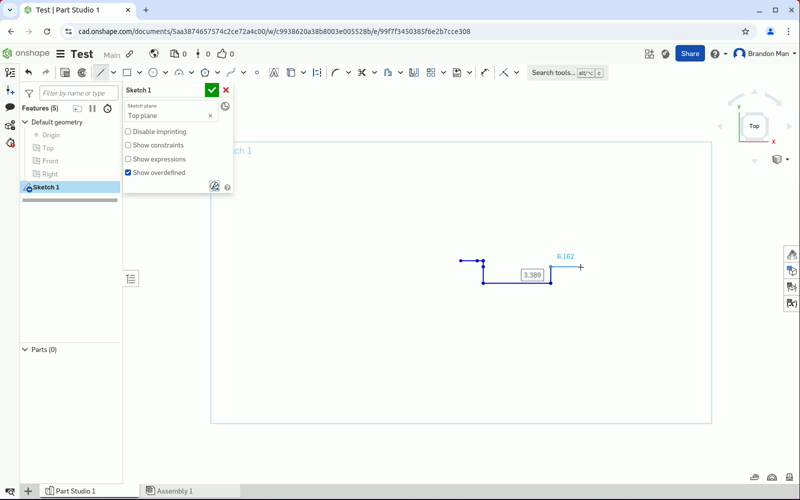
mouse_move(550, 260)
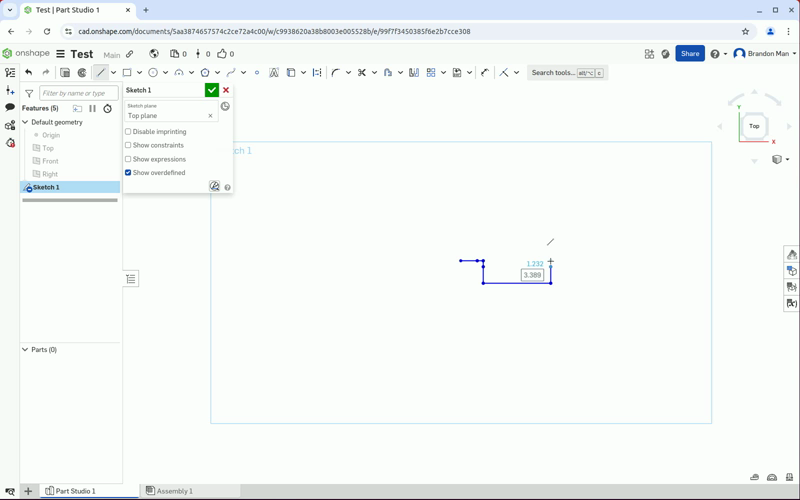
scroll(6)
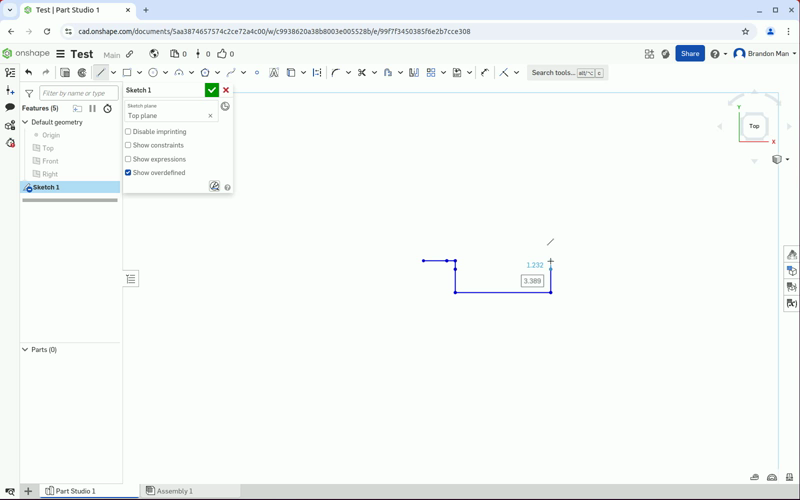
scroll(6)
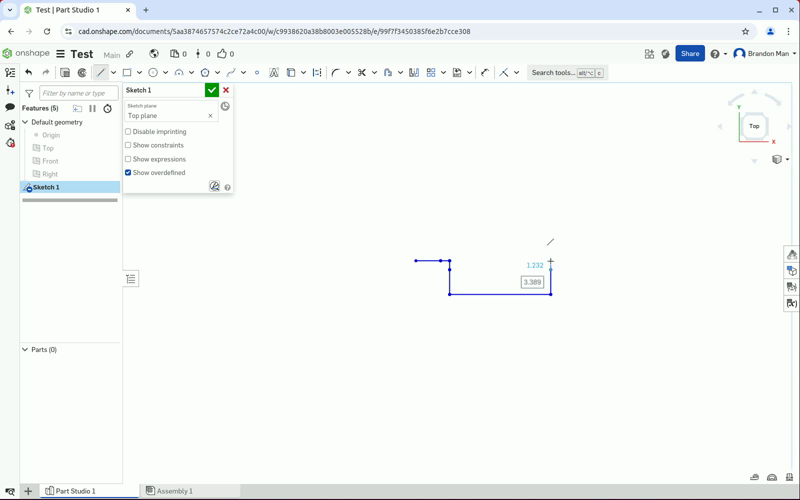
scroll(6)
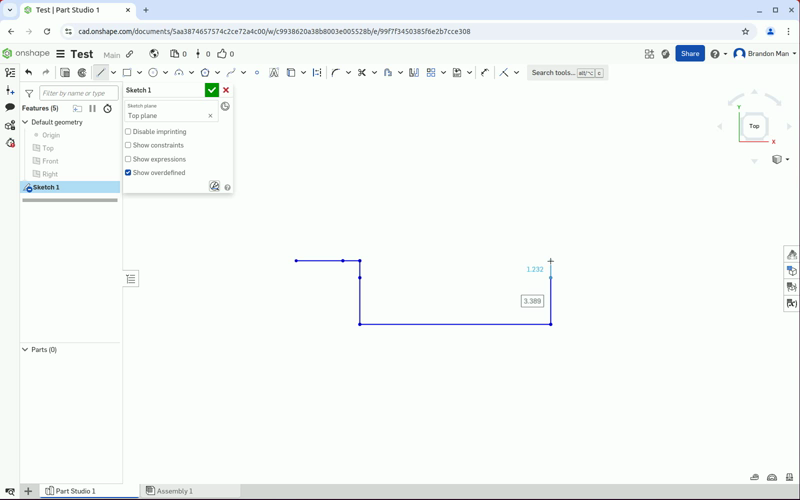
scroll(6)
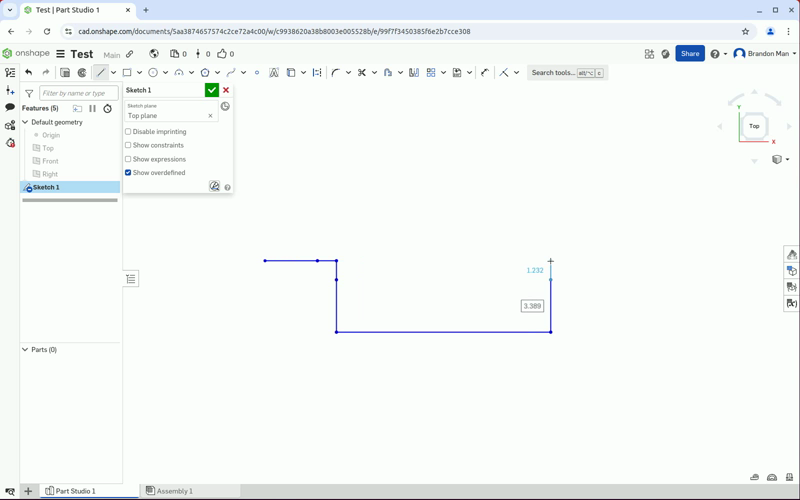
scroll(6)
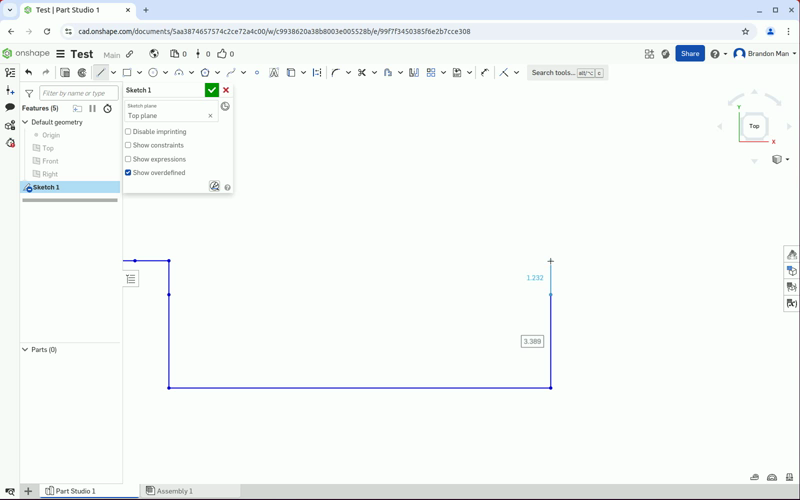
scroll(6)
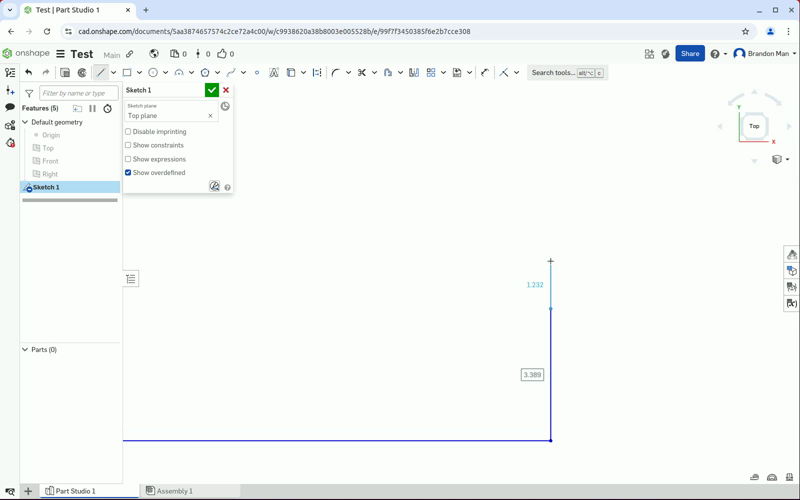
scroll(6)
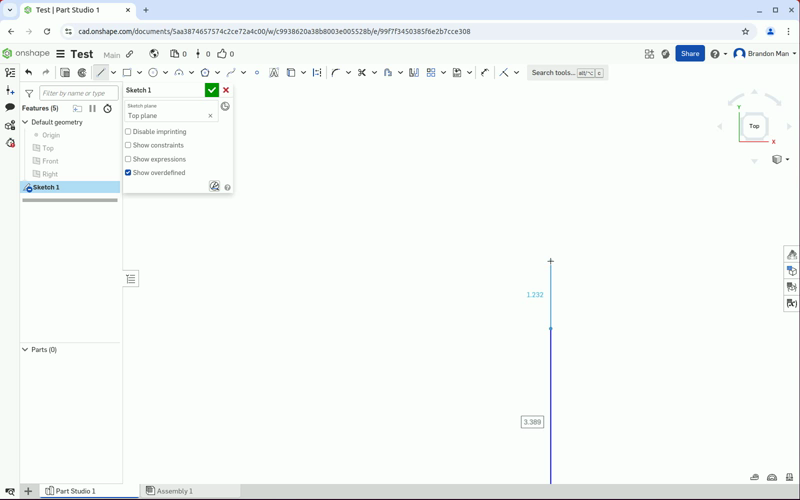
click(550, 260)
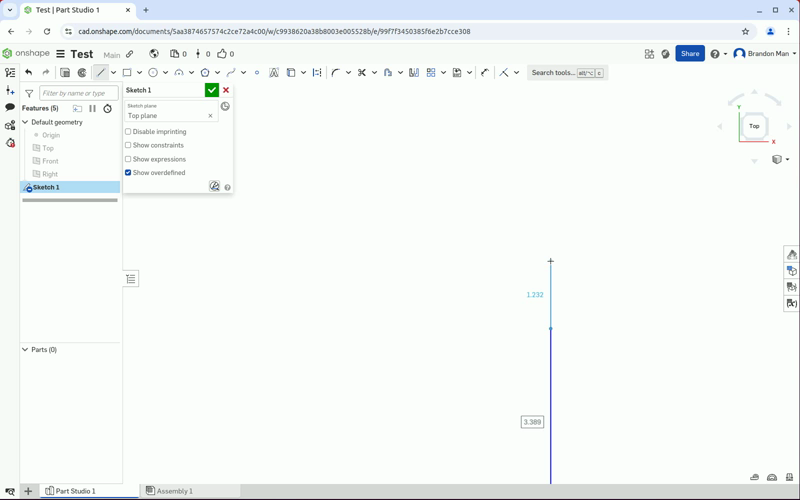
scroll(-6)
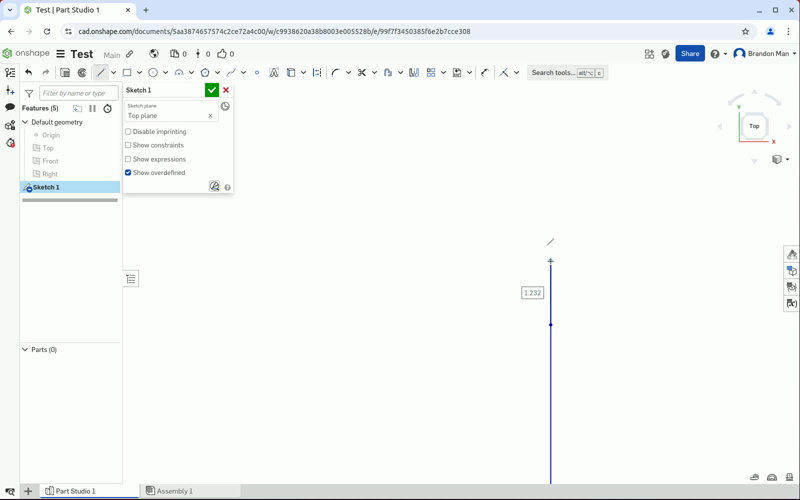
scroll(-6)
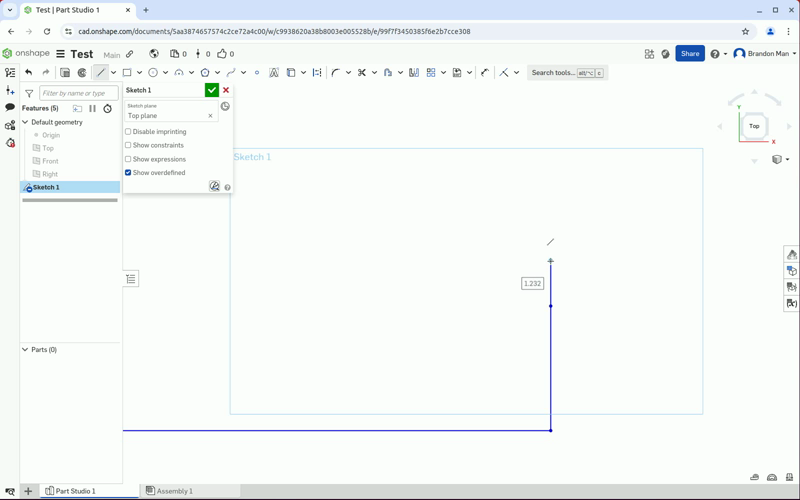
scroll(-6)
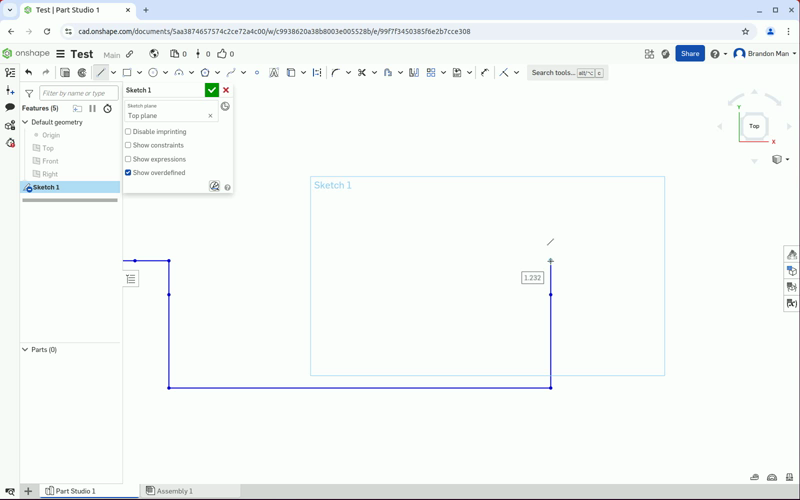
scroll(-6)
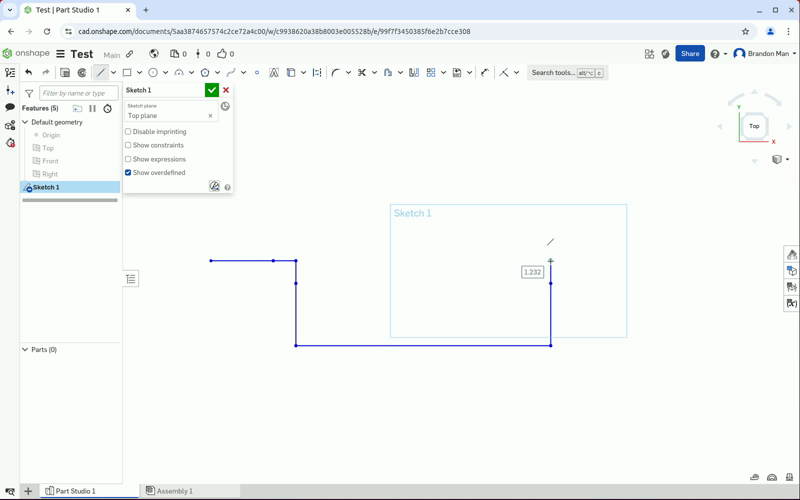
scroll(-6)
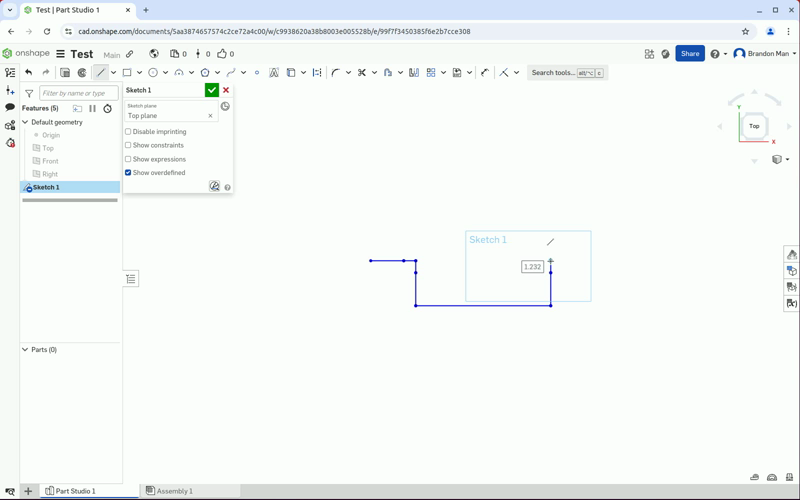
scroll(-6)
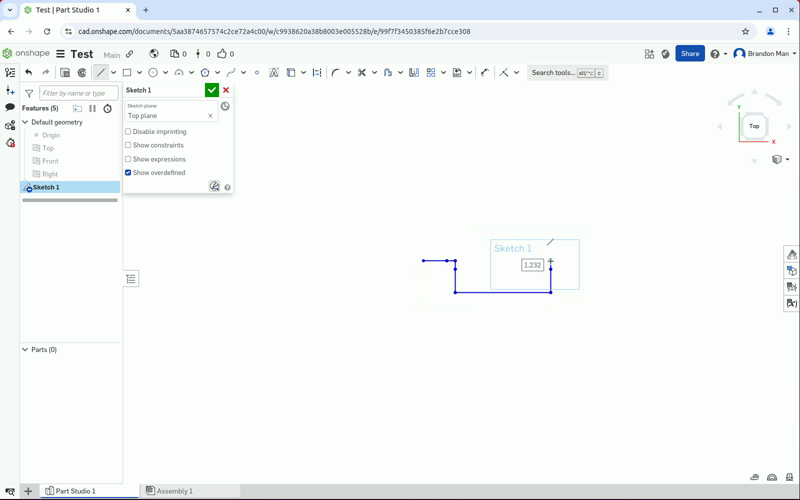
scroll(-6)
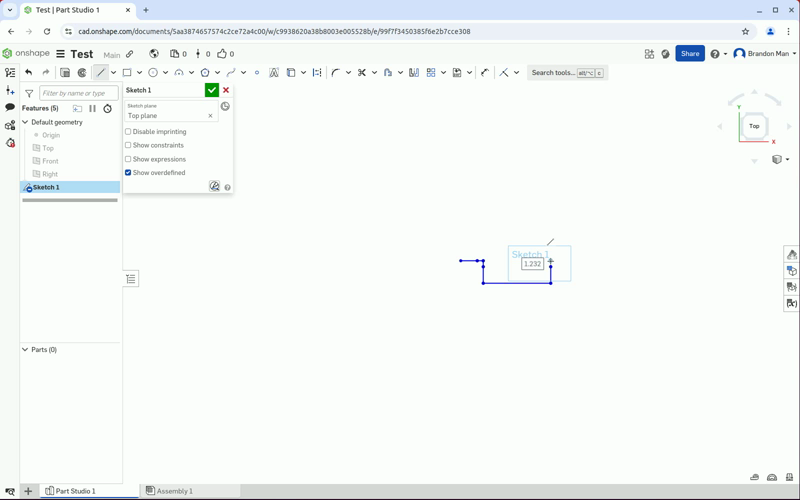
key_up(shift)
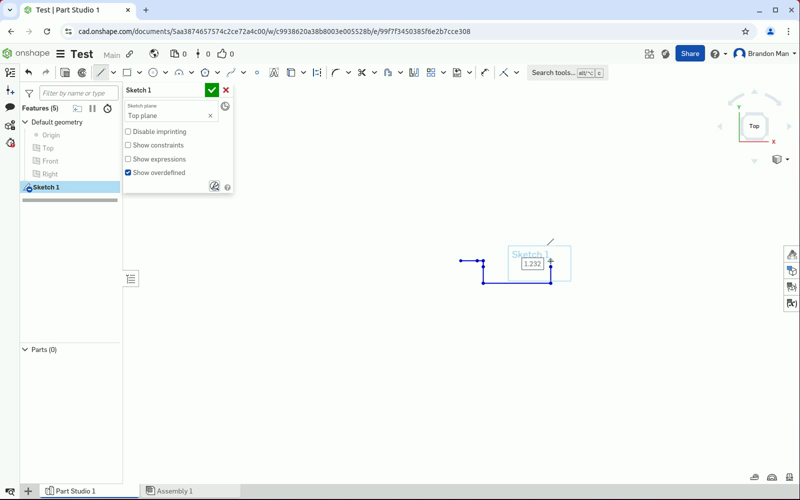
key_down(shift)
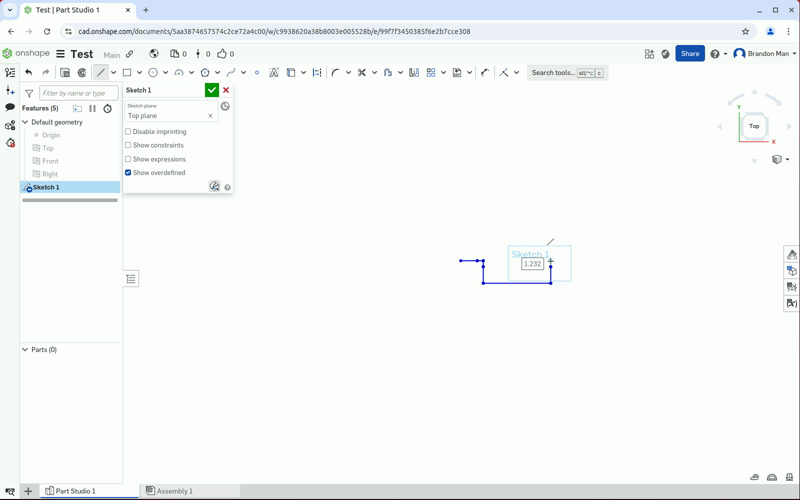
mouse_move(580, 260)
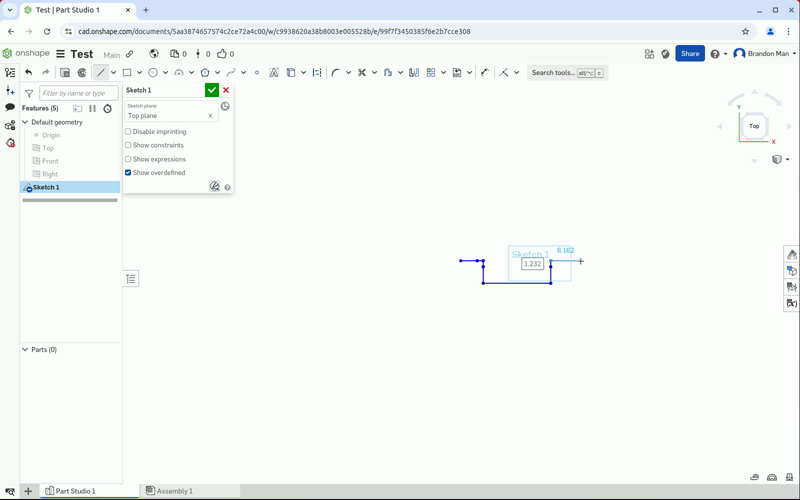
mouse_move(556, 260)
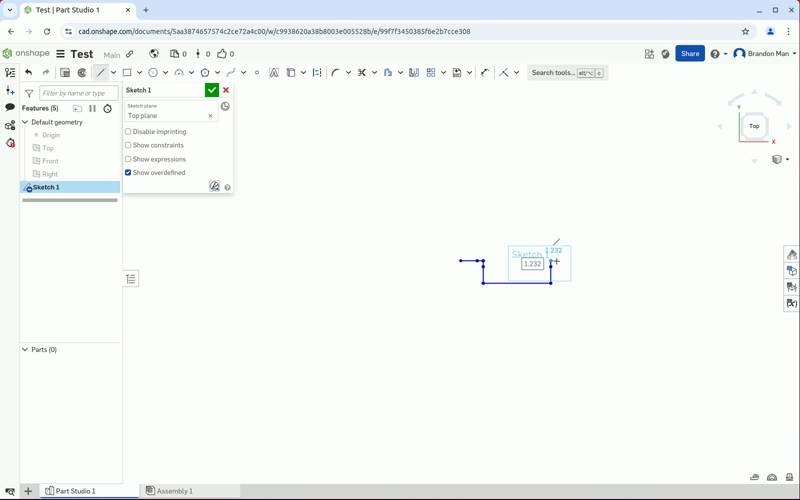
scroll(6)
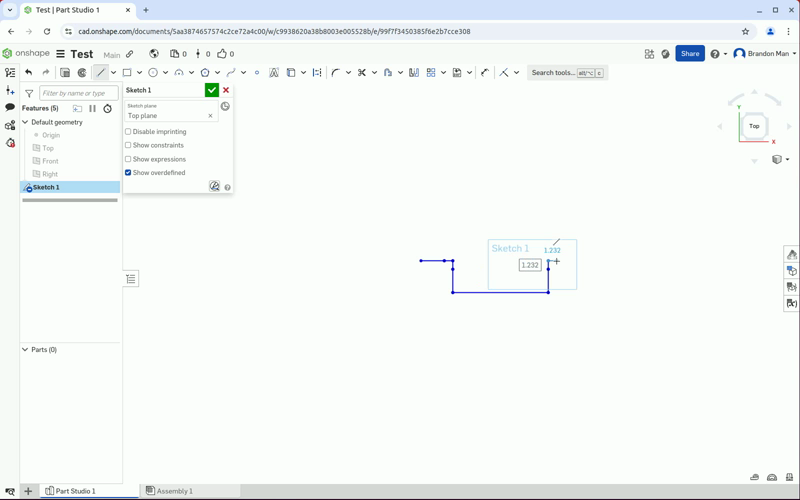
scroll(6)
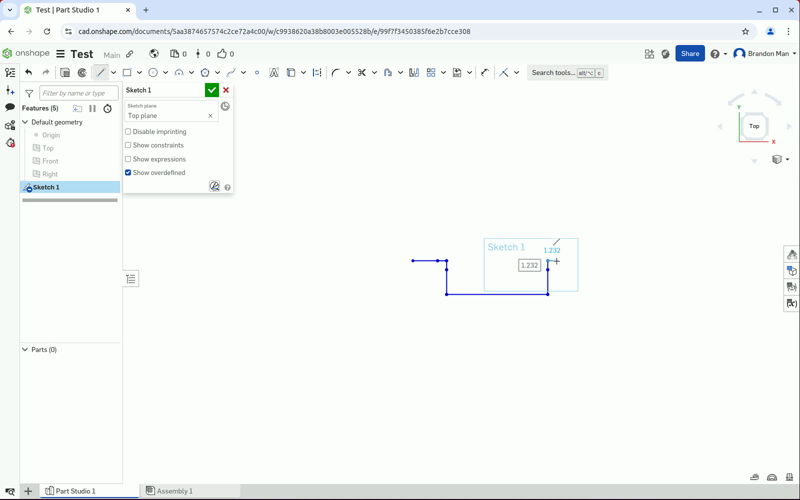
scroll(6)
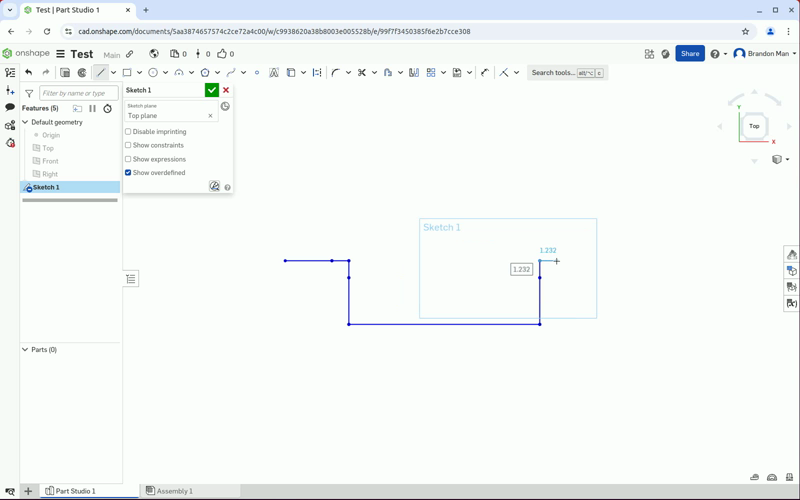
scroll(6)
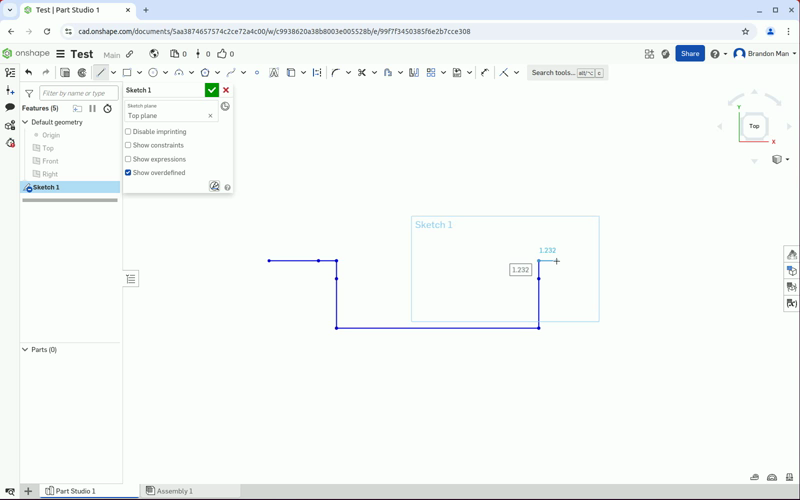
scroll(6)
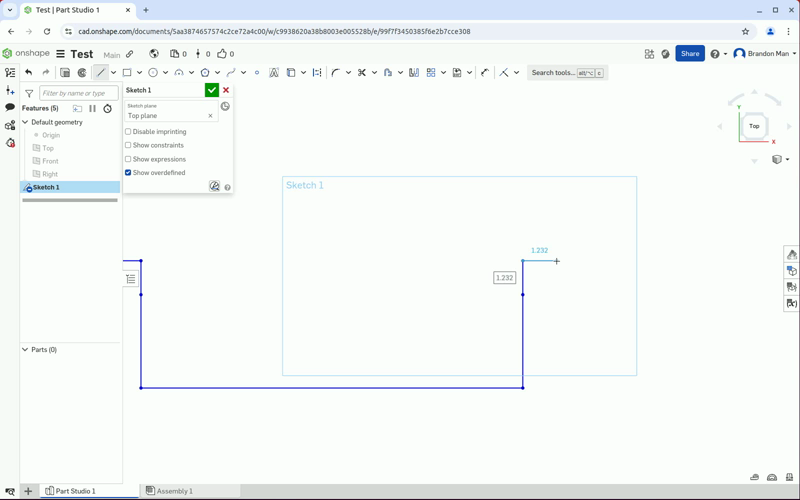
scroll(6)
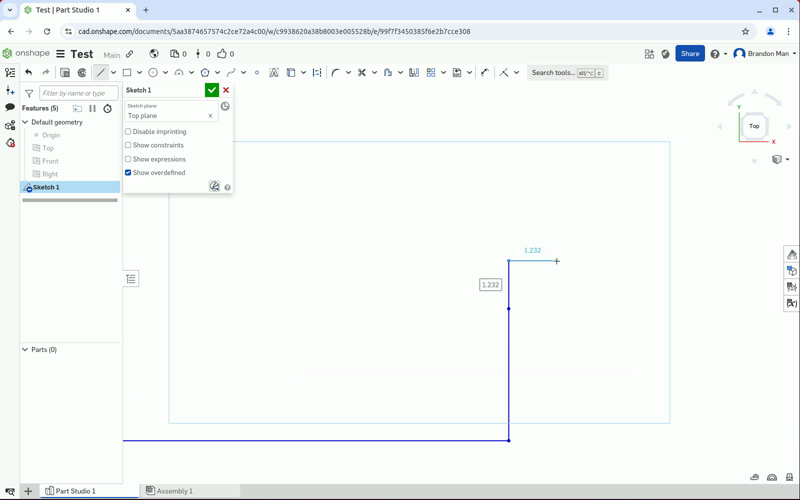
scroll(6)
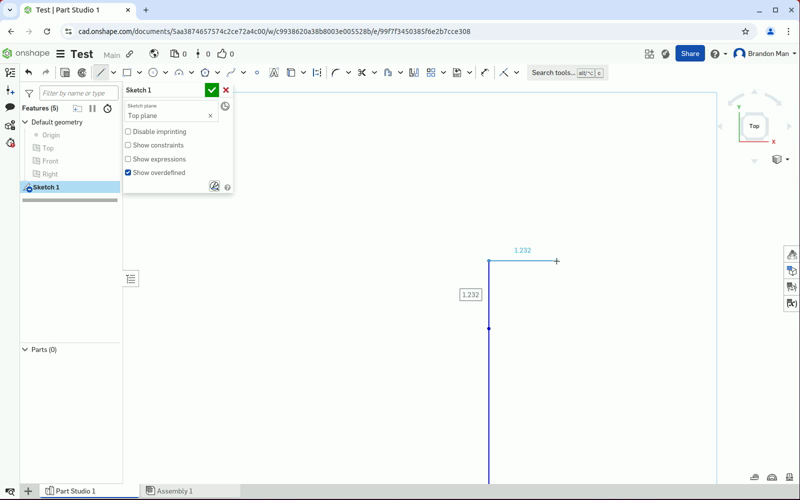
click(556, 260)
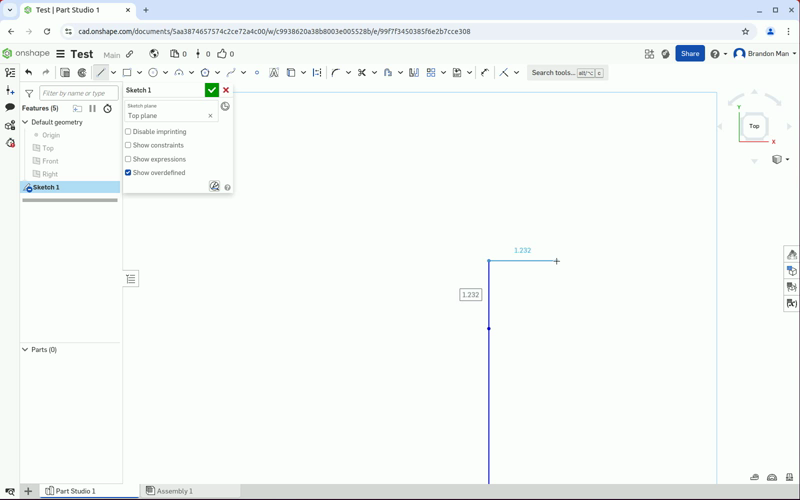
scroll(-6)
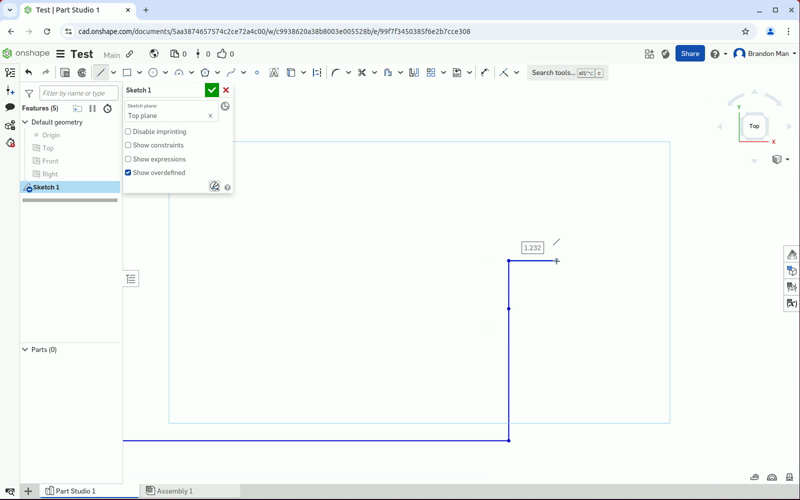
scroll(-6)
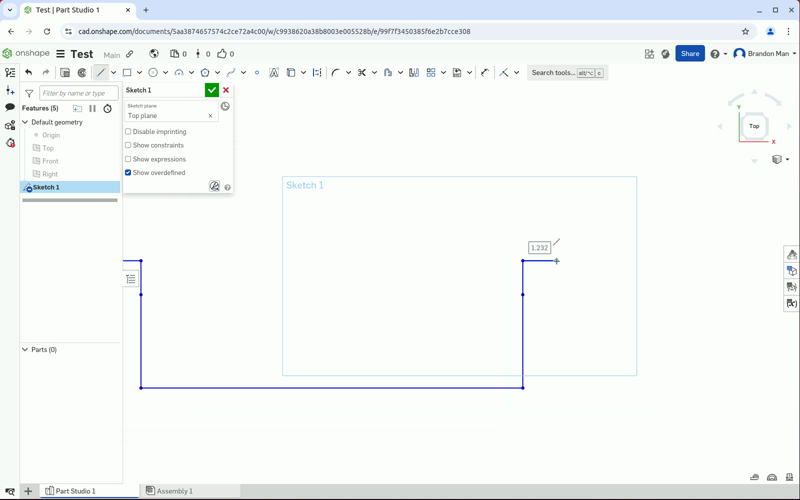
scroll(-6)
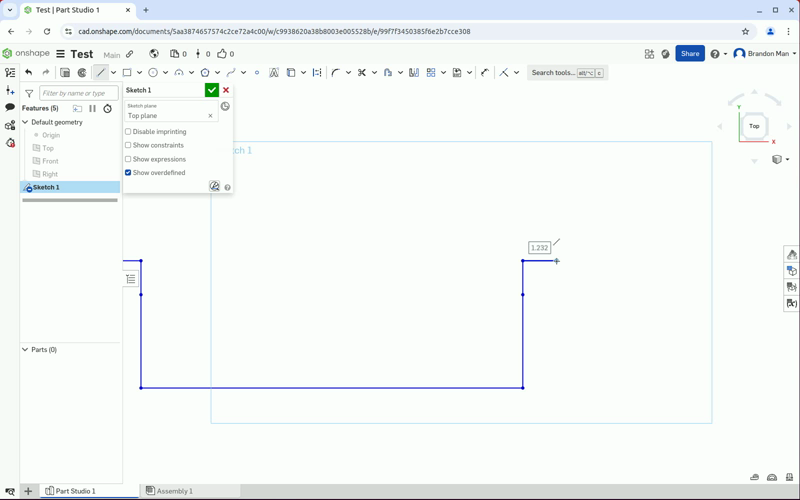
scroll(-6)
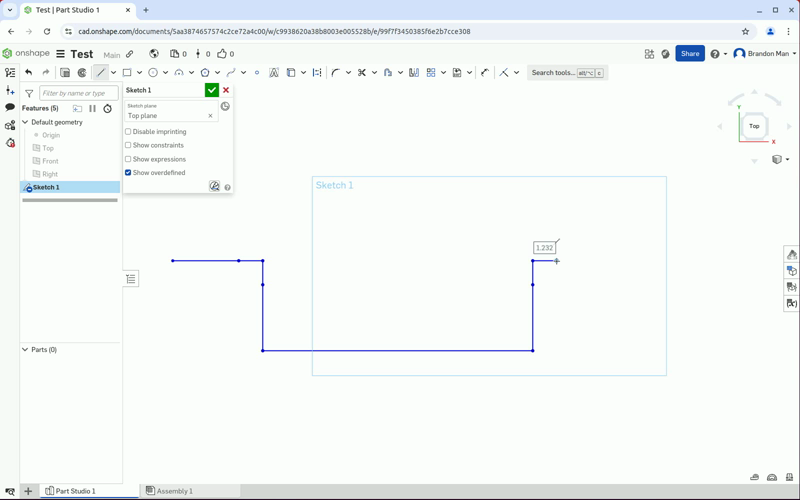
scroll(-6)
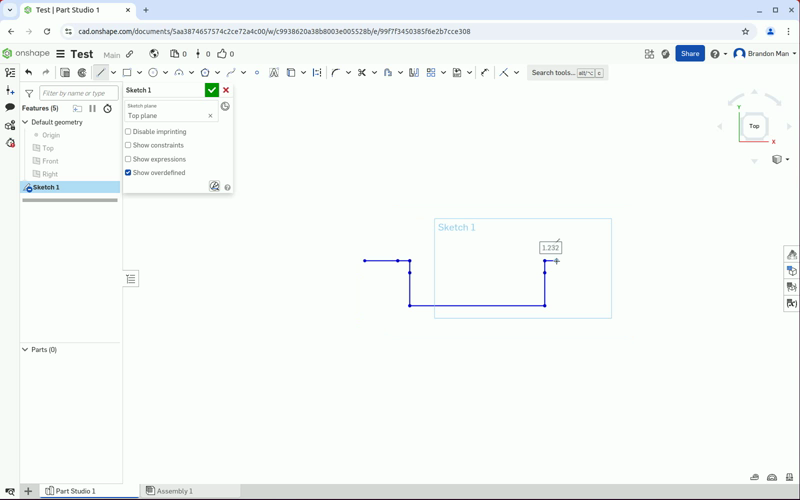
scroll(-6)
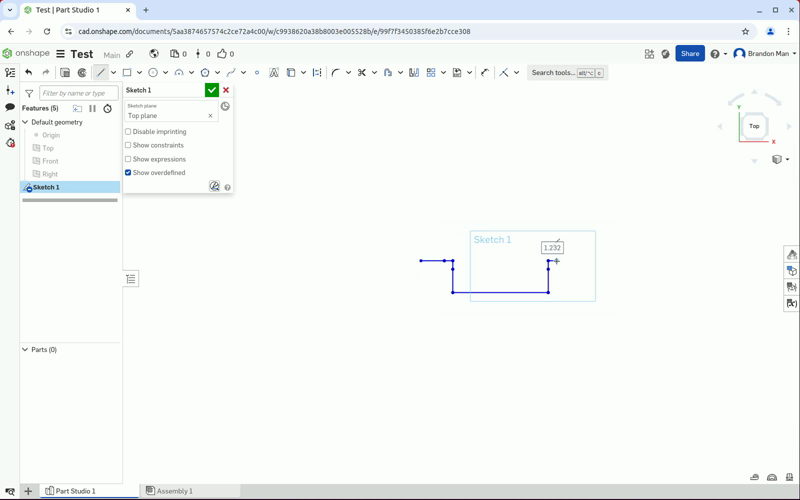
scroll(-6)
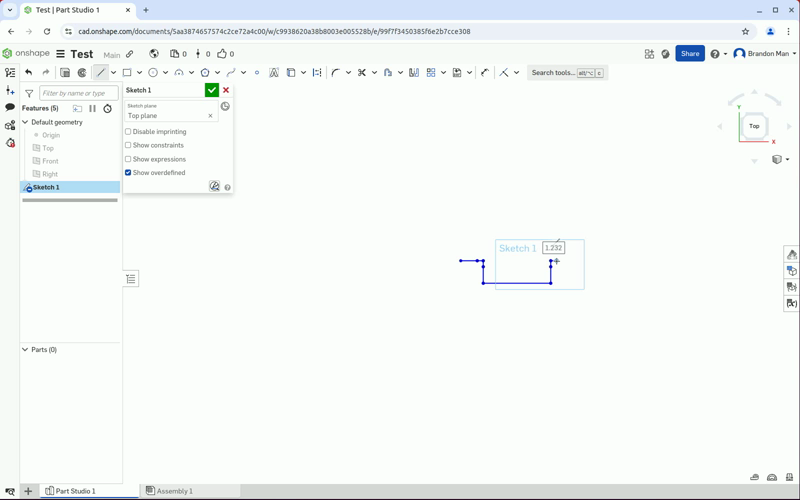
key_up(shift)
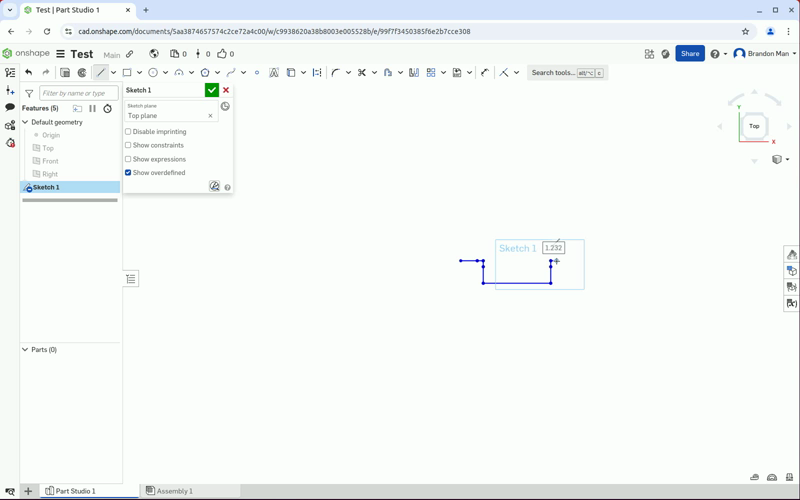
key_down(shift)
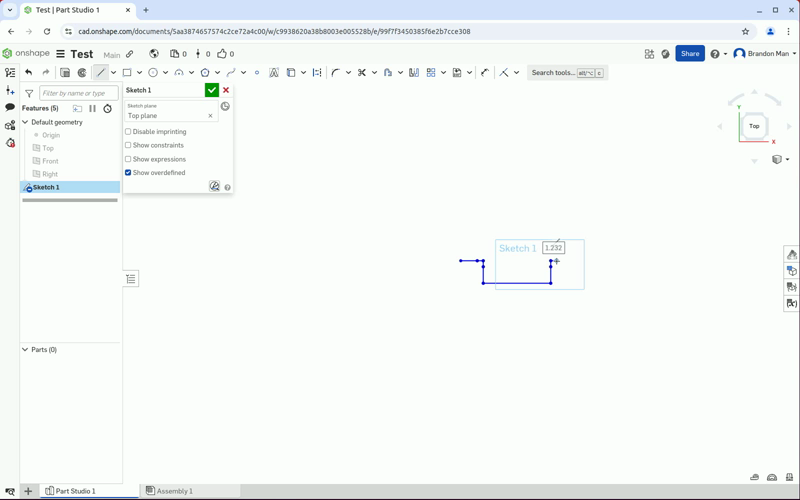
mouse_move(586, 260)
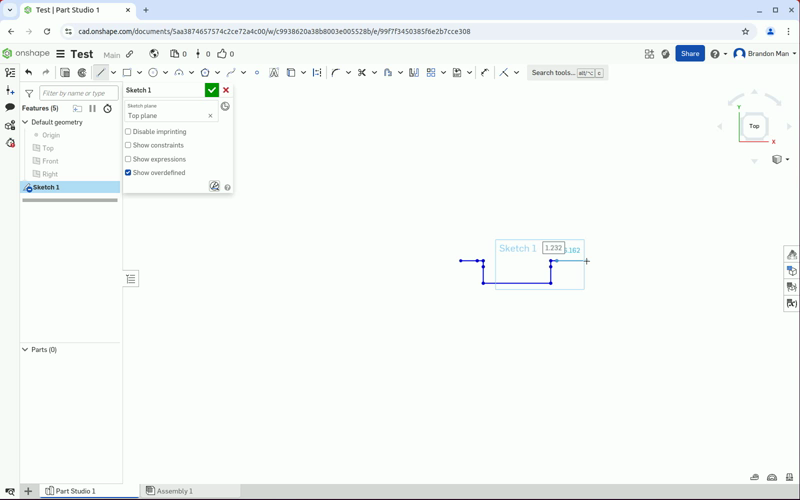
mouse_move(573, 260)
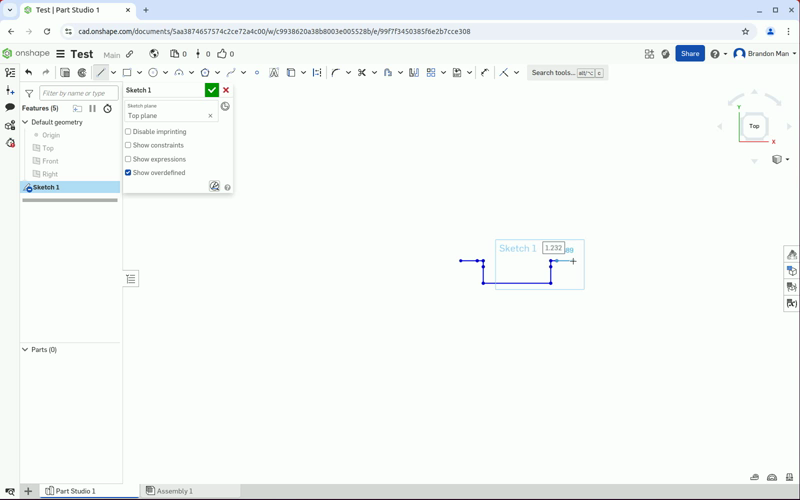
click(573, 260)
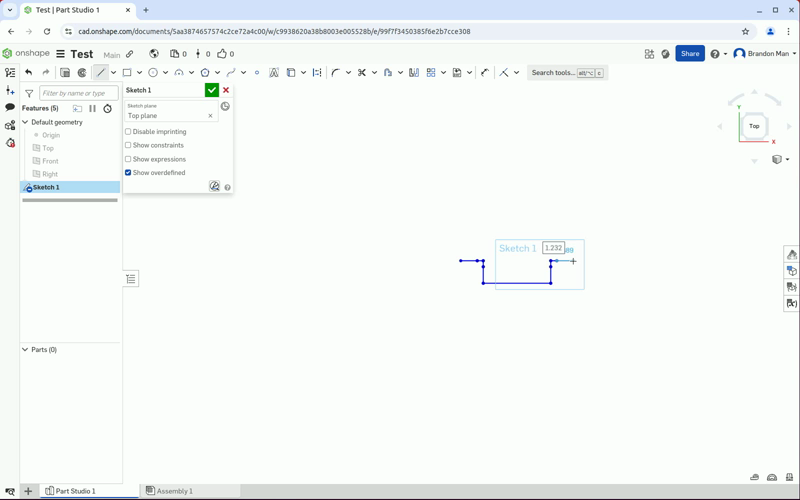
key_up(shift)
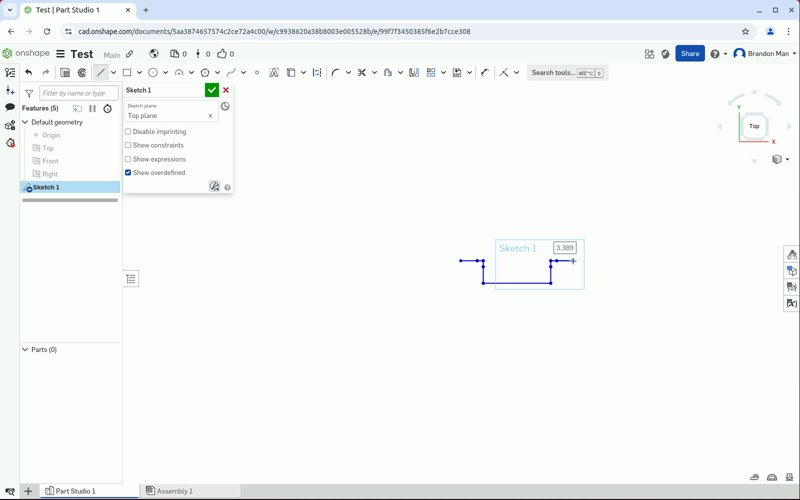
key_down(shift)
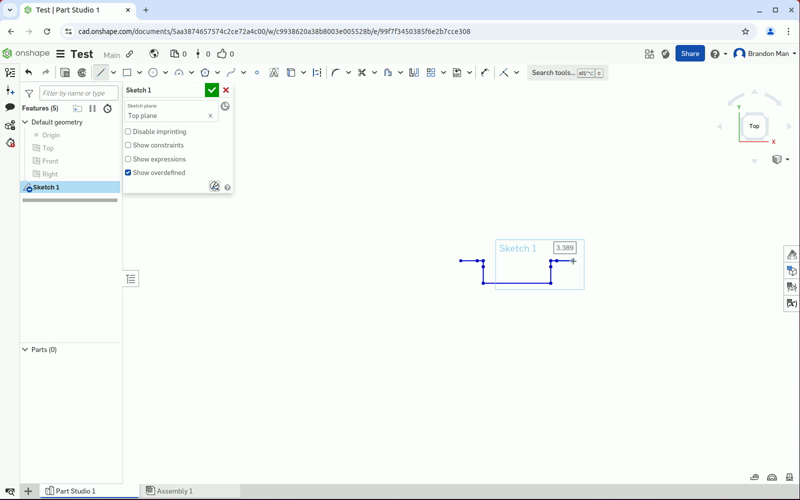
mouse_move(589, 260)
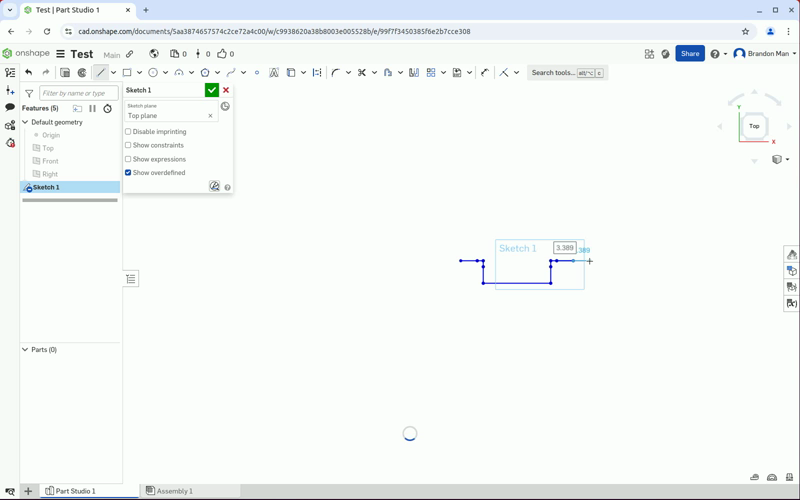
mouse_move(573, 215)
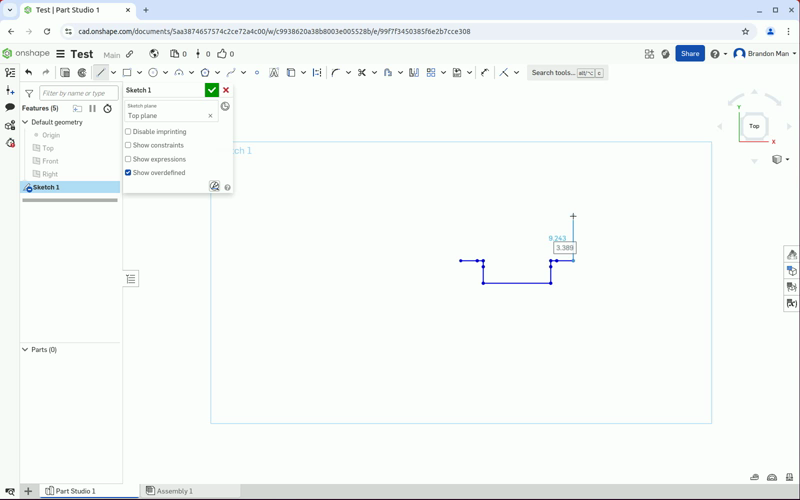
click(573, 215)
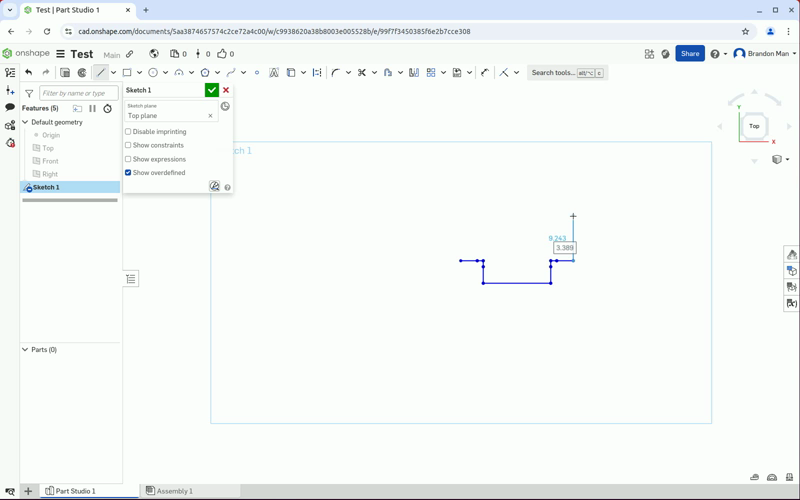
key_up(shift)
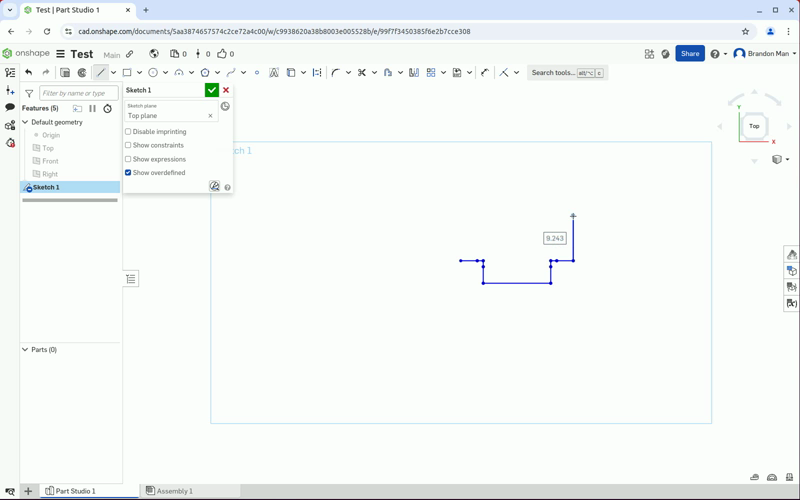
key_down(shift)
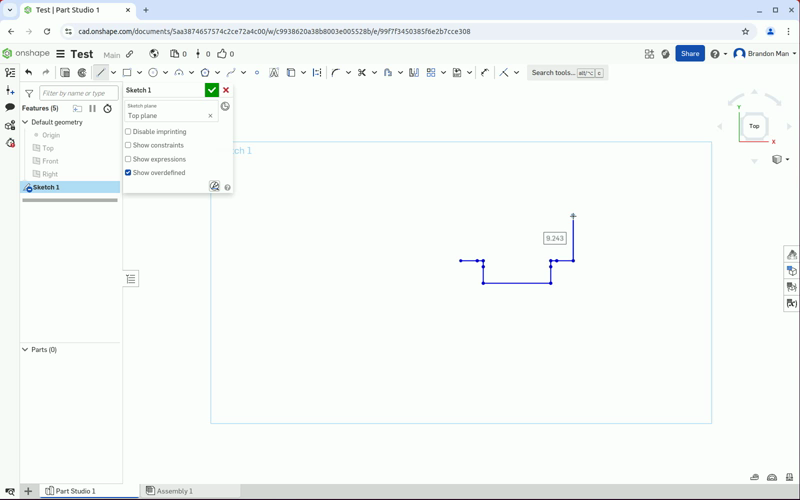
mouse_move(505, 215)
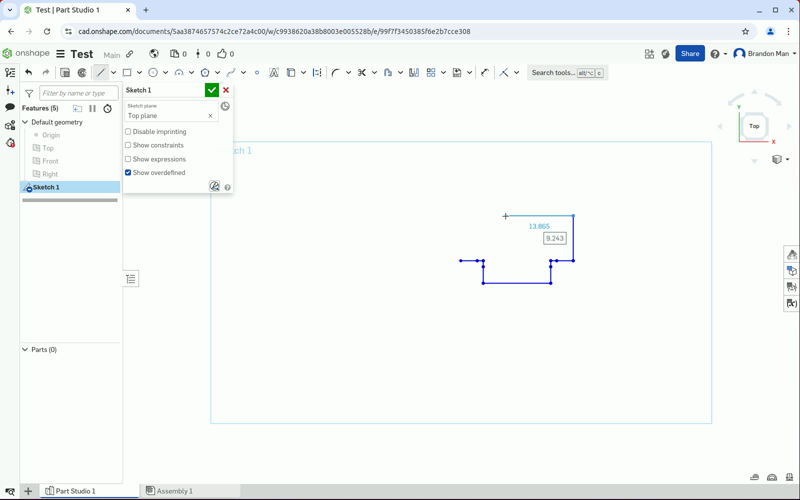
click(505, 215)
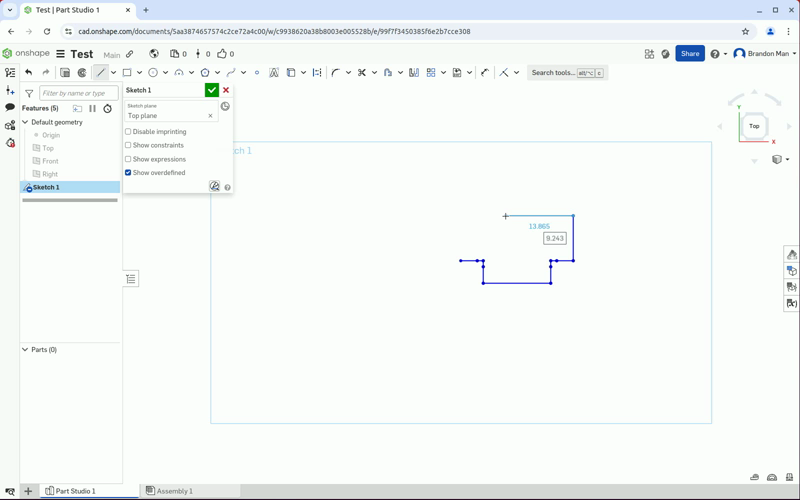
key_up(shift)
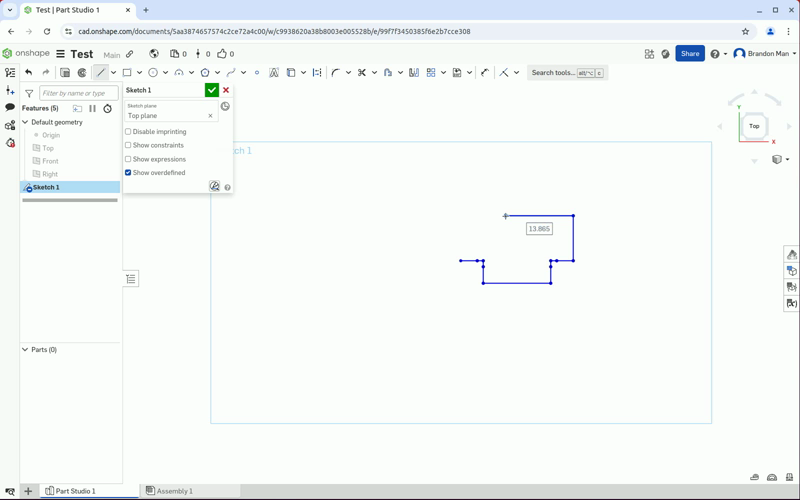
key_down(shift)
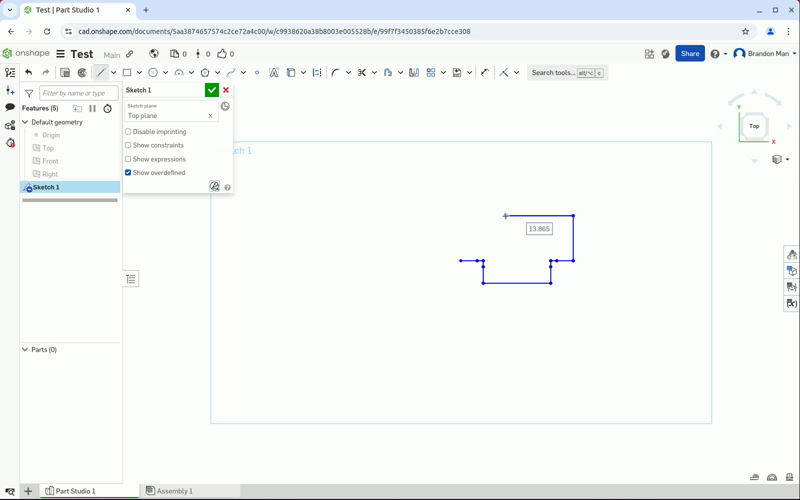
mouse_move(535, 215)
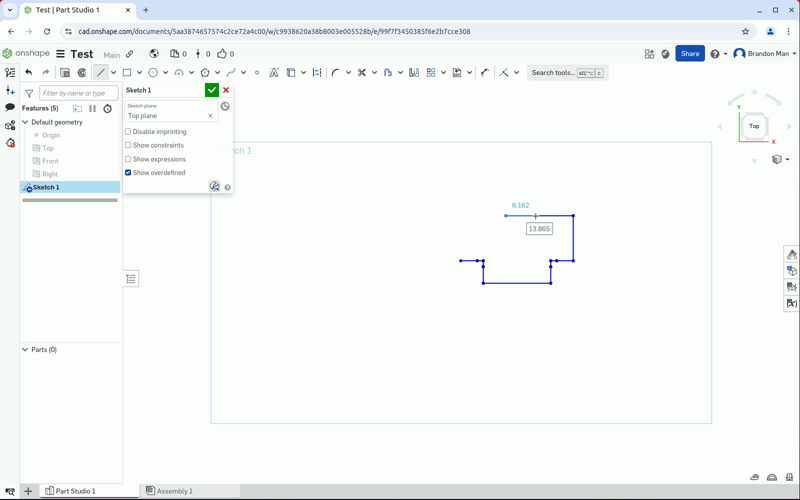
mouse_move(505, 238)
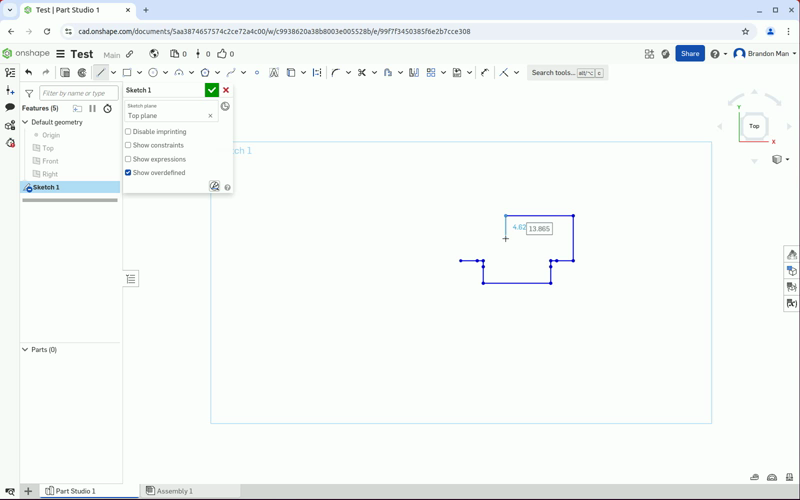
click(505, 238)
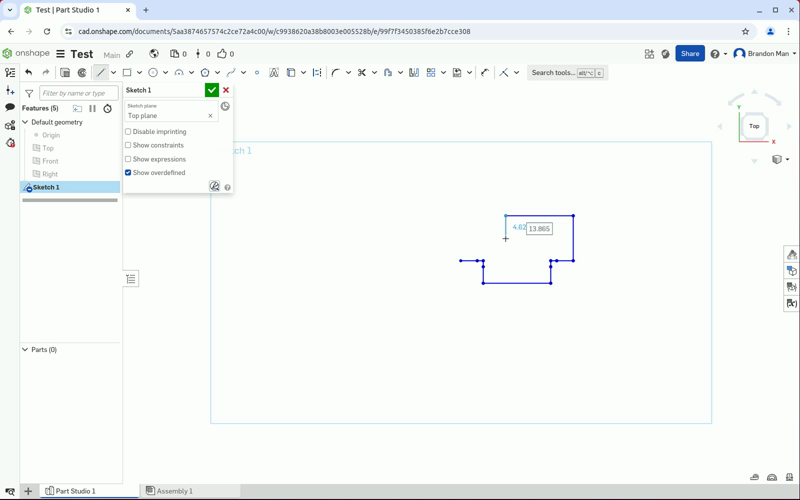
key_up(shift)
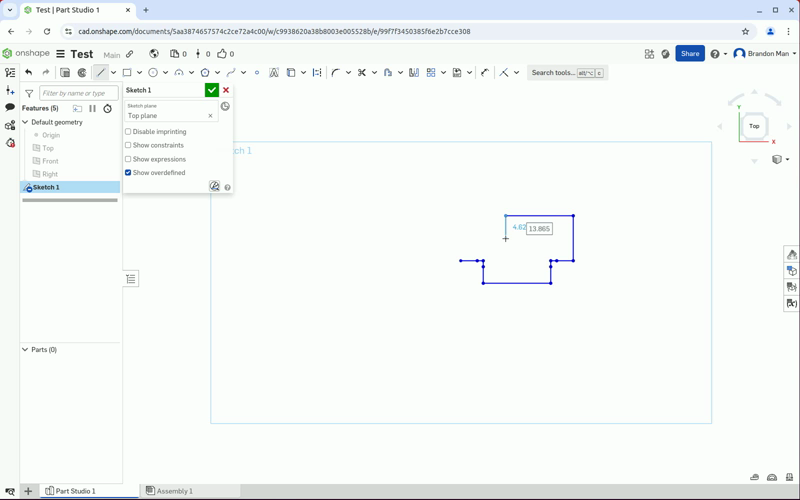
key_down(shift)
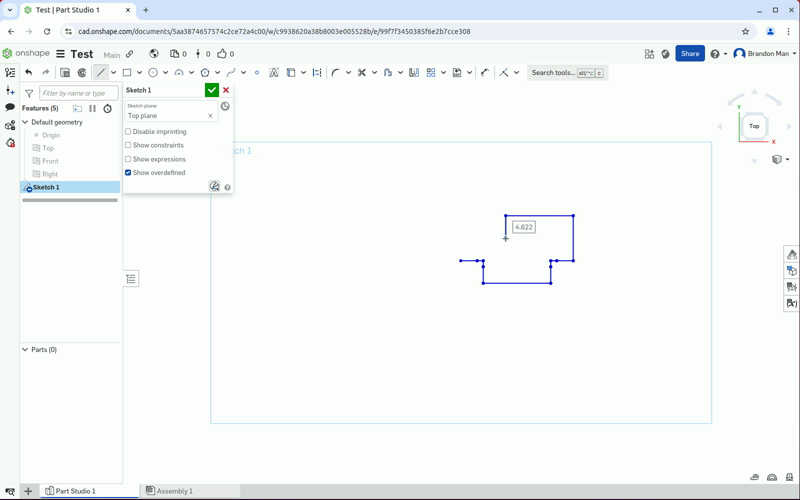
mouse_move(535, 238)
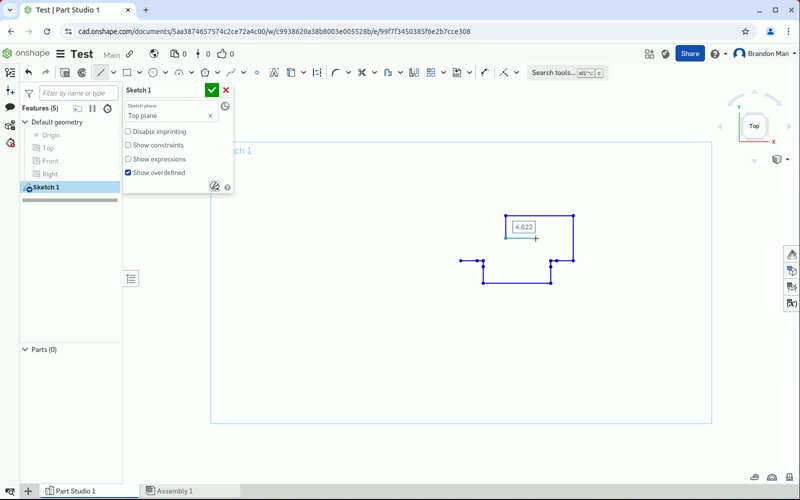
mouse_move(460, 238)
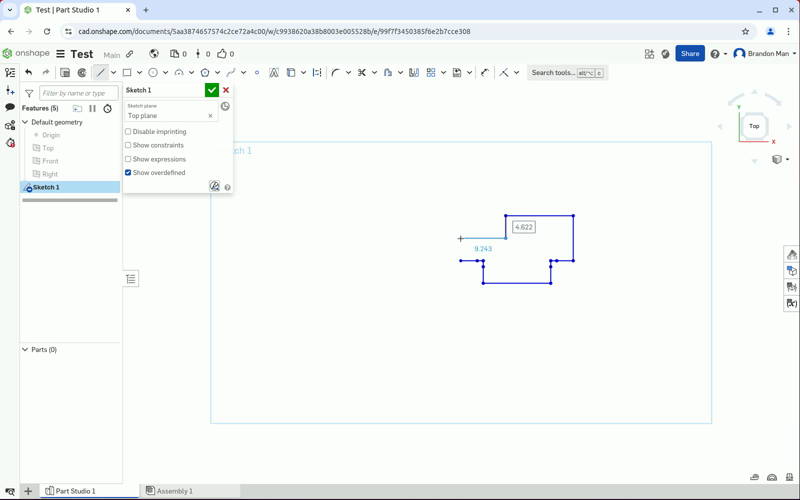
click(460, 238)
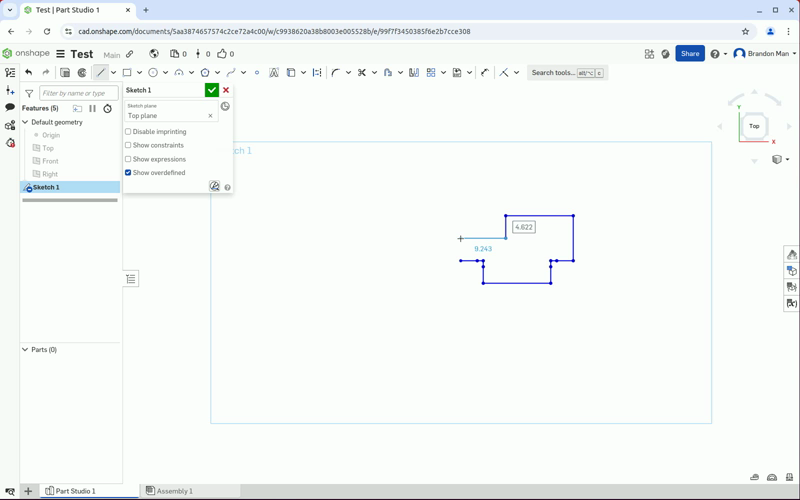
key_up(shift)
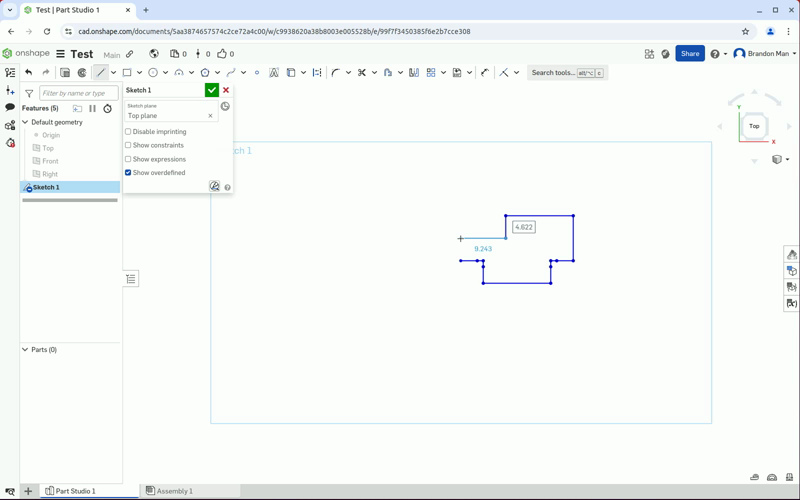
mouse_move(490, 238)
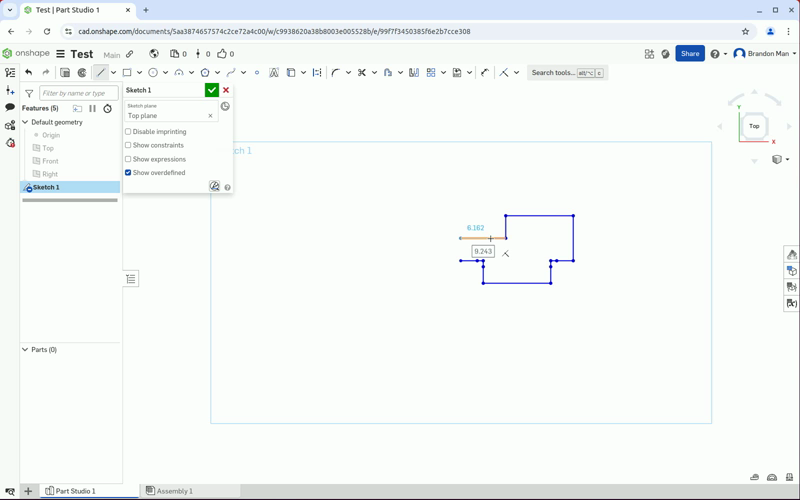
key_down(shift)
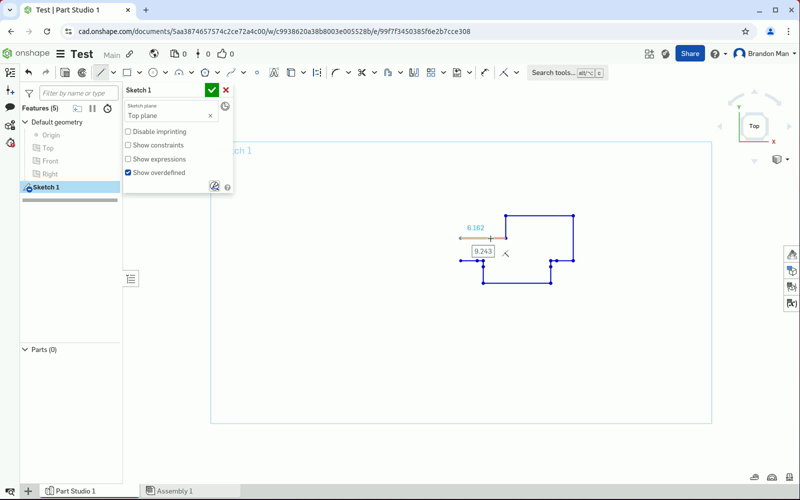
mouse_move(460, 260)
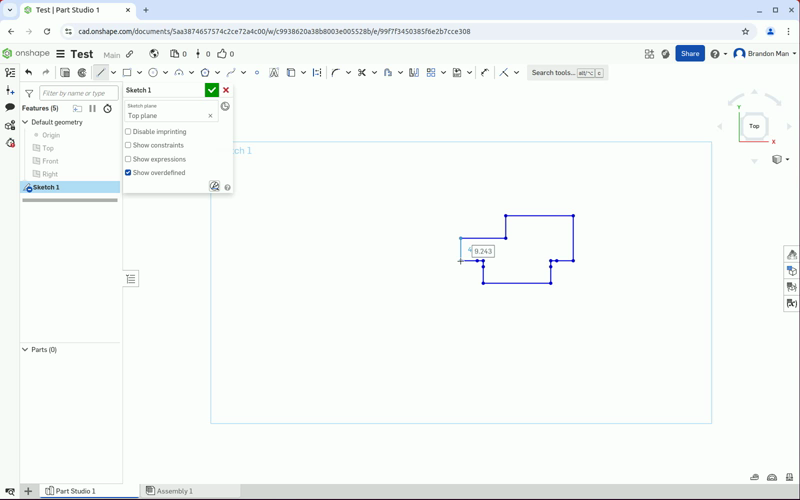
key_up(shift)
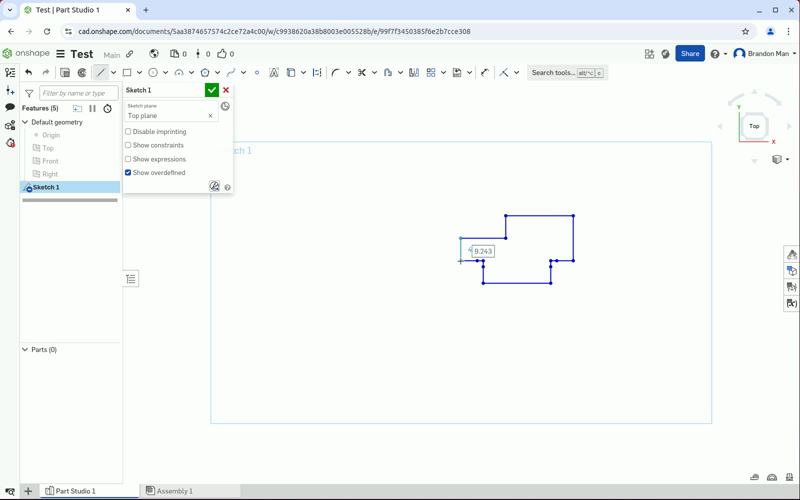
click(460, 260)
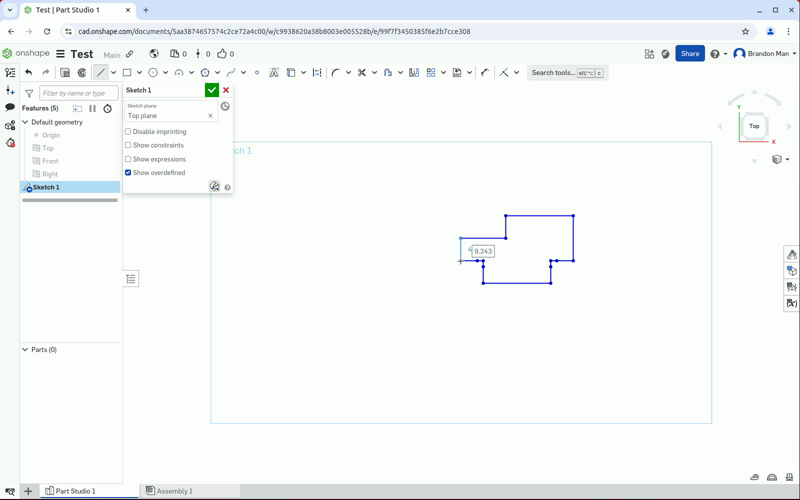
key(esc)
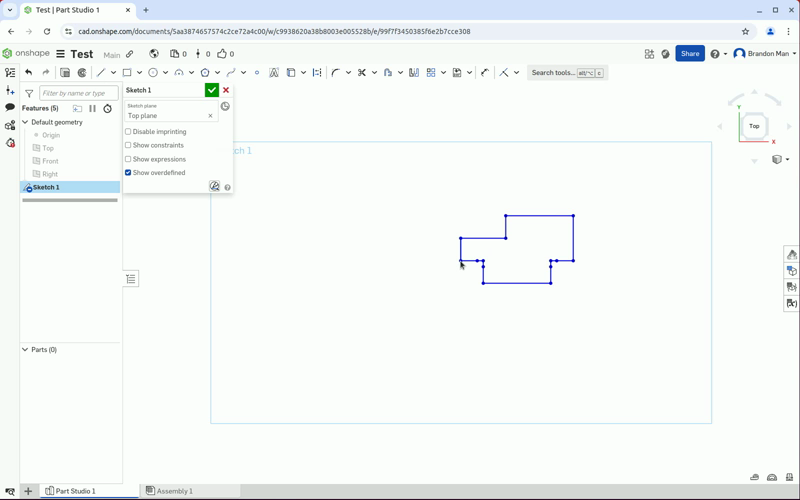
key(c)
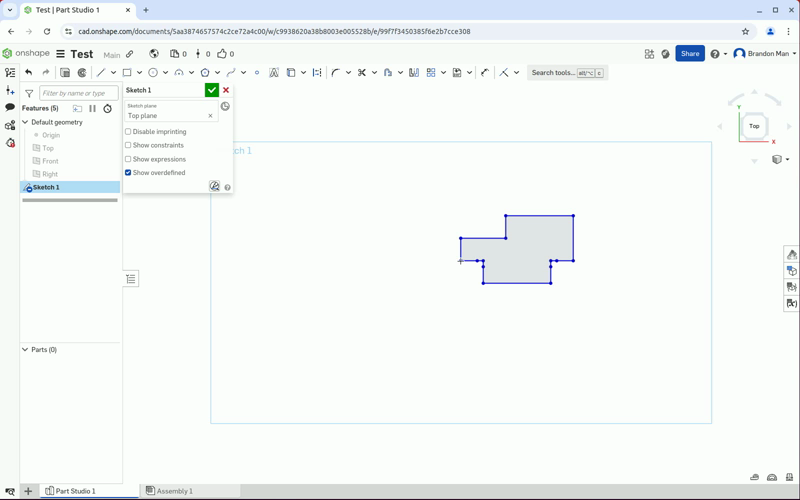
key_down(shift)
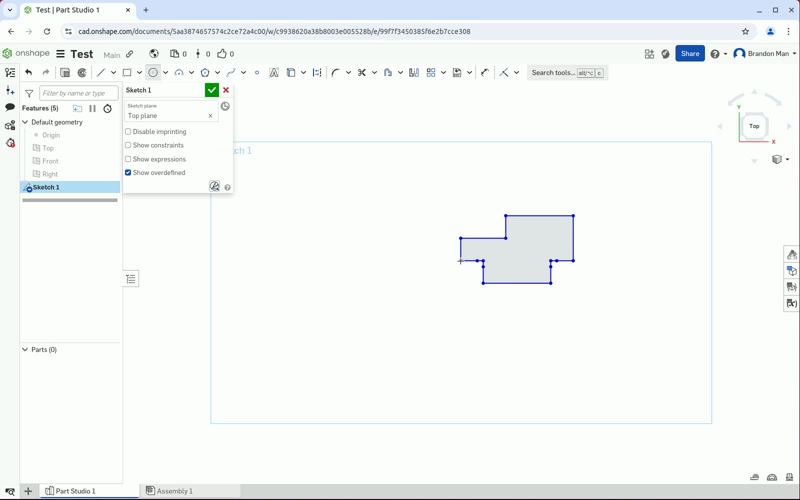
mouse_move(556, 232)
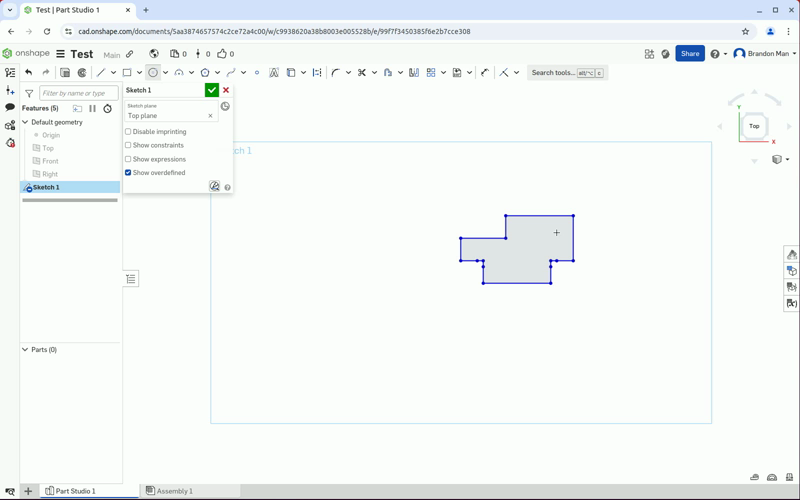
click(556, 232)
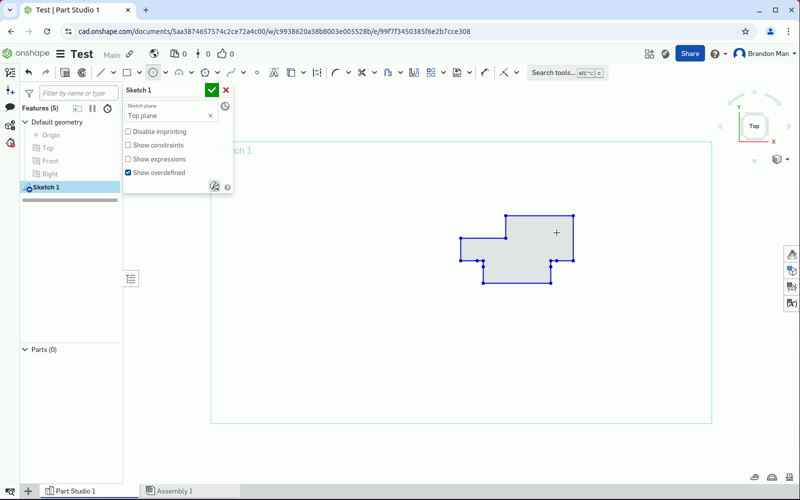
key_up(shift)
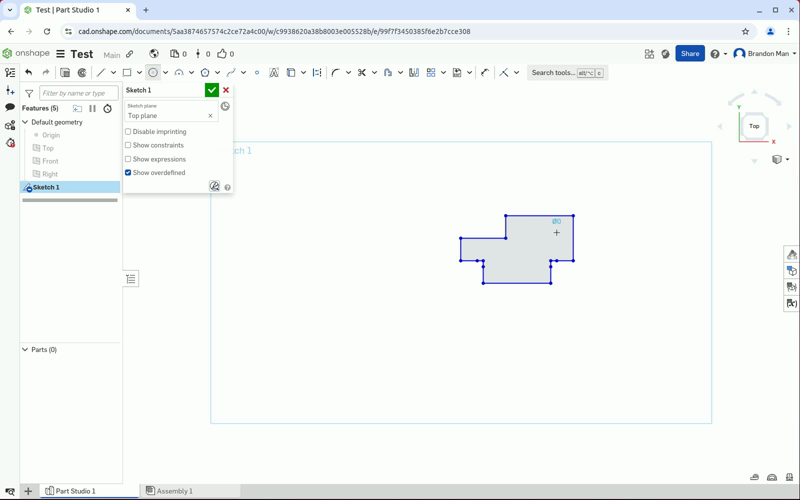
mouse_move(562, 232)
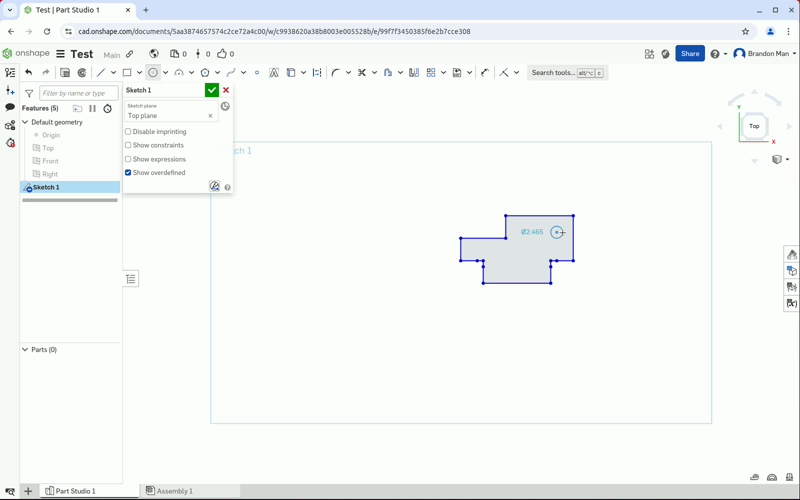
click(562, 232)
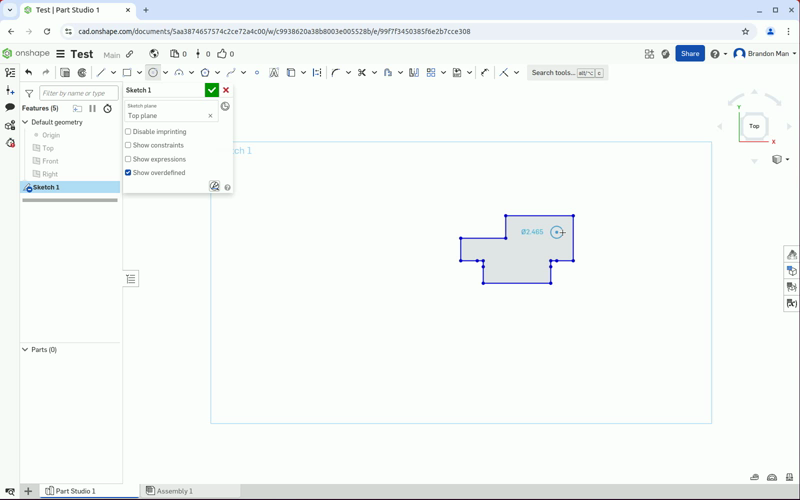
key(esc)
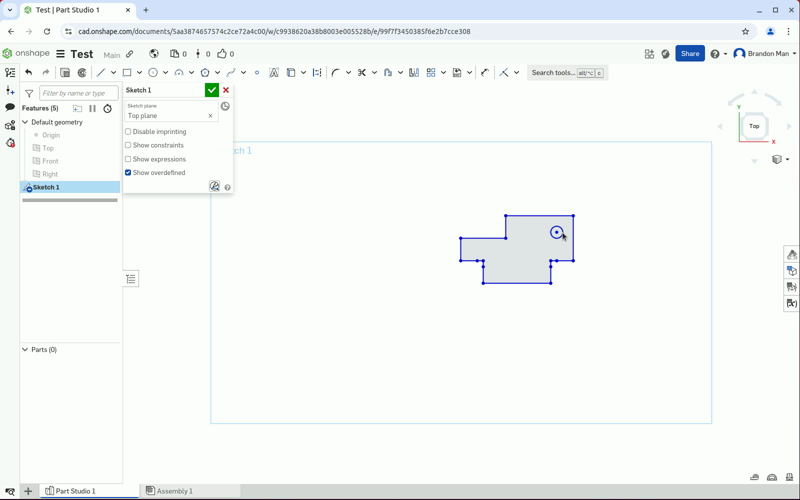
mouse_move(545, 242)
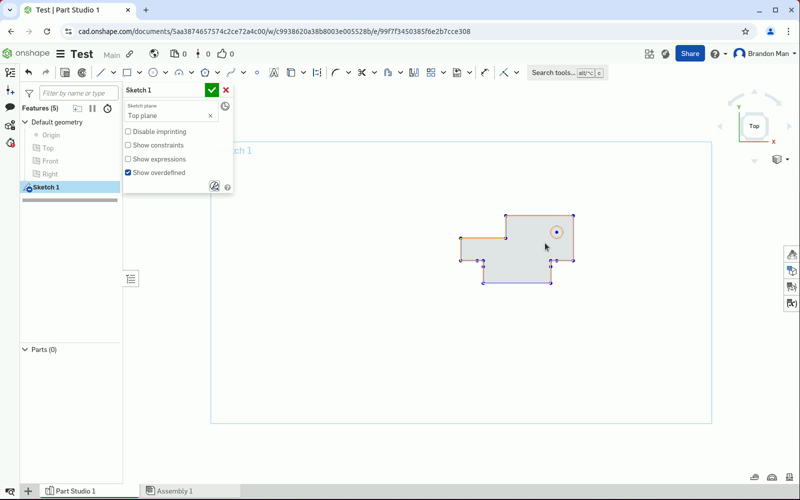
click(545, 242)
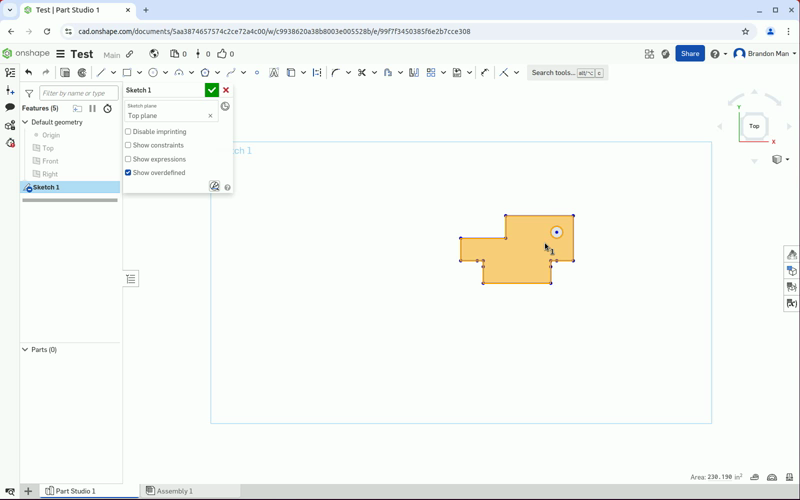
mouse_move(73, 352)
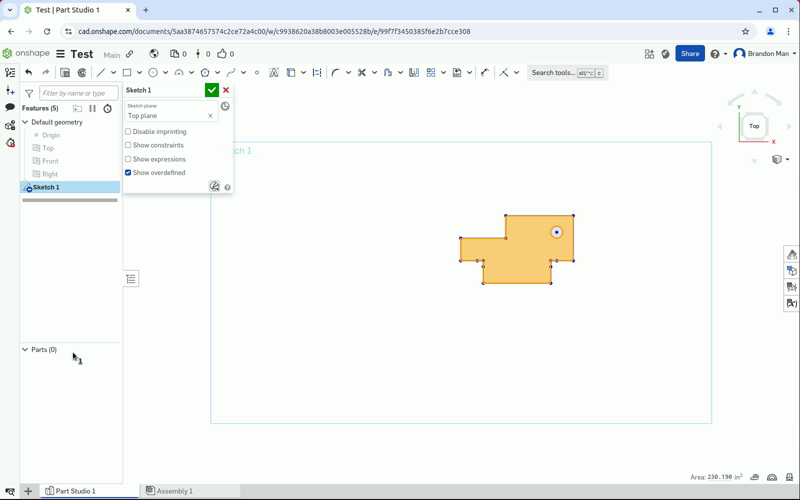
key(shift+y)
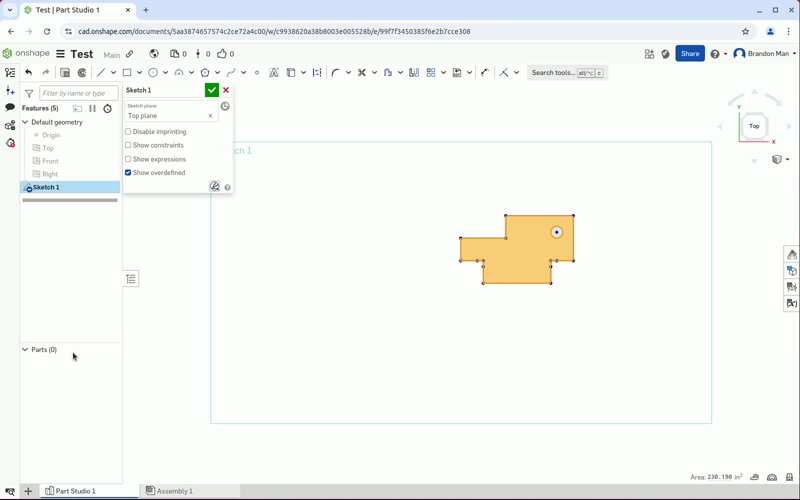
key(shift+e)
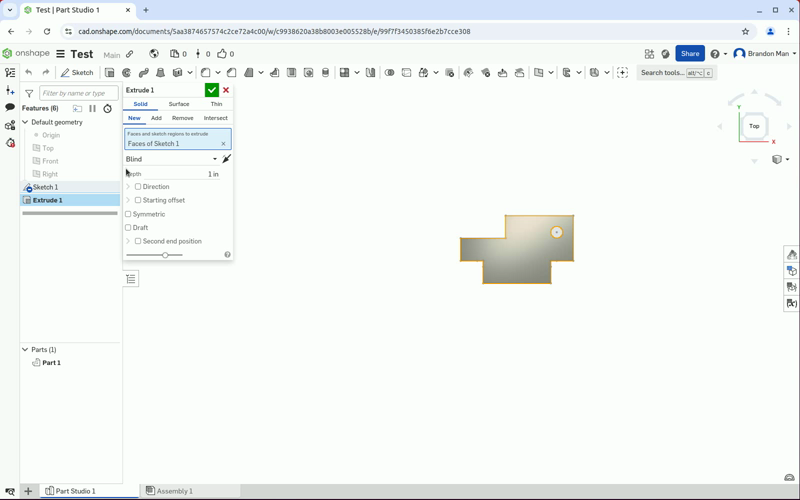
mouse_move(143, 106)
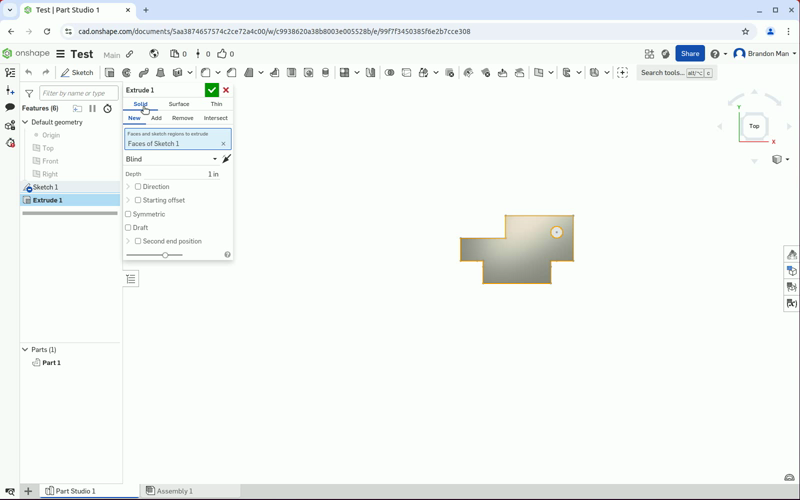
click(143, 106)
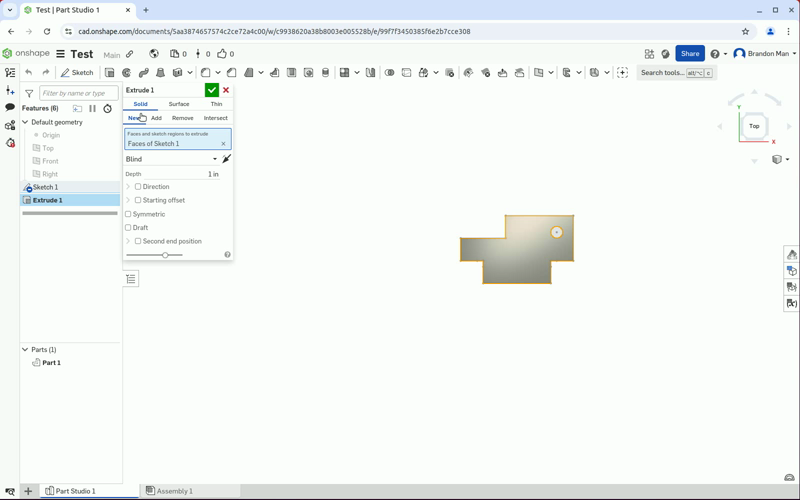
mouse_move(137, 120)
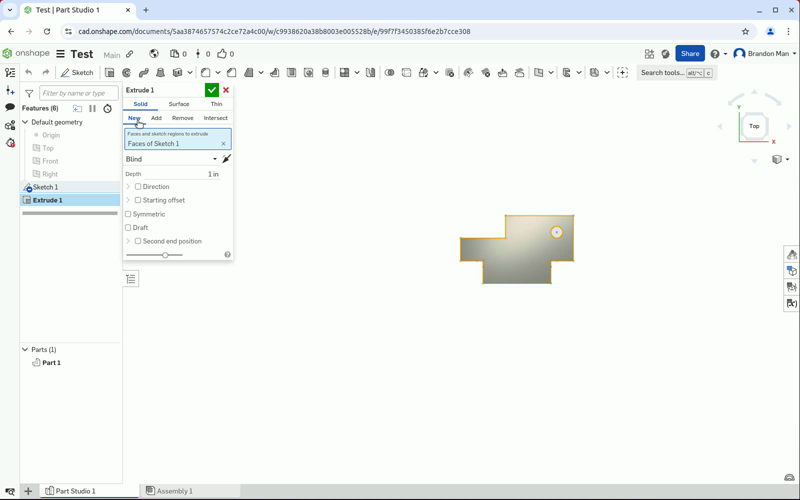
click(137, 120)
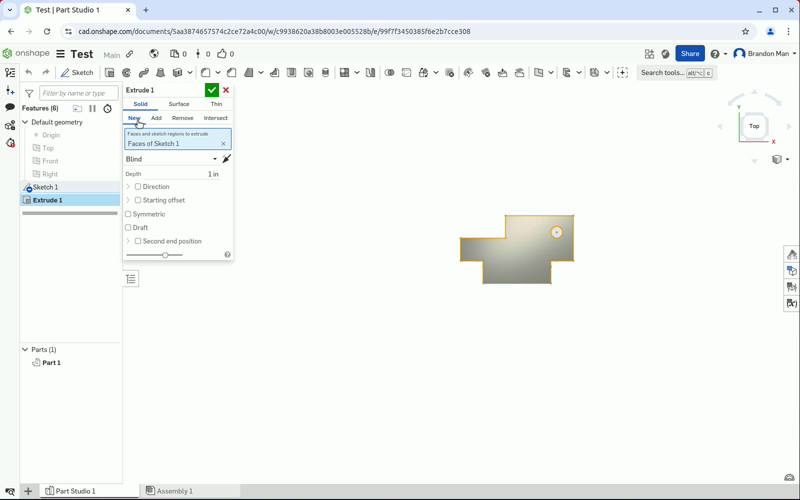
key(tab, 4)
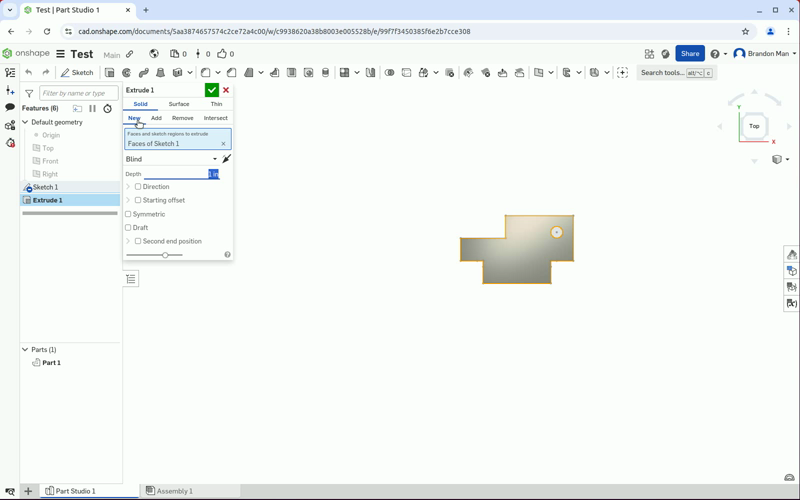
text(2.407)
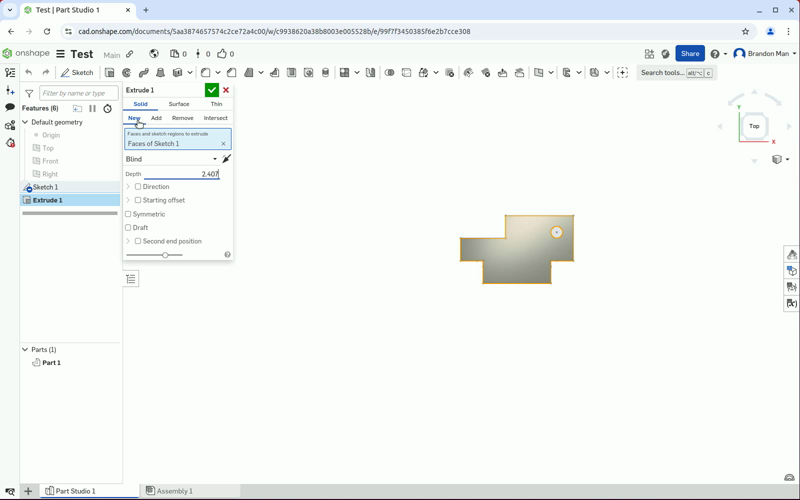
key(enter)
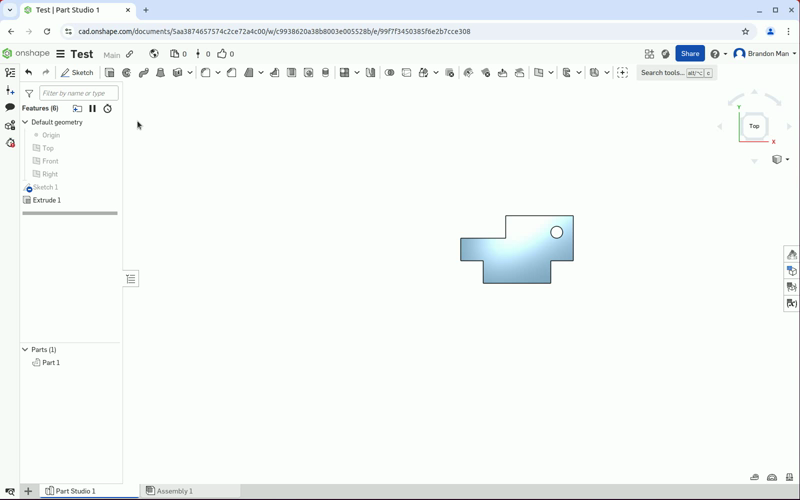
key(shift+h)
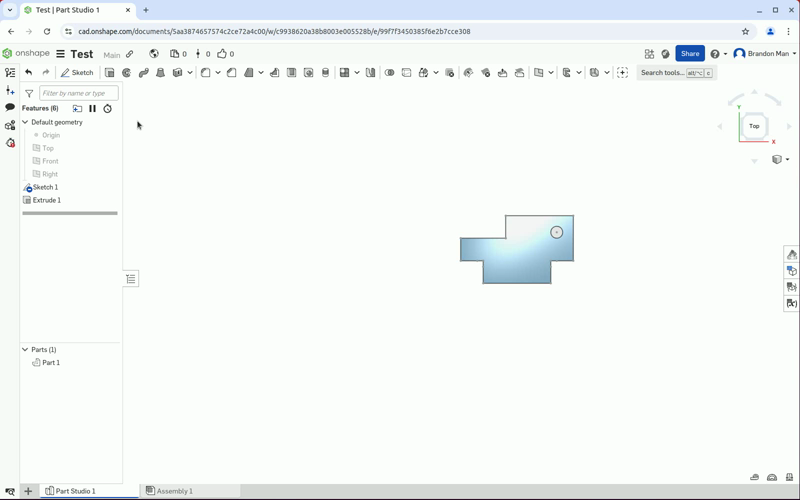
key(shift+h)
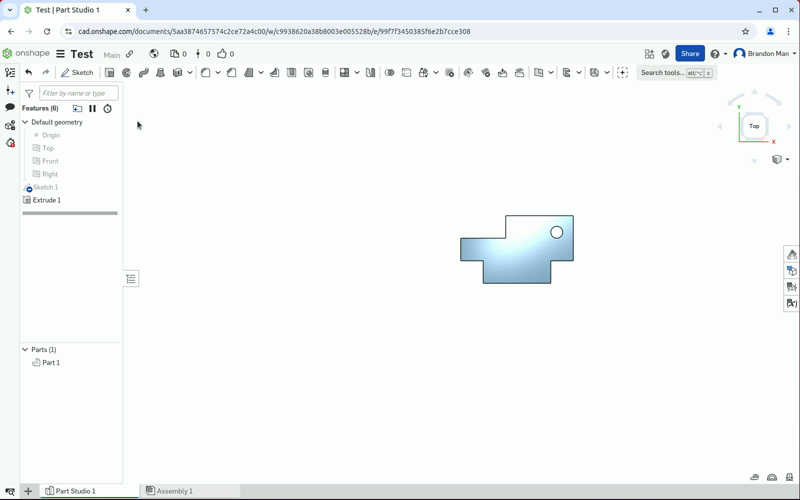
mouse_move(73, 189)
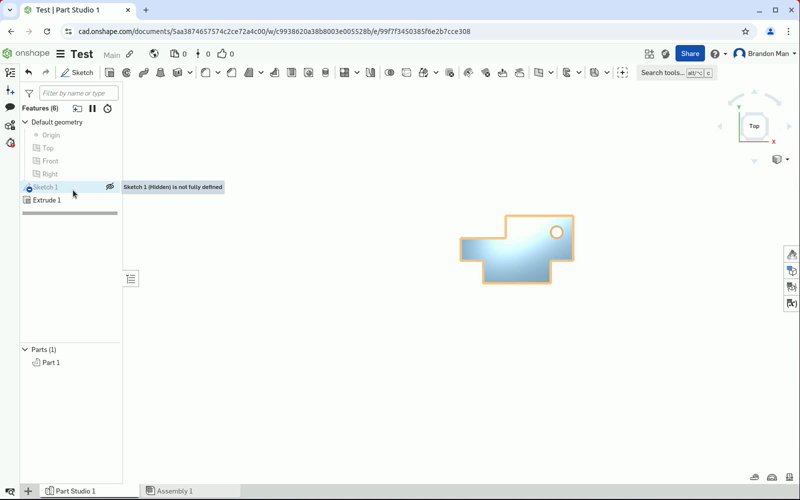
click(73, 189)
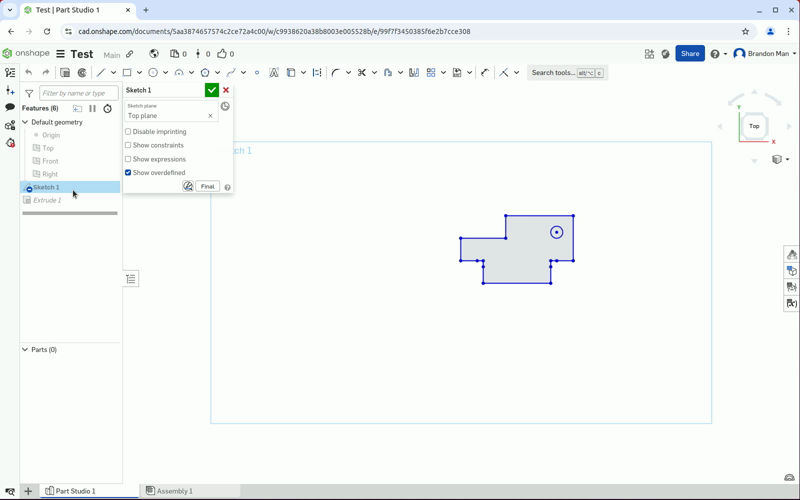
mouse_move(229, 92)
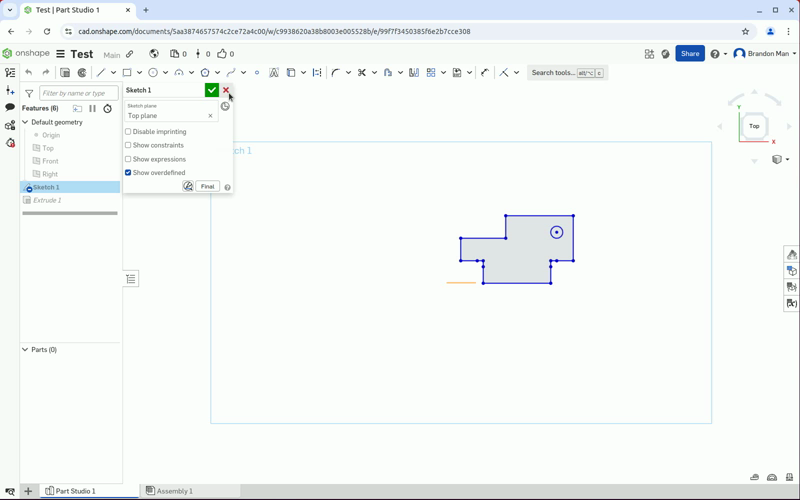
click(229, 92)
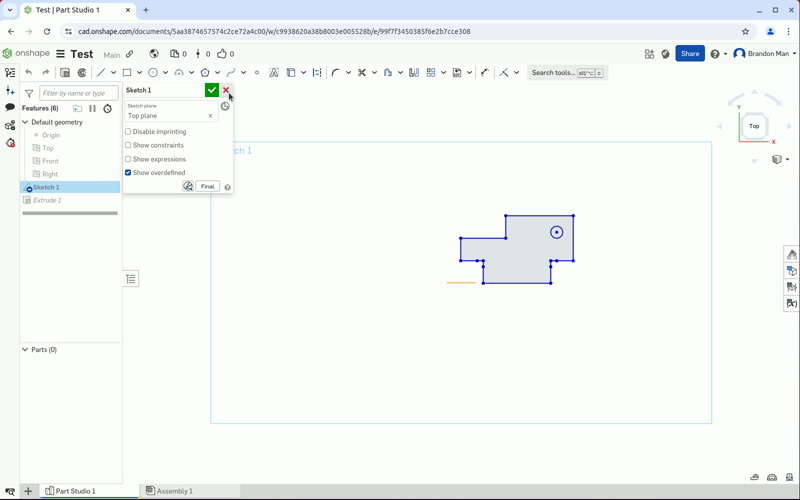
key(shift+s)
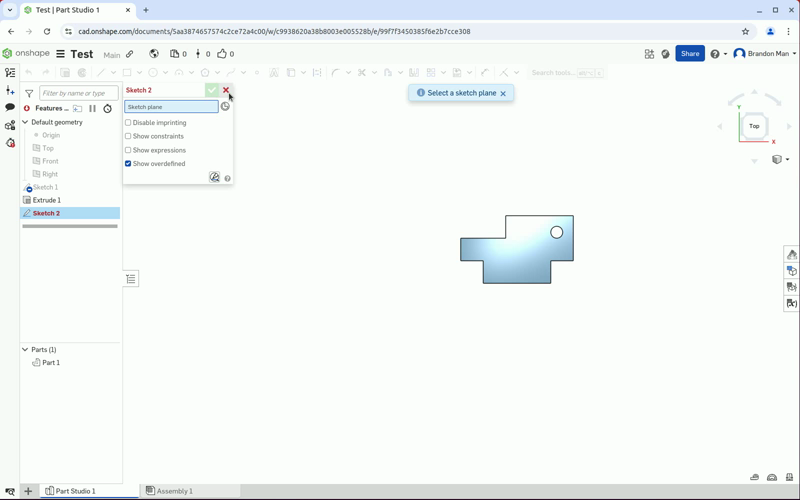
mouse_move(73, 150)
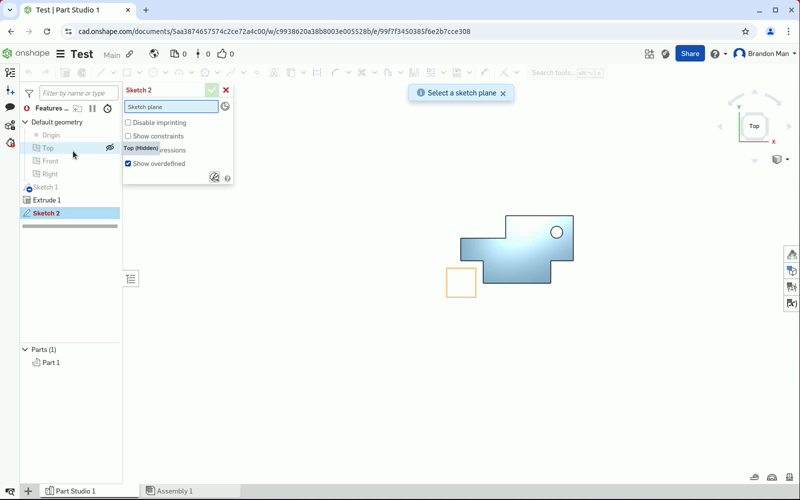
click(73, 150)
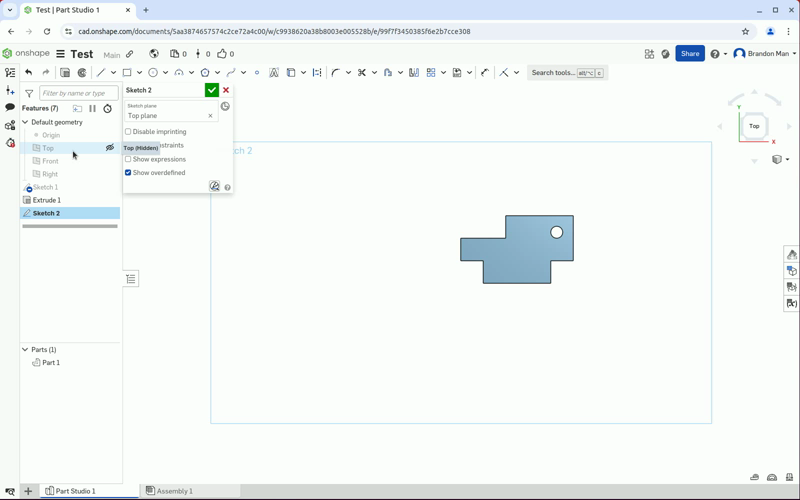
mouse_move(73, 352)
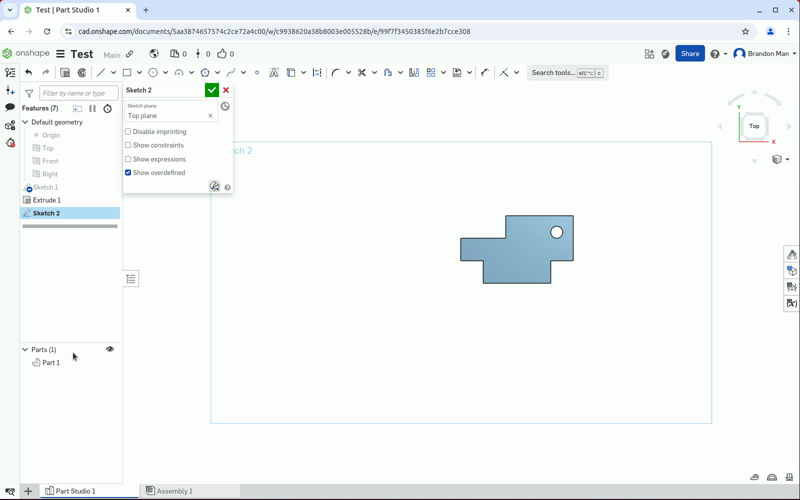
key(y)
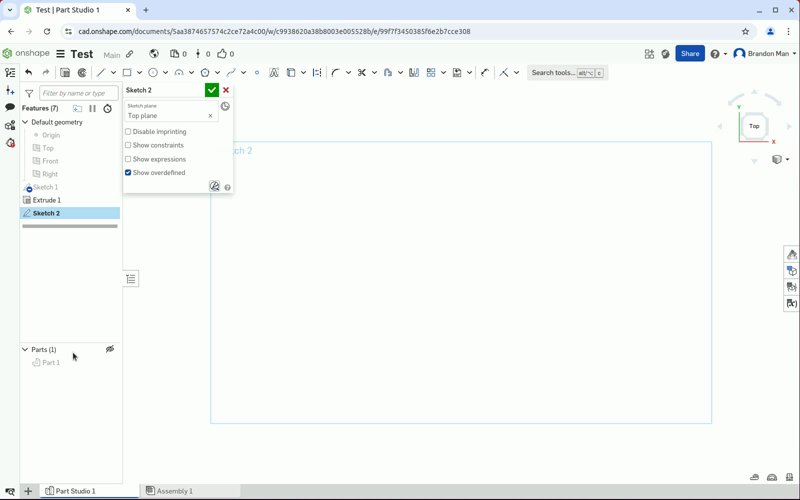
key(a)
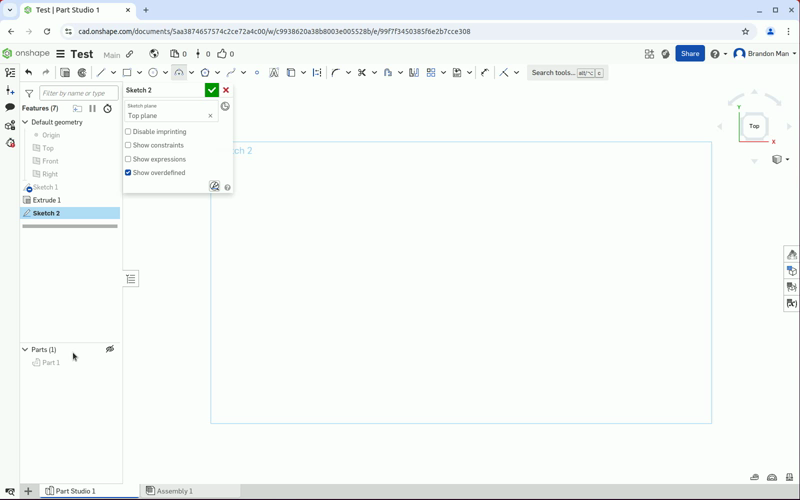
key_down(shift)
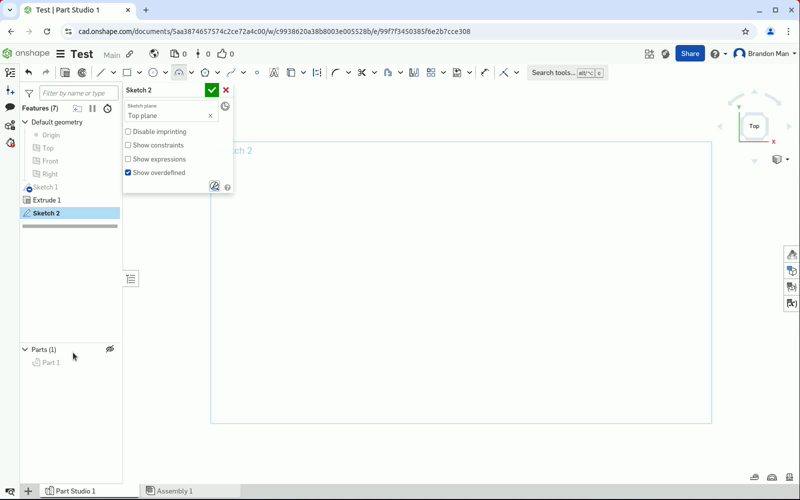
mouse_move(551, 282)
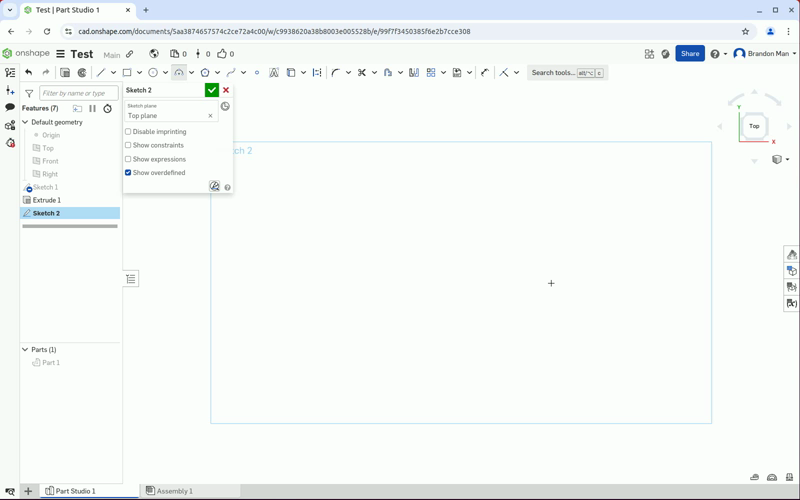
click(551, 282)
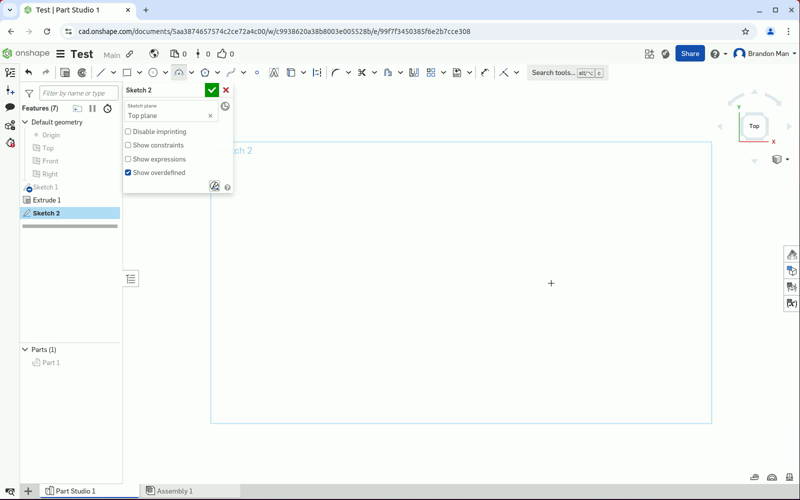
key_up(shift)
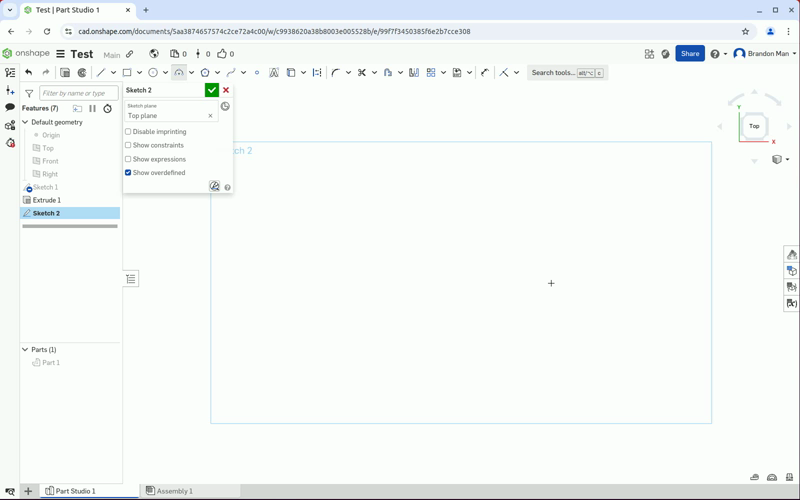
key_down(shift)
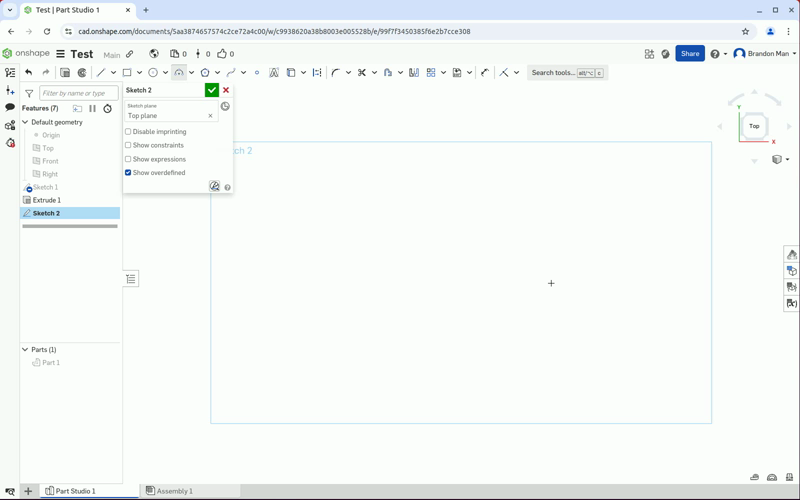
mouse_move(574, 259)
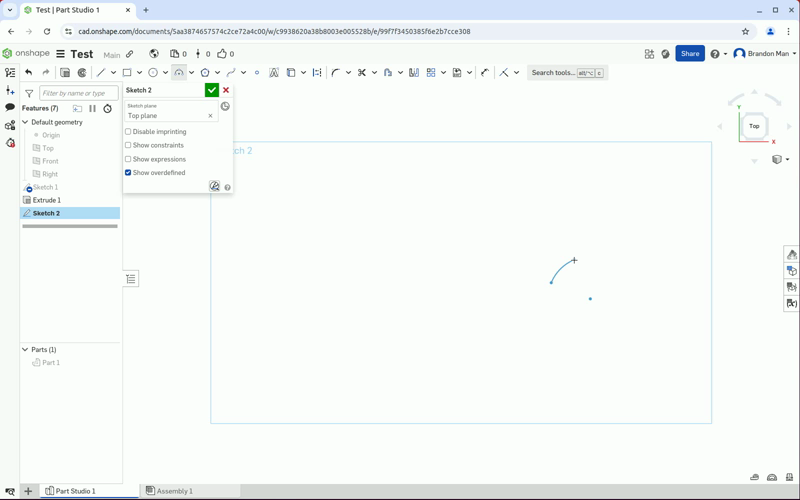
click(574, 259)
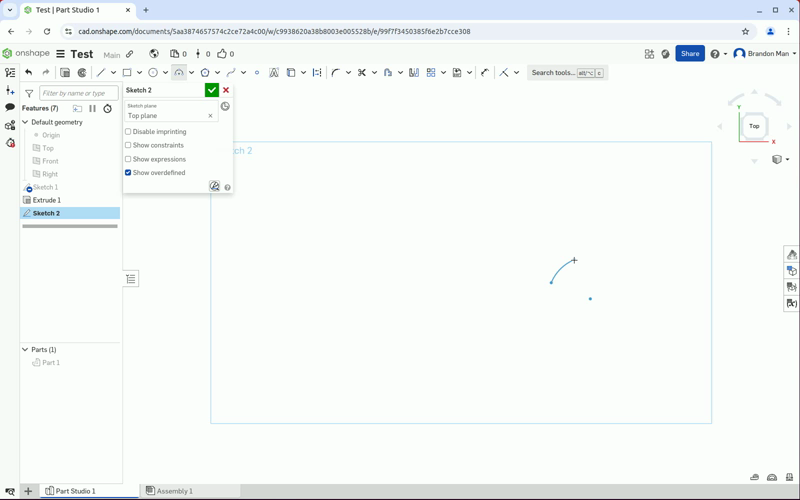
mouse_move(567, 276)
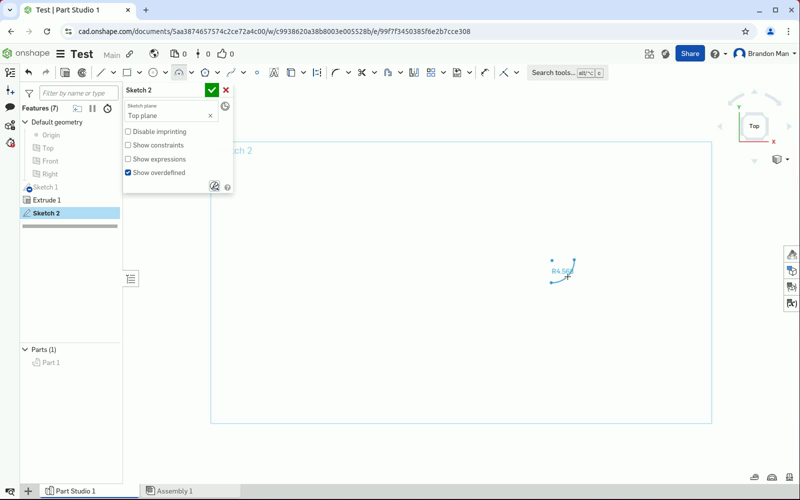
click(567, 276)
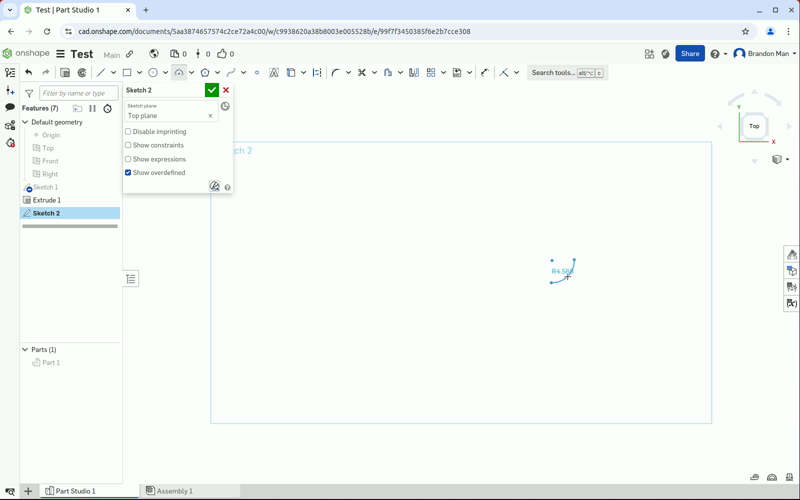
key_up(shift)
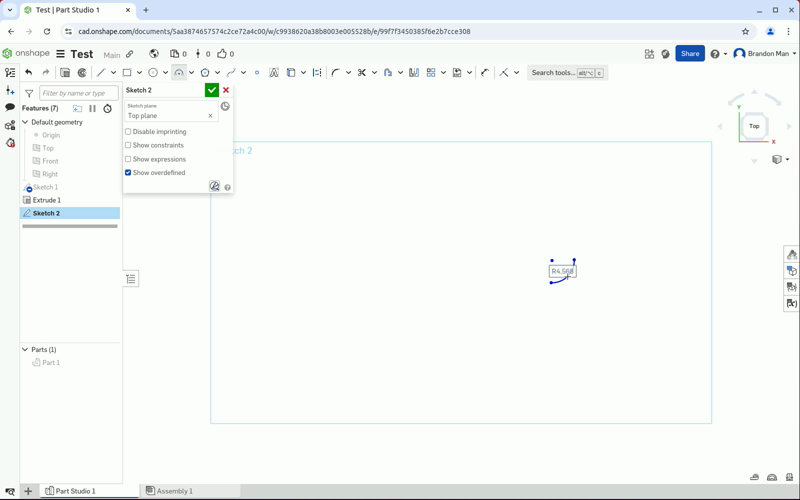
key(esc)
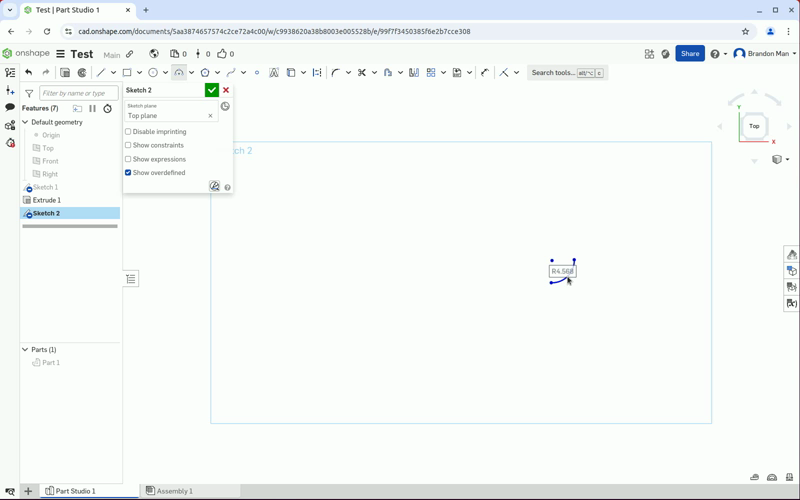
key(l)
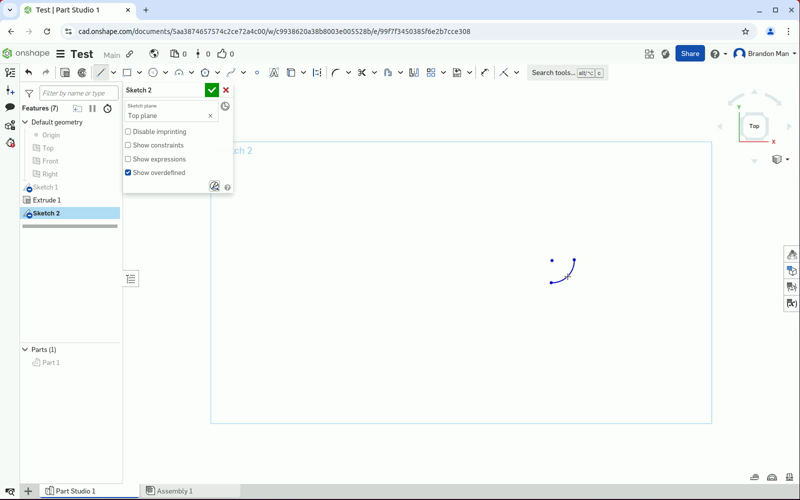
mouse_move(574, 259)
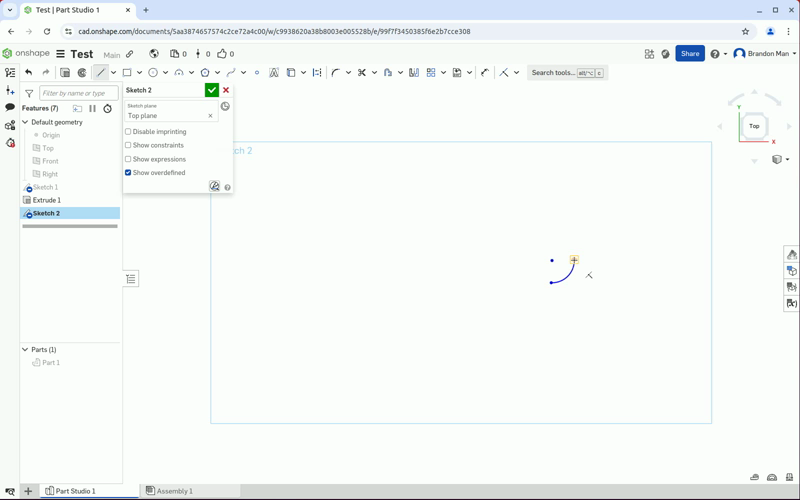
click(574, 259)
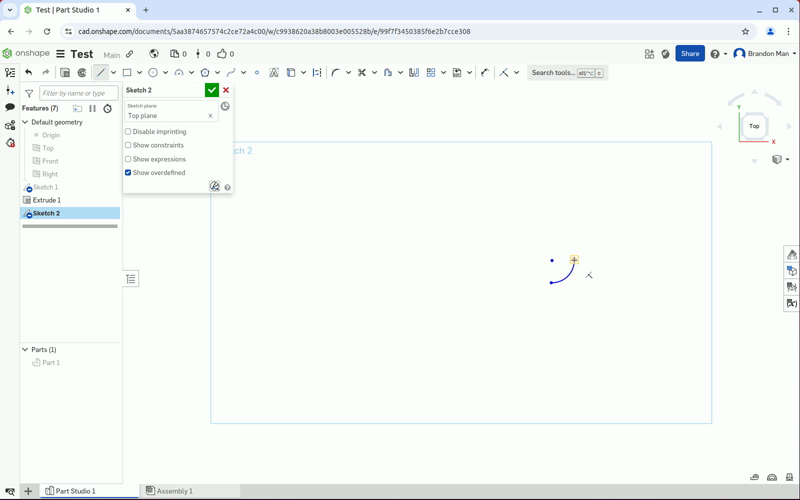
key_down(shift)
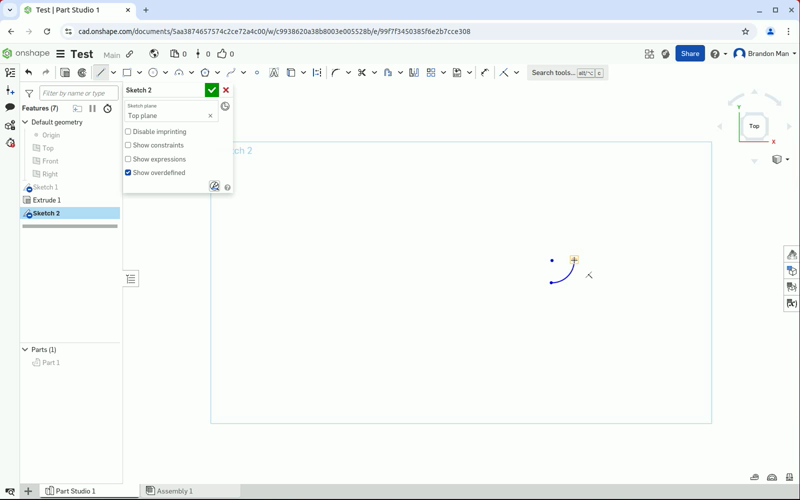
mouse_move(589, 259)
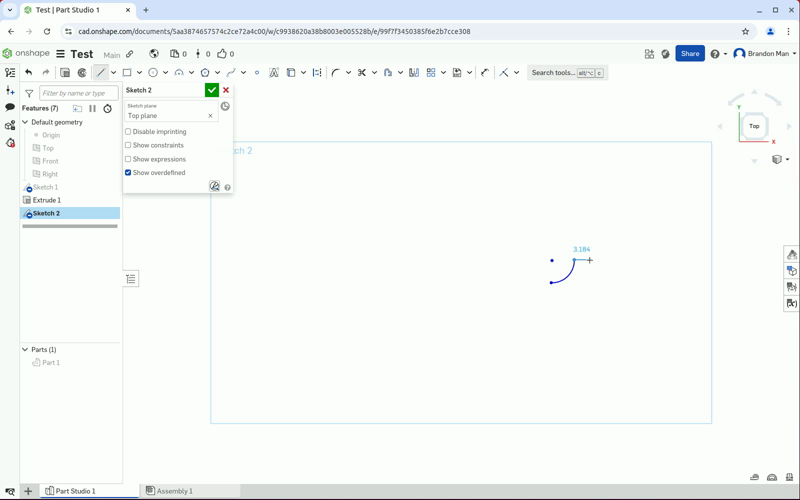
mouse_move(557, 259)
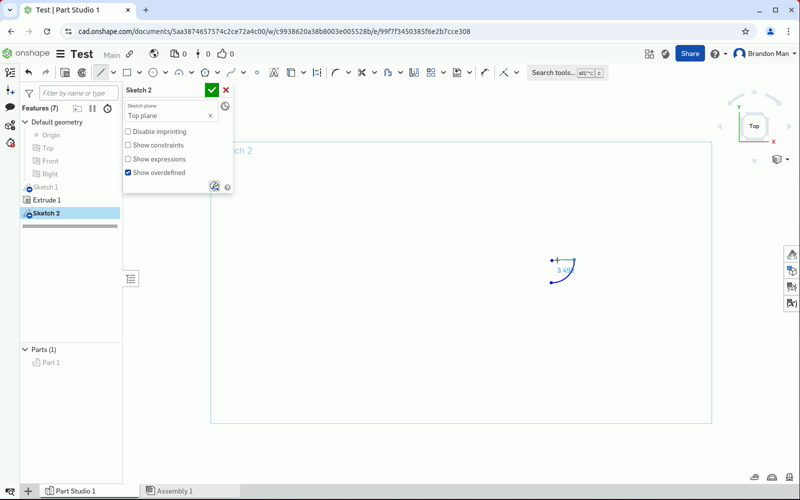
click(557, 259)
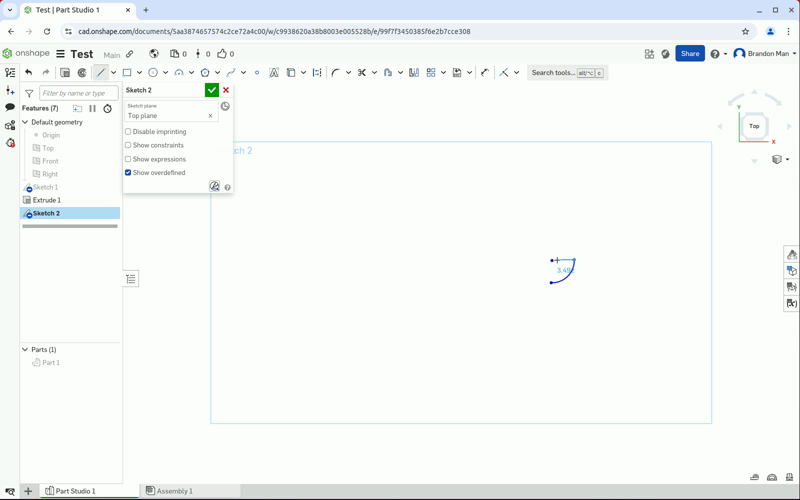
key_up(shift)
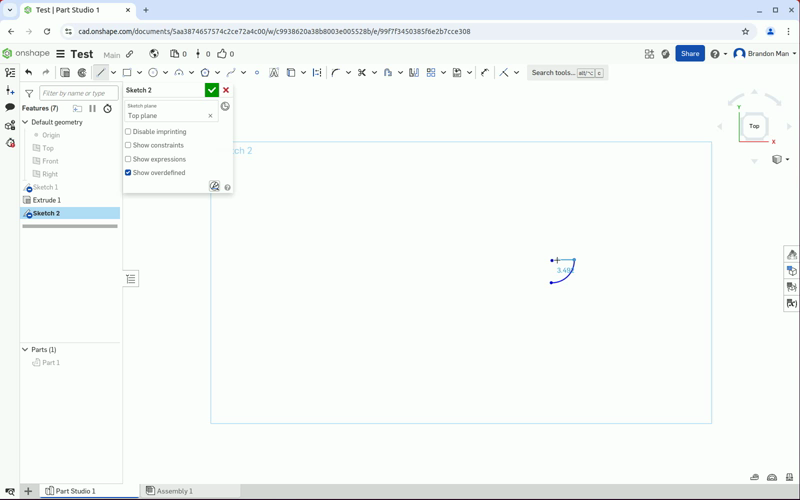
key(esc)
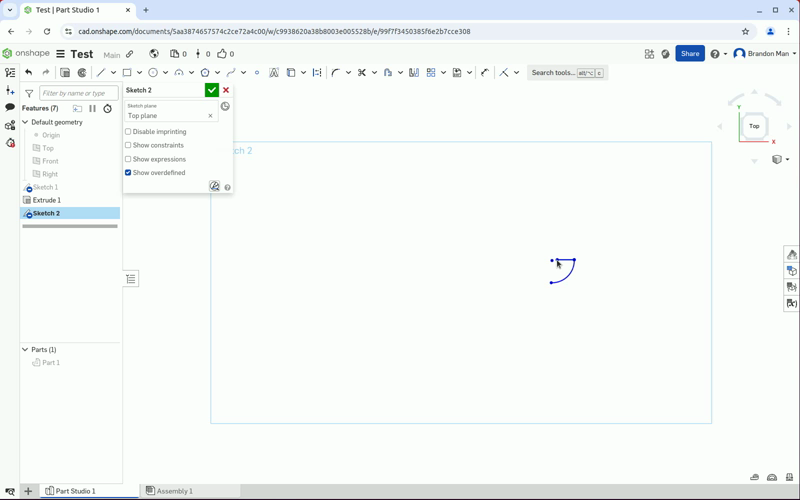
key(a)
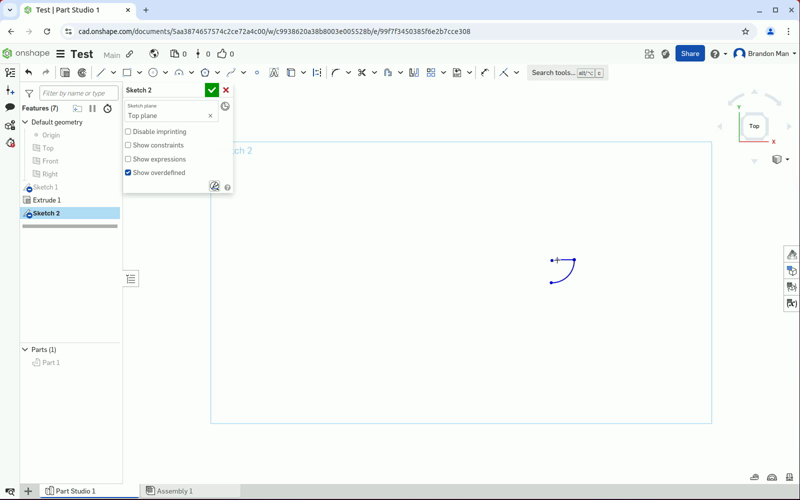
mouse_move(557, 259)
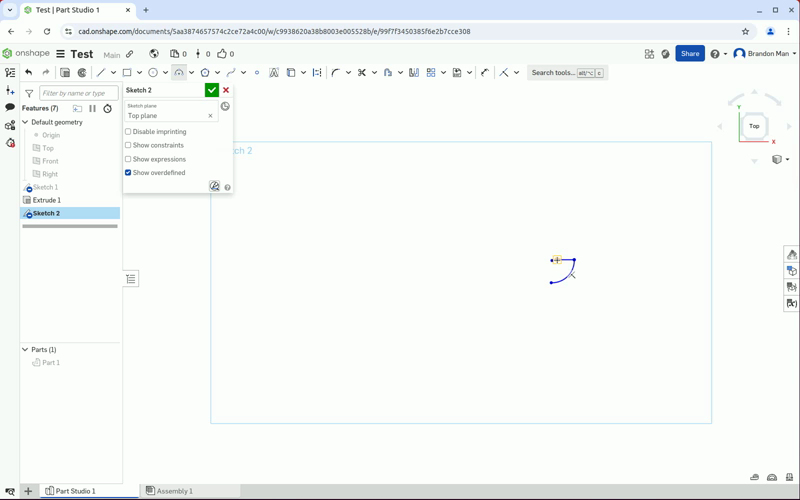
click(557, 259)
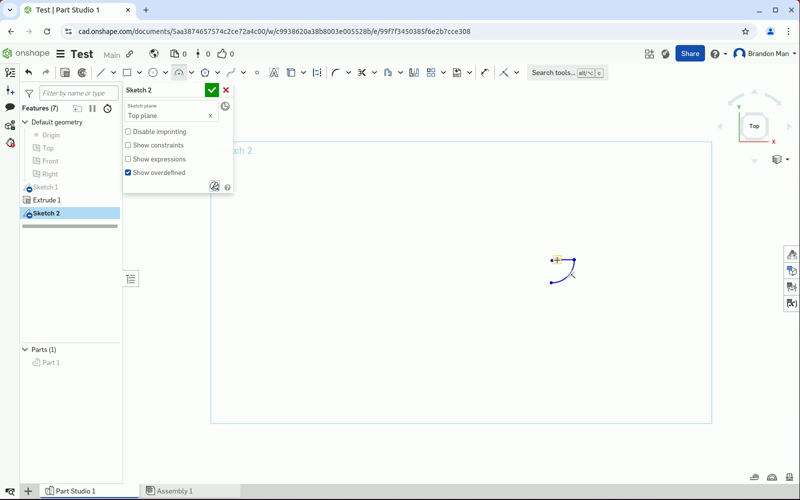
key_down(shift)
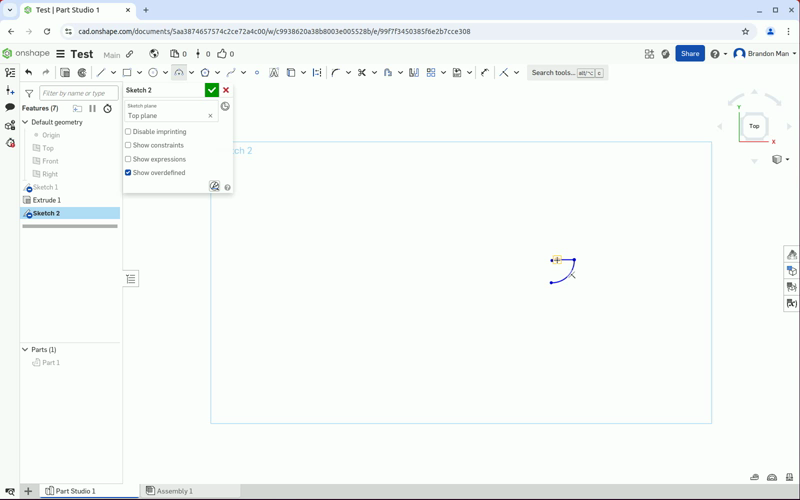
mouse_move(551, 265)
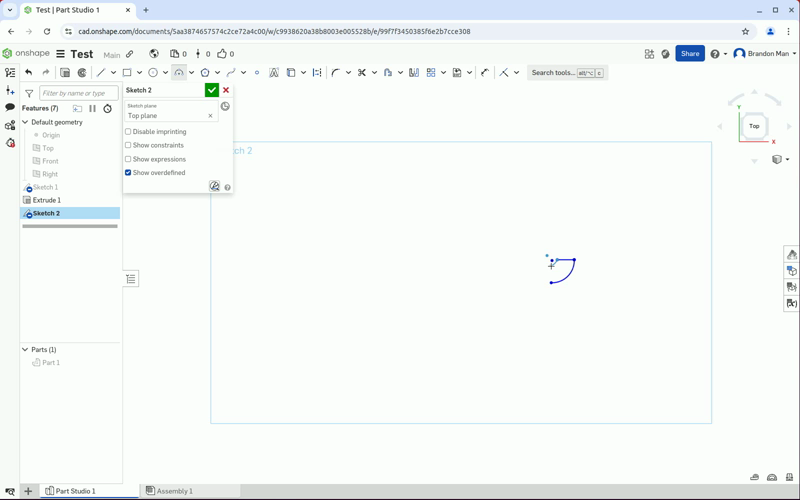
click(551, 265)
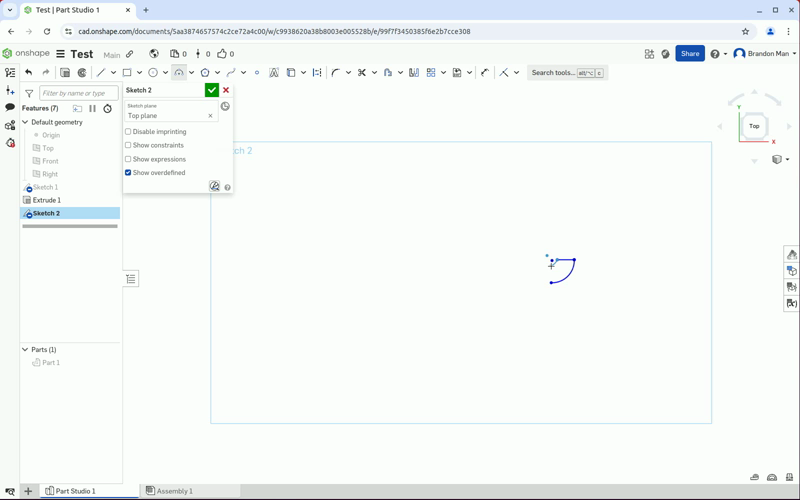
mouse_move(561, 269)
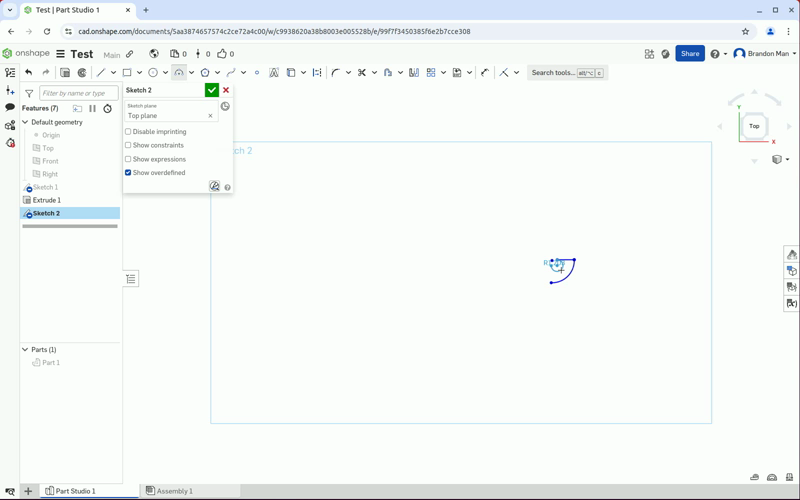
click(561, 269)
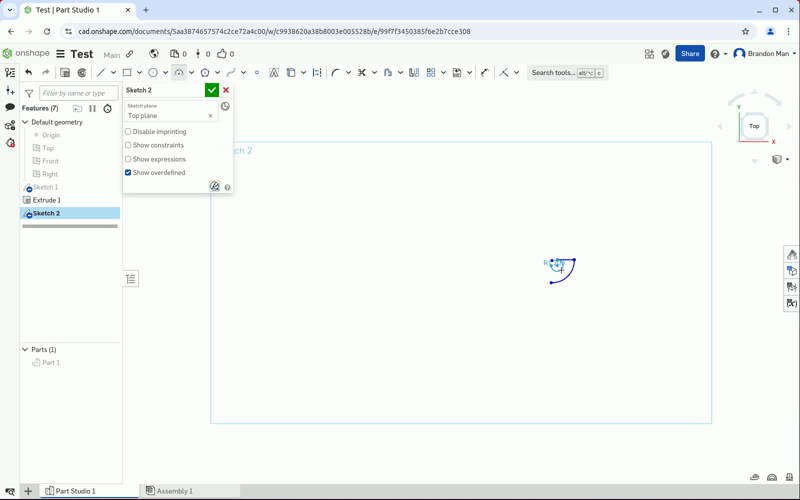
key_up(shift)
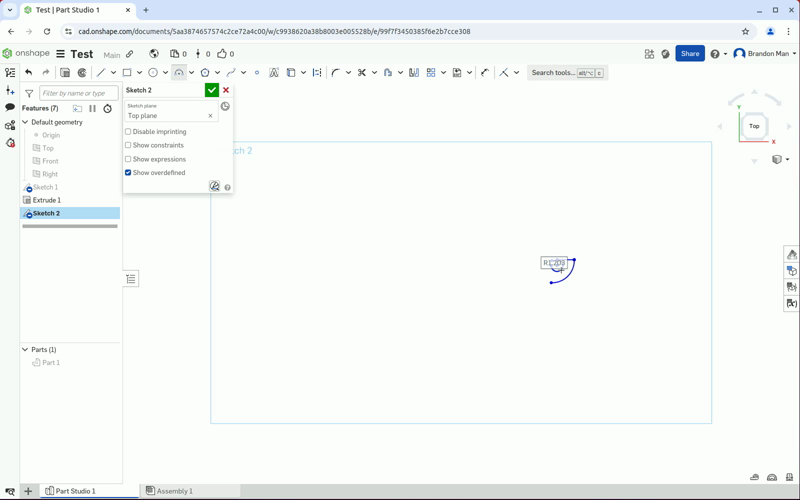
key(esc)
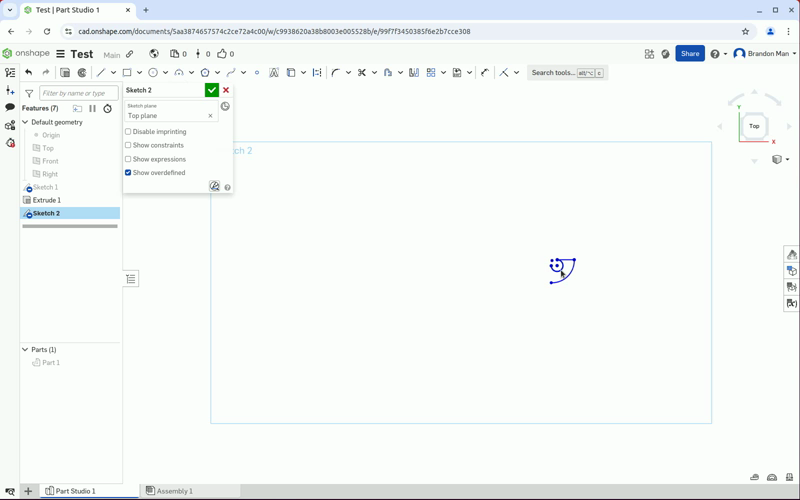
key(l)
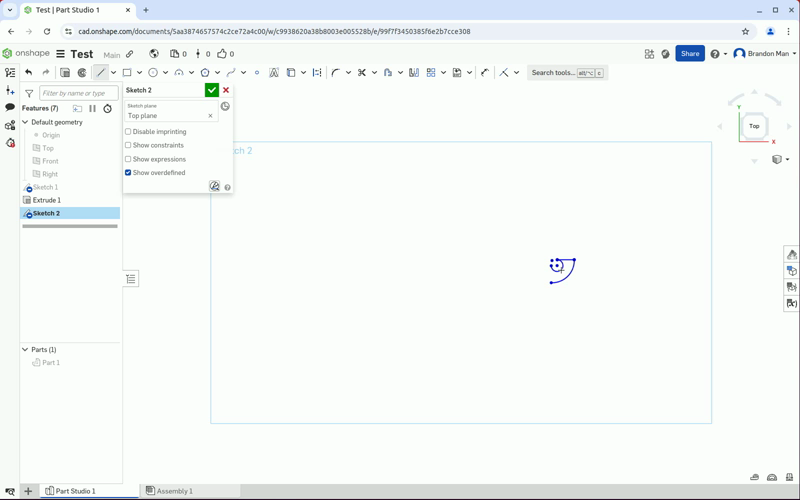
mouse_move(551, 265)
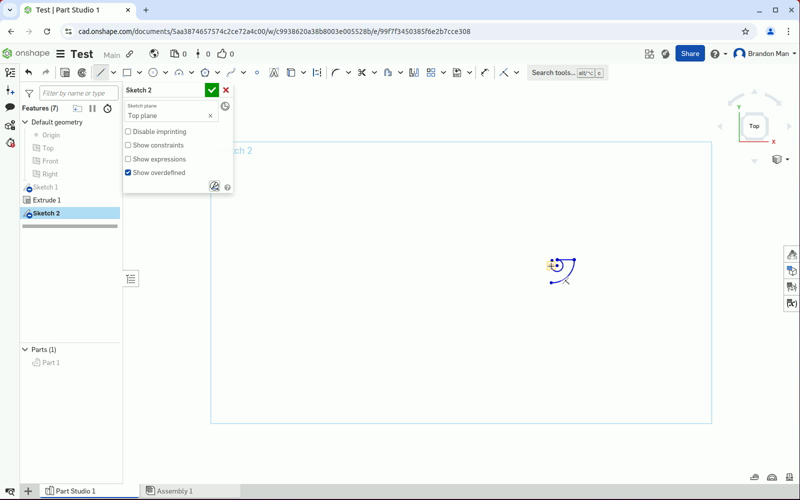
click(551, 265)
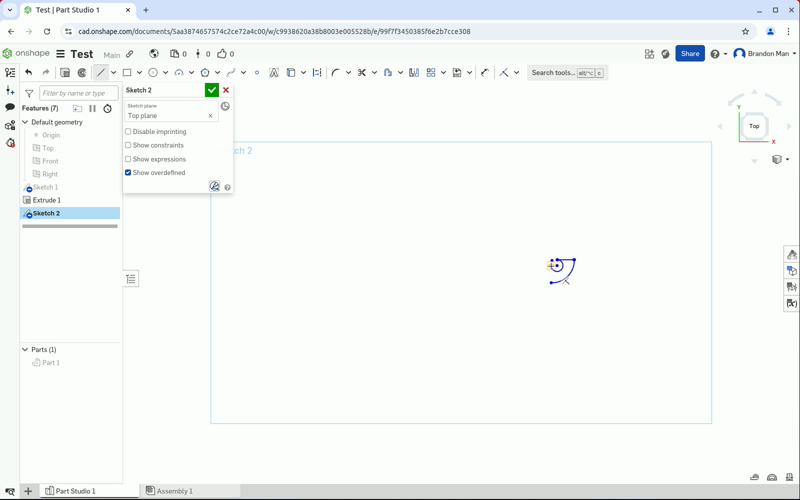
mouse_move(581, 265)
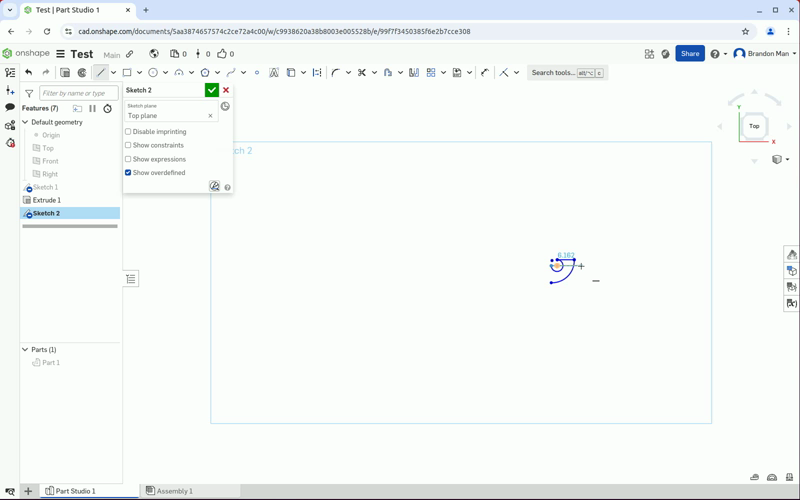
key_down(shift)
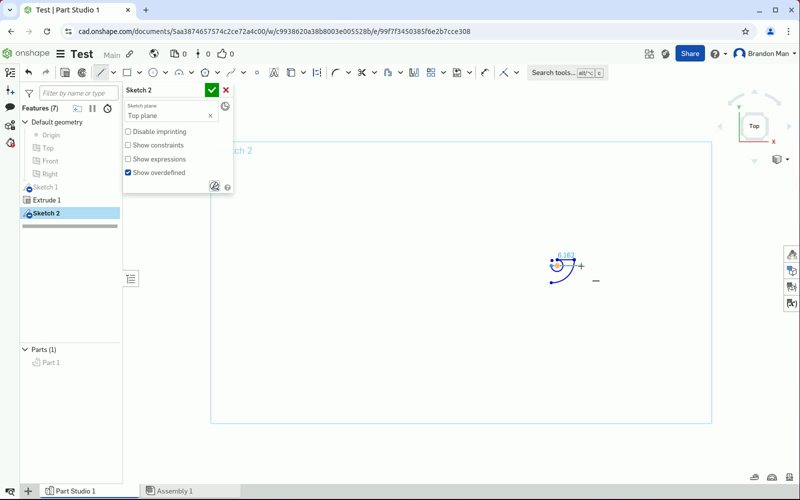
mouse_move(551, 282)
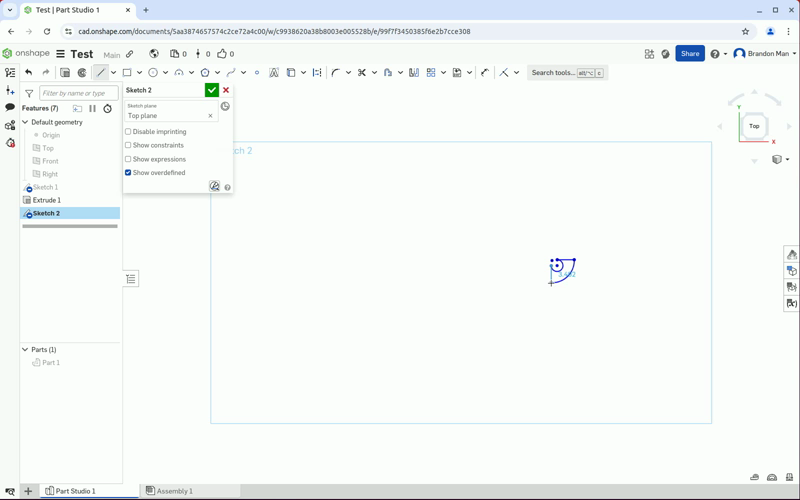
key_up(shift)
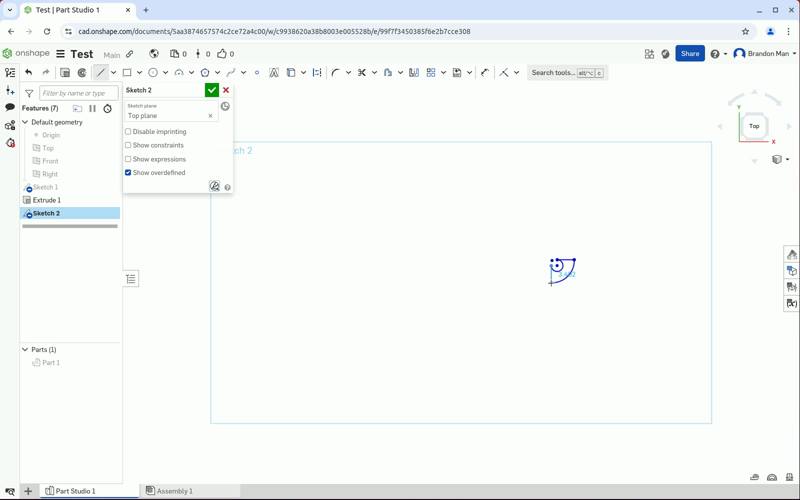
click(551, 282)
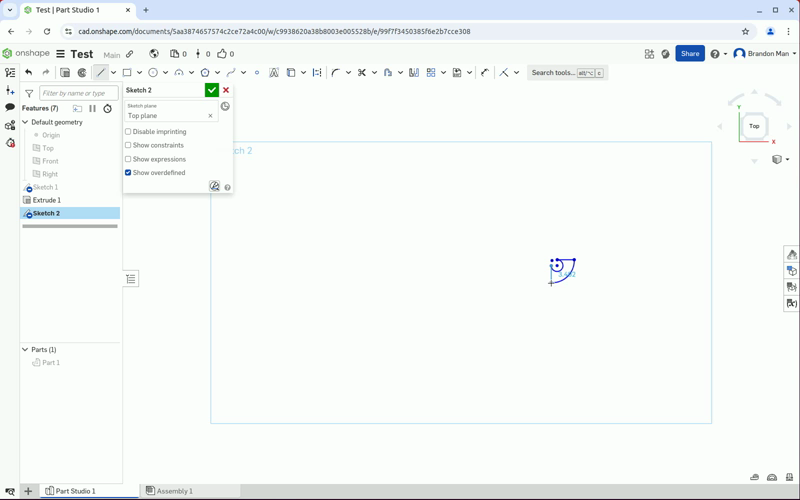
key(esc)
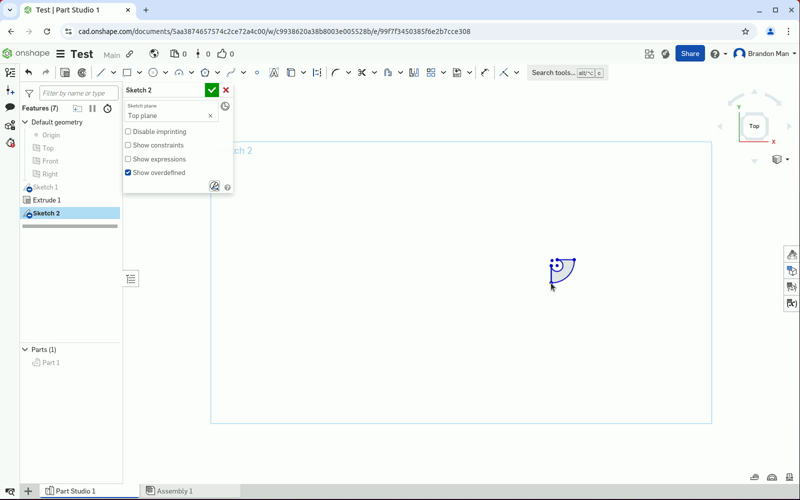
mouse_move(566, 275)
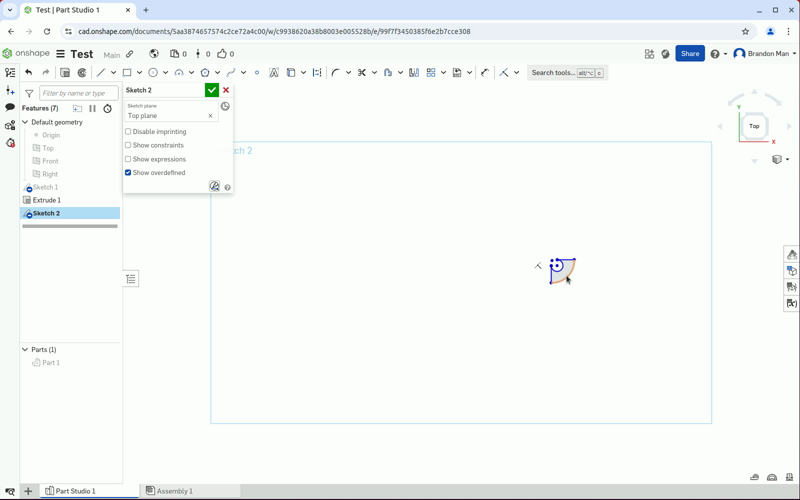
scroll(6)
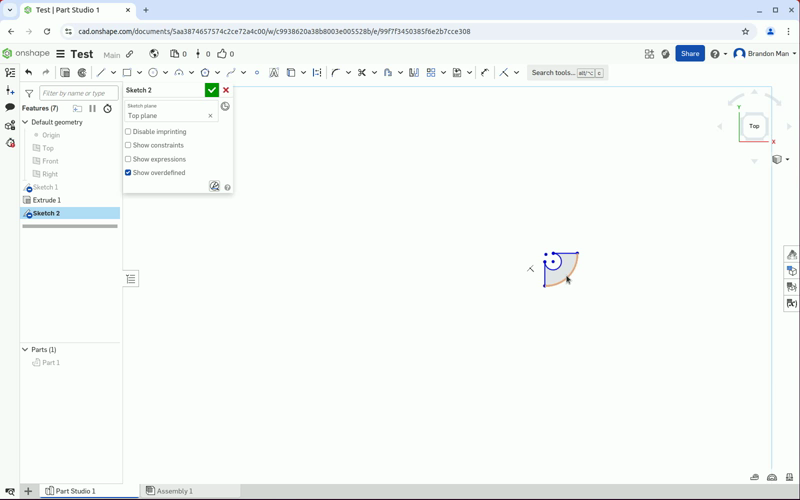
scroll(6)
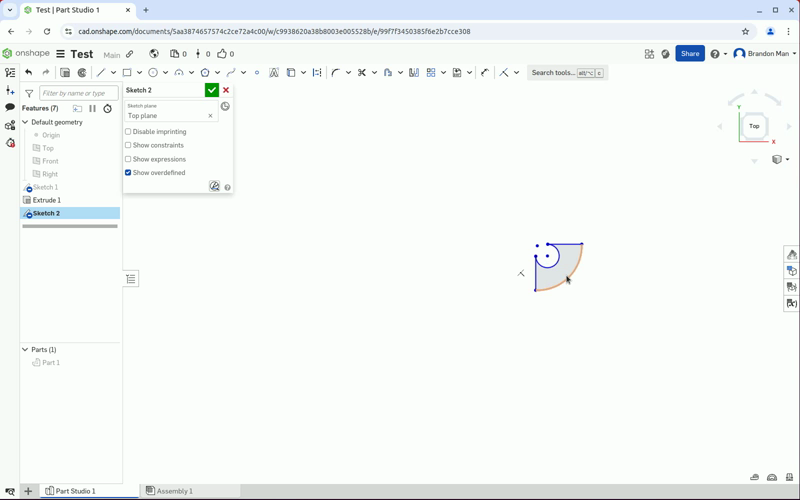
scroll(6)
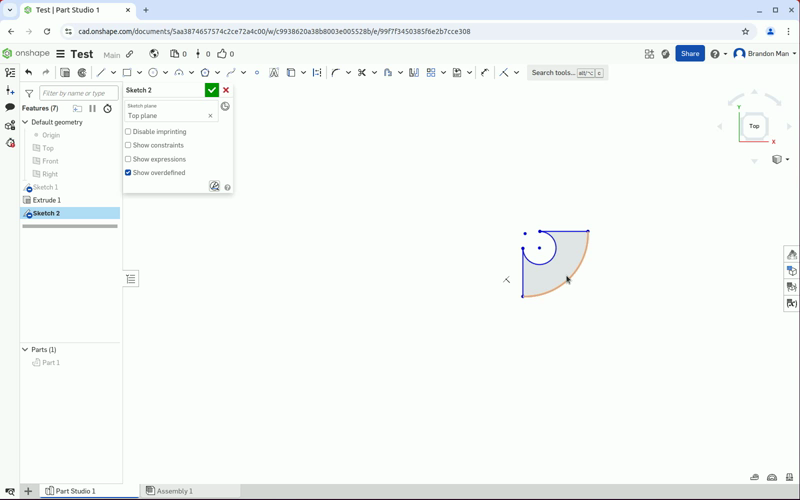
scroll(6)
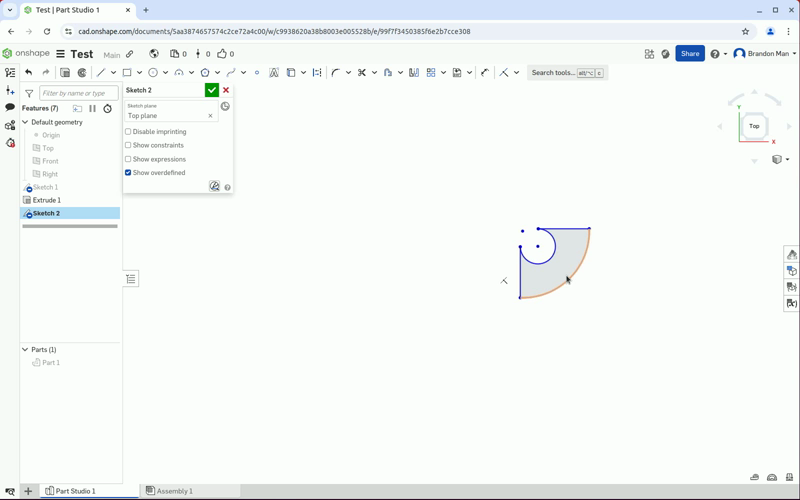
scroll(6)
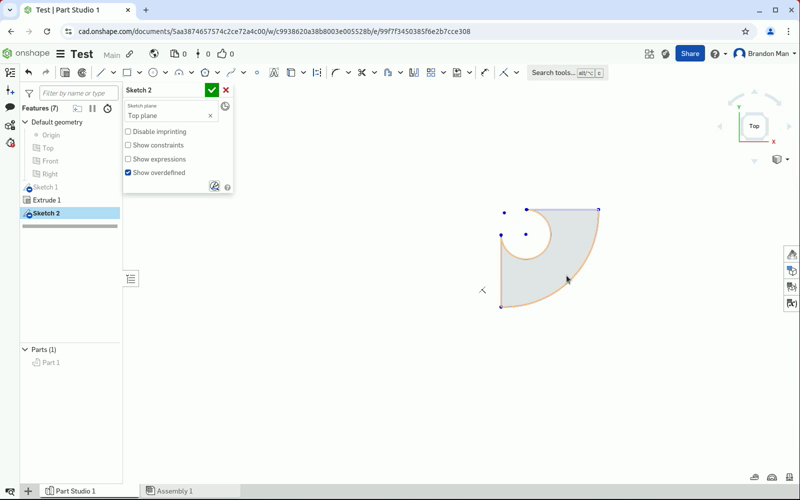
scroll(6)
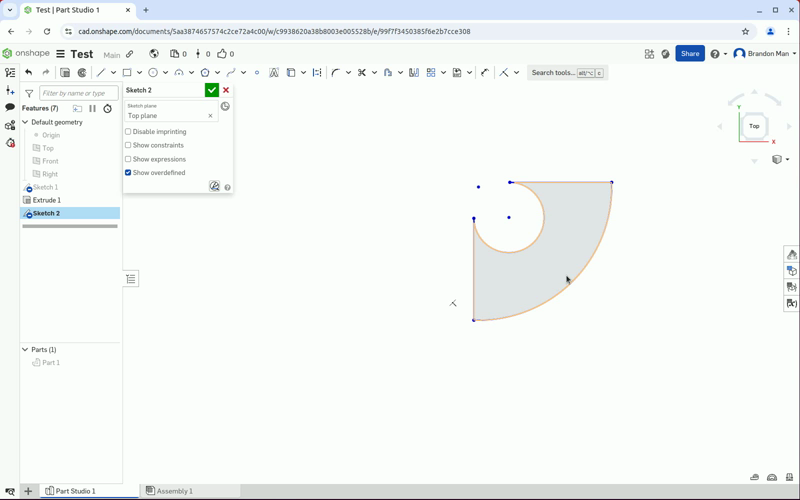
scroll(6)
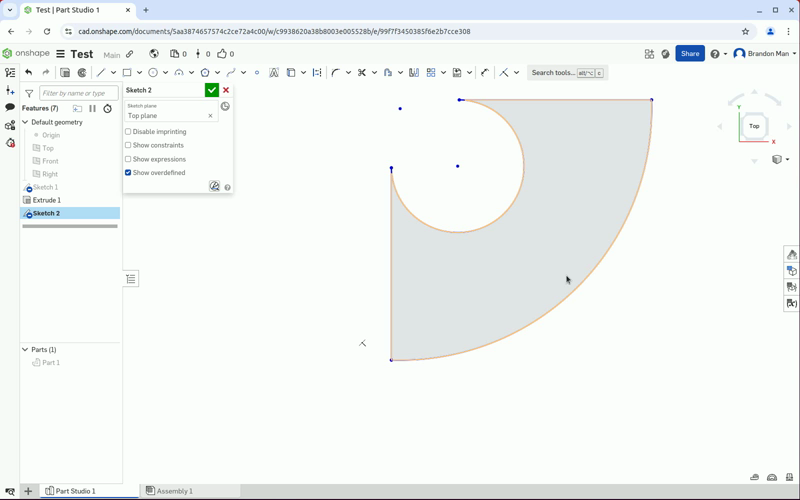
click(566, 275)
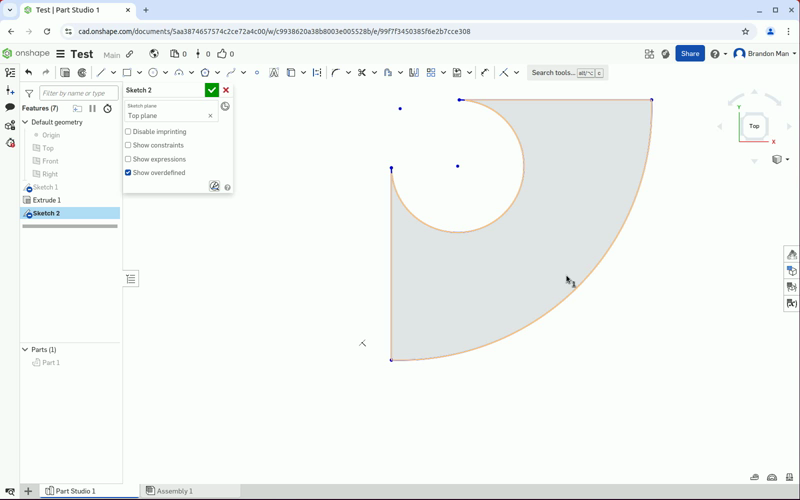
scroll(-6)
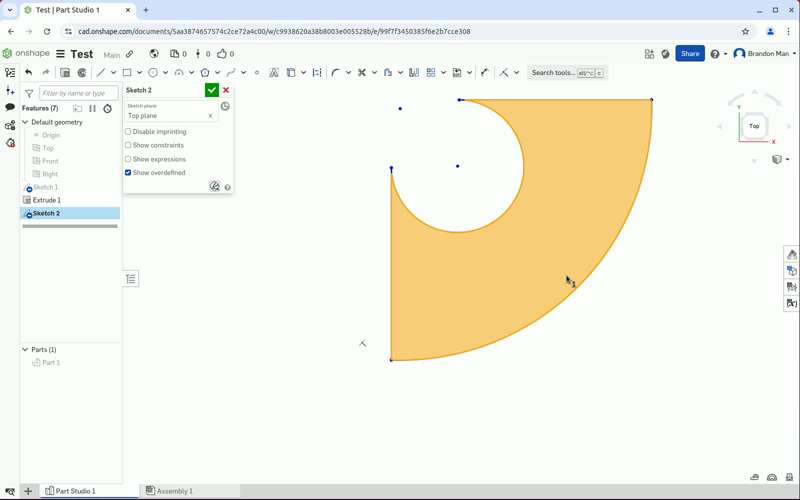
scroll(-6)
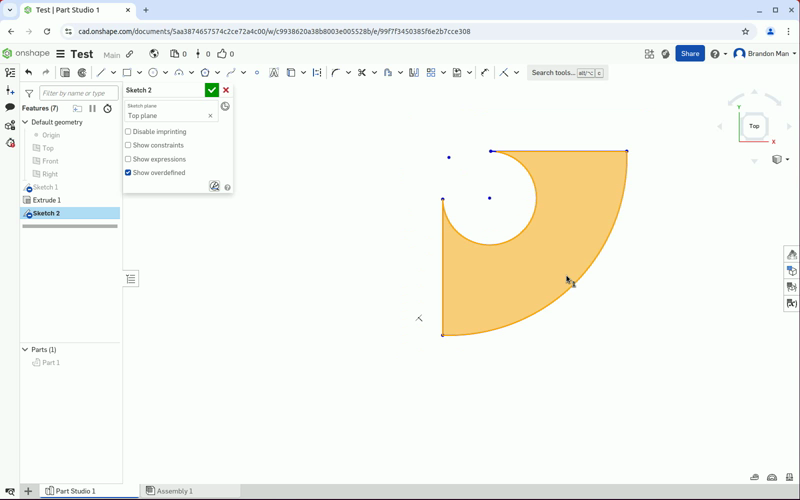
scroll(-6)
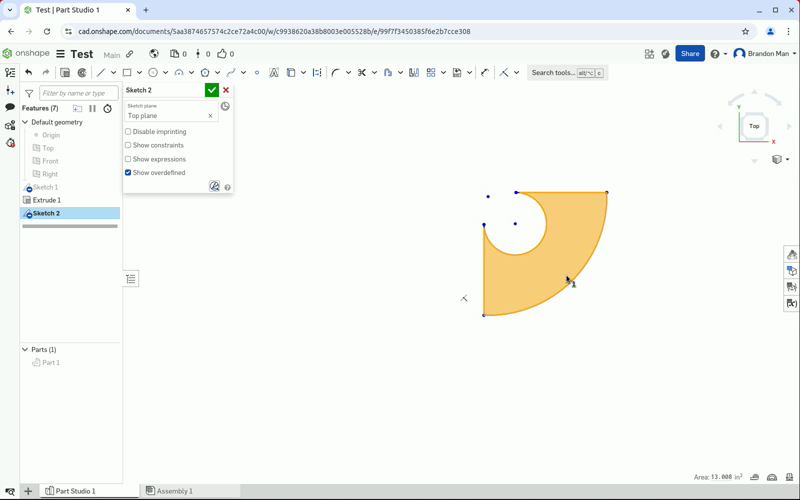
scroll(-6)
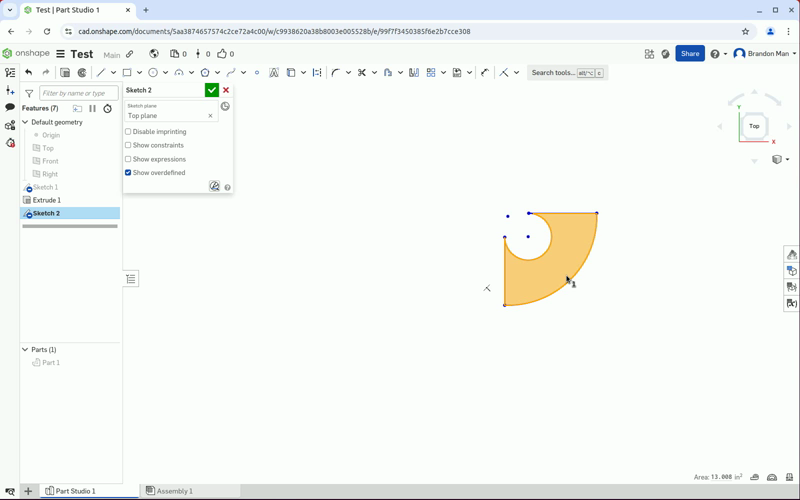
scroll(-6)
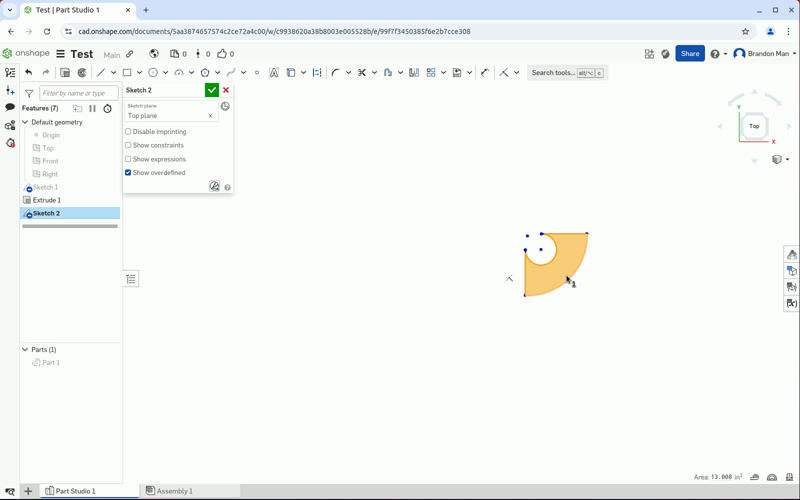
scroll(-6)
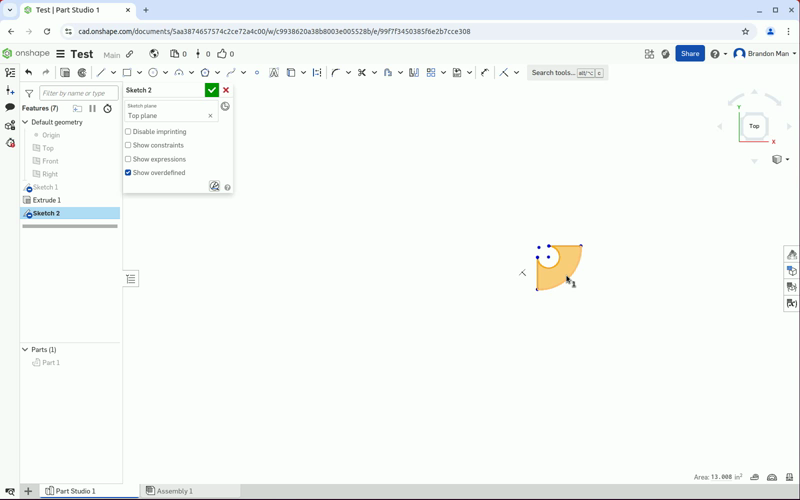
scroll(-6)
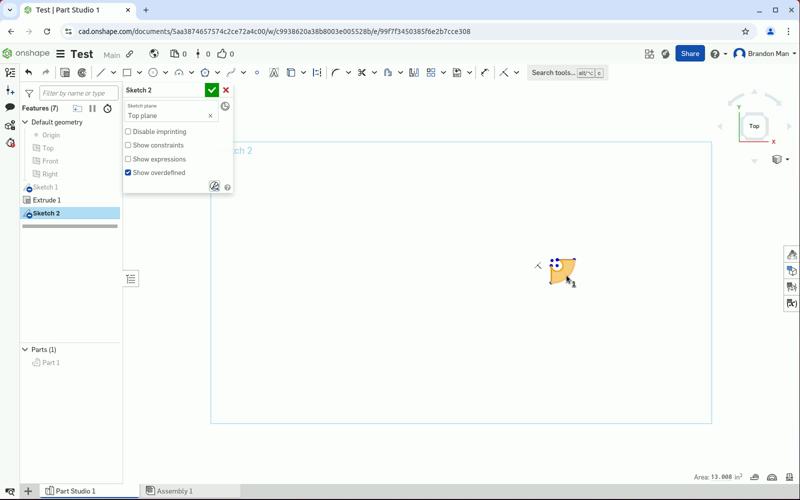
mouse_move(73, 352)
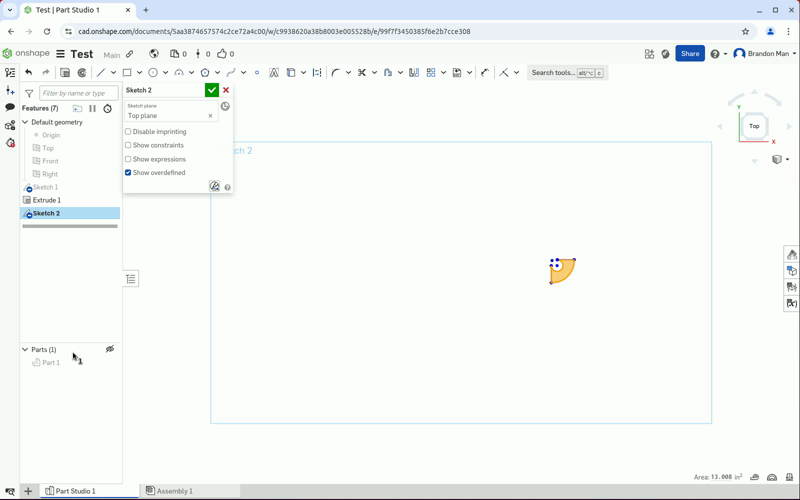
key(shift+y)
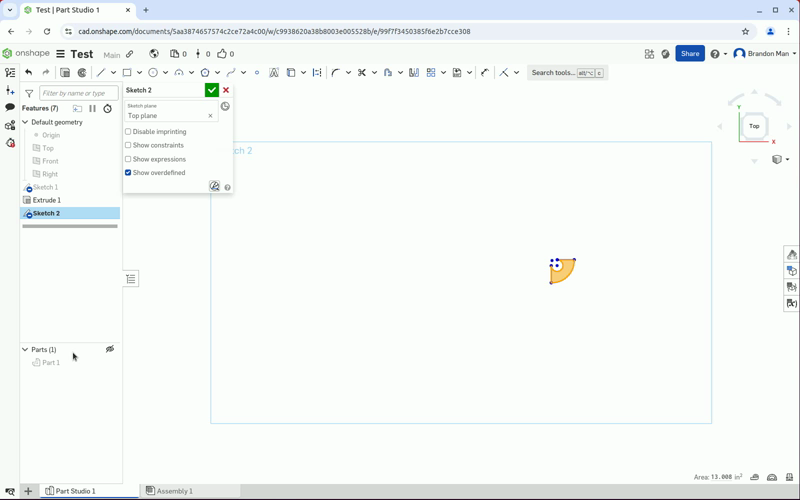
key(shift+e)
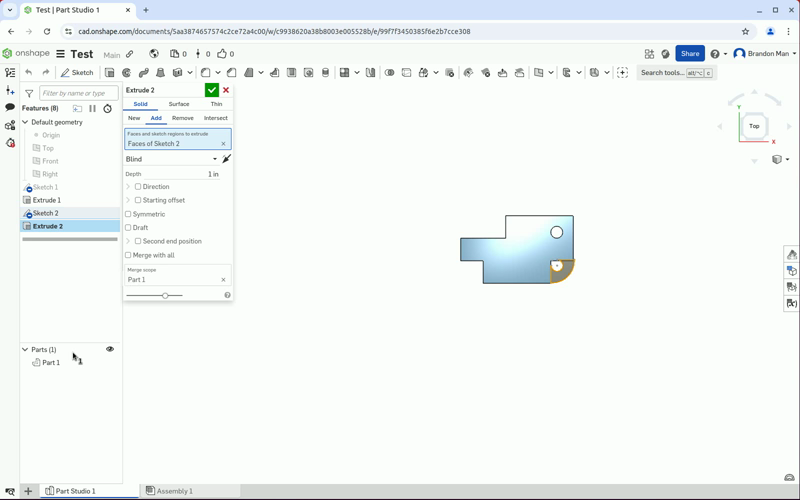
mouse_move(143, 106)
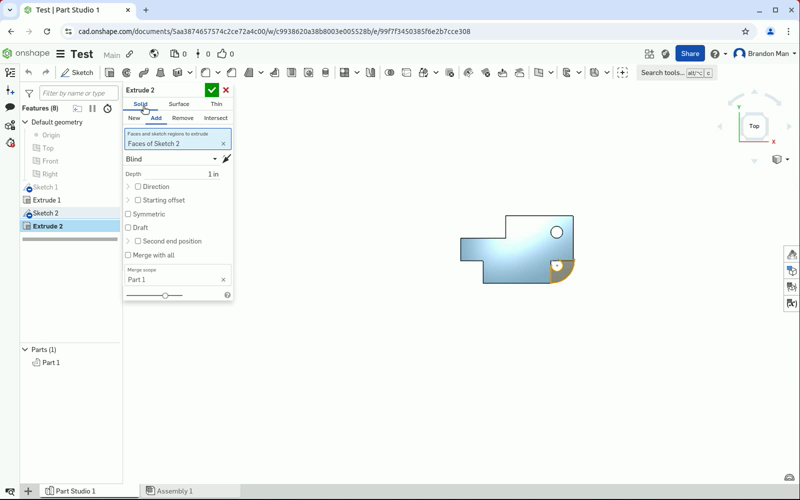
click(143, 106)
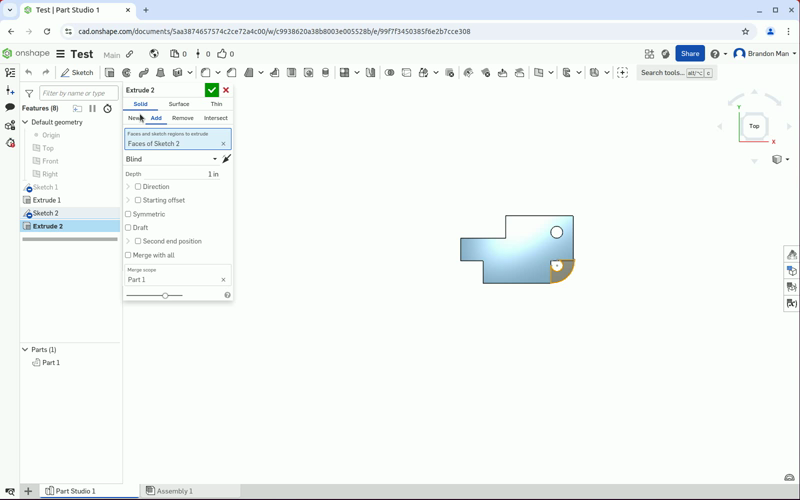
mouse_move(137, 120)
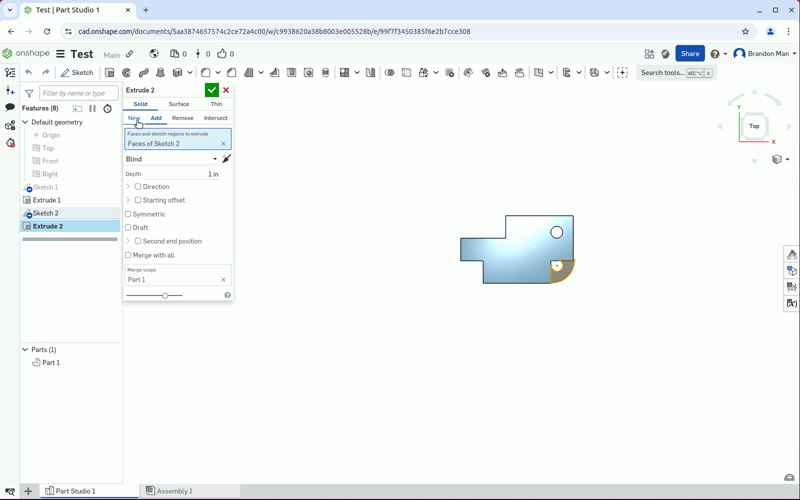
click(137, 120)
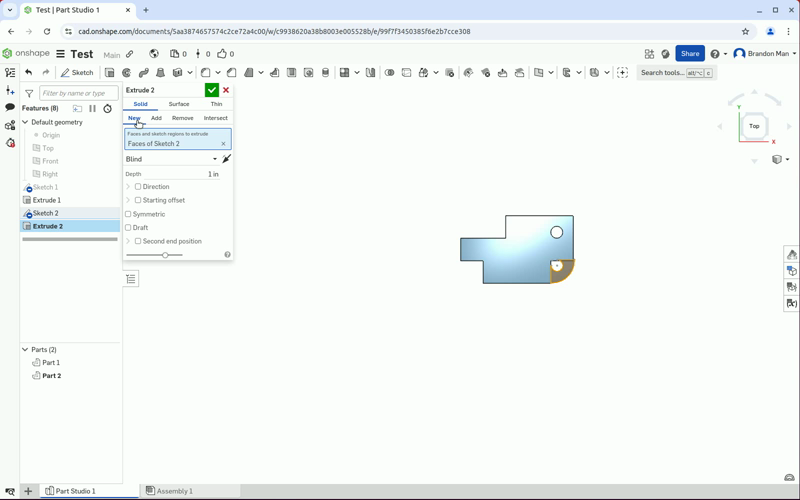
key(tab, 4)
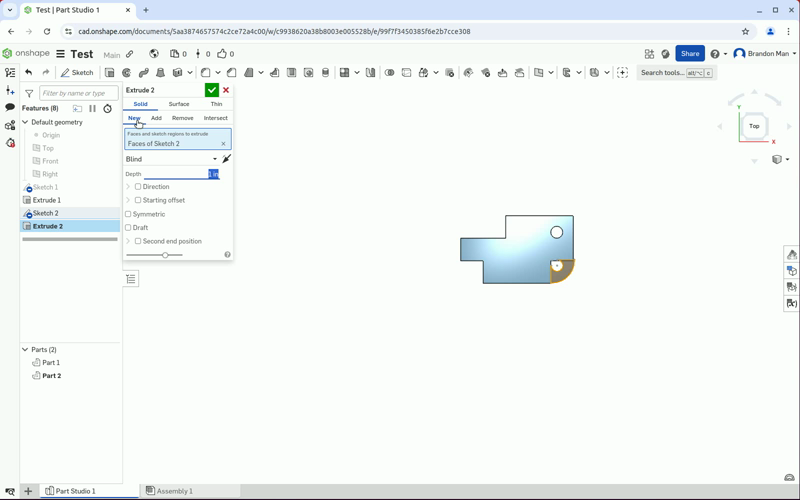
text(2.407)
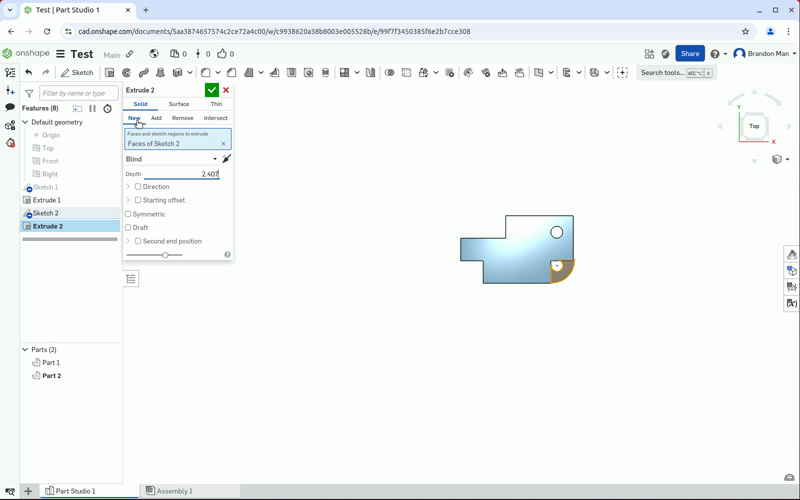
key(enter)
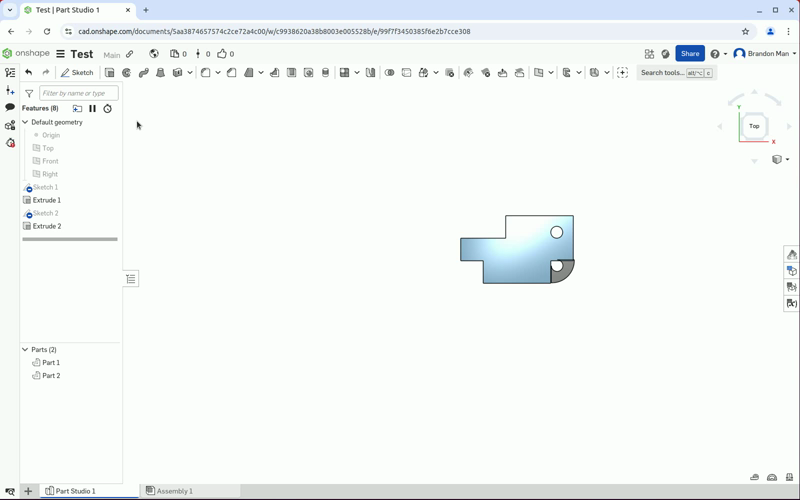
key(shift+h)
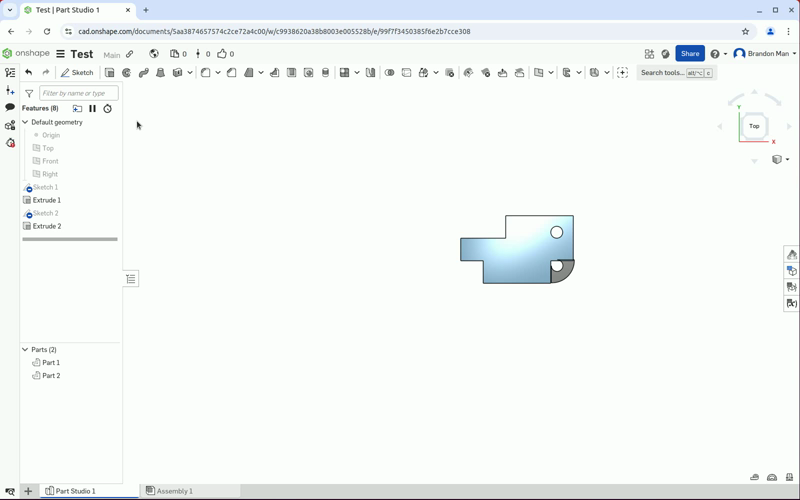
key(shift+h)
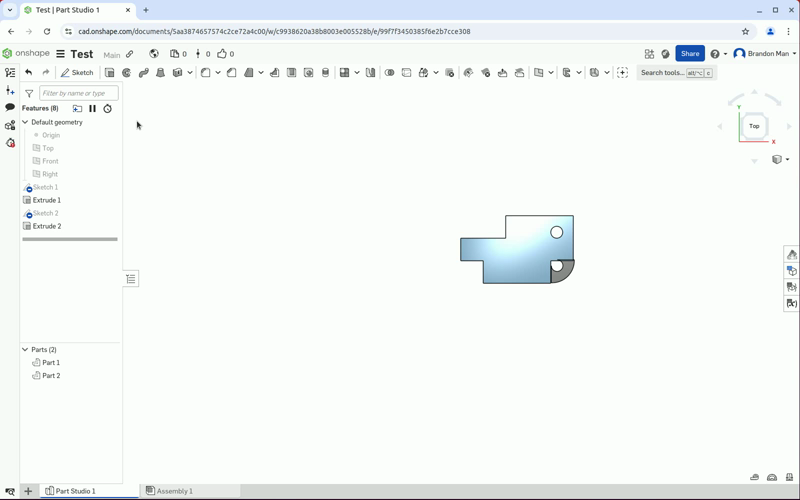
mouse_move(73, 189)
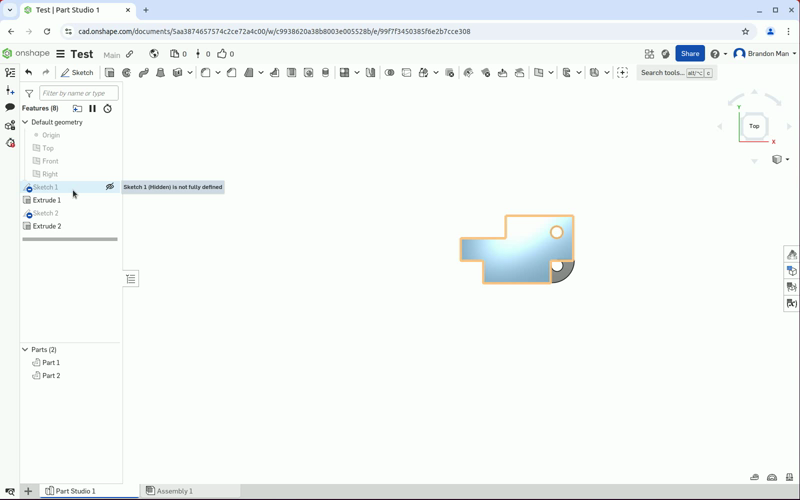
click(73, 189)
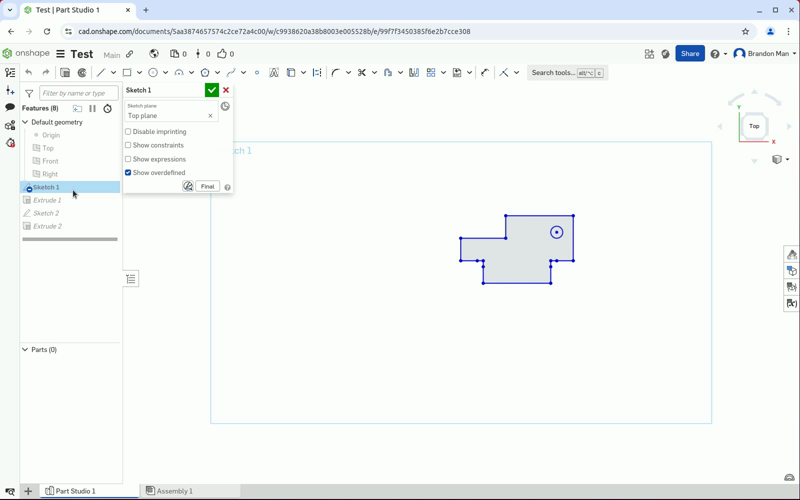
mouse_move(229, 92)
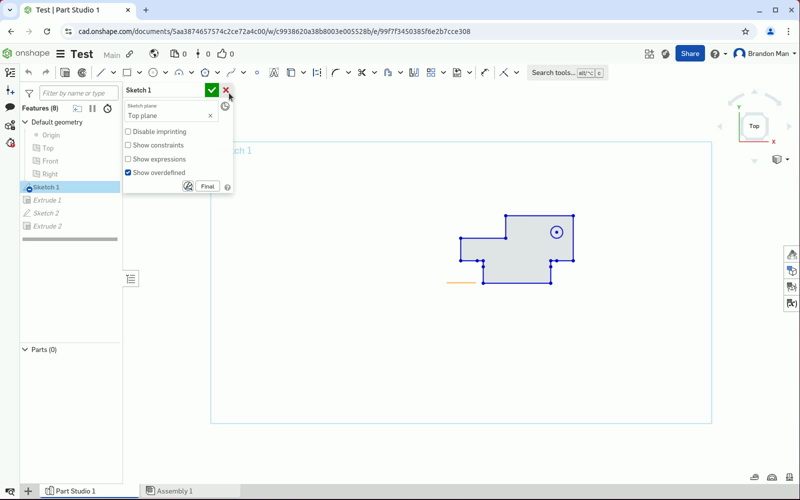
click(229, 92)
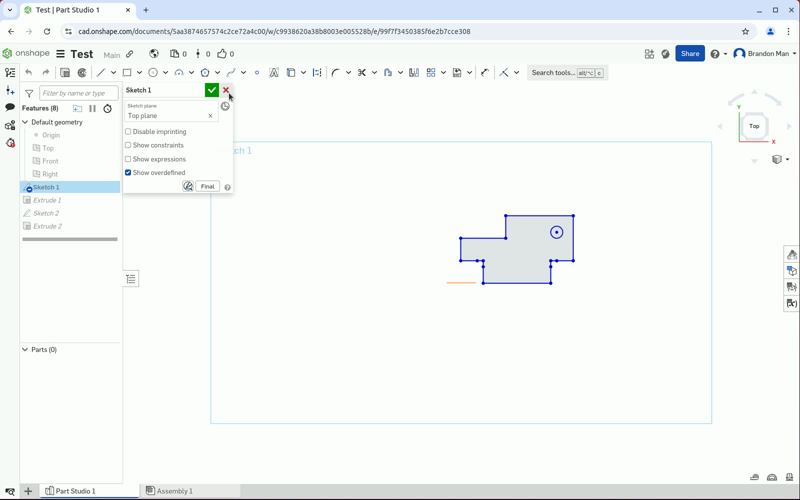
key(shift+s)
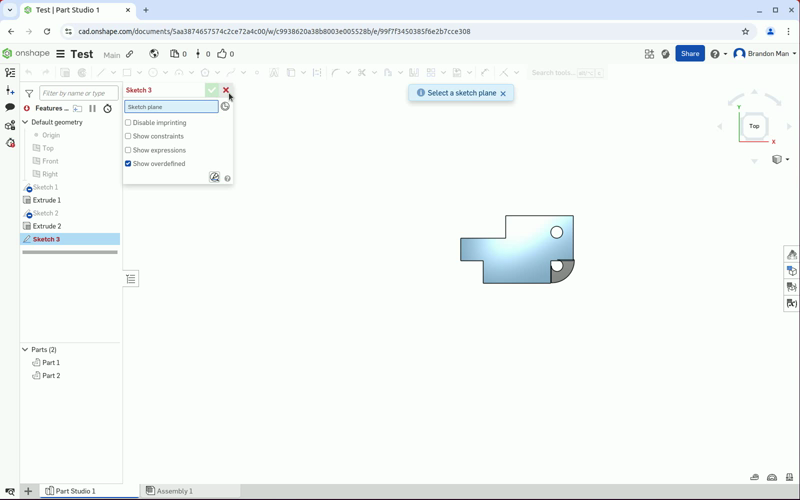
mouse_move(73, 150)
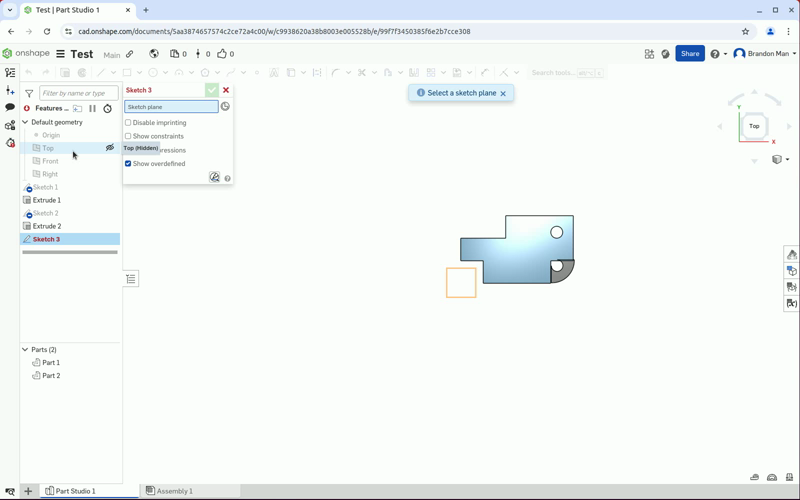
click(73, 150)
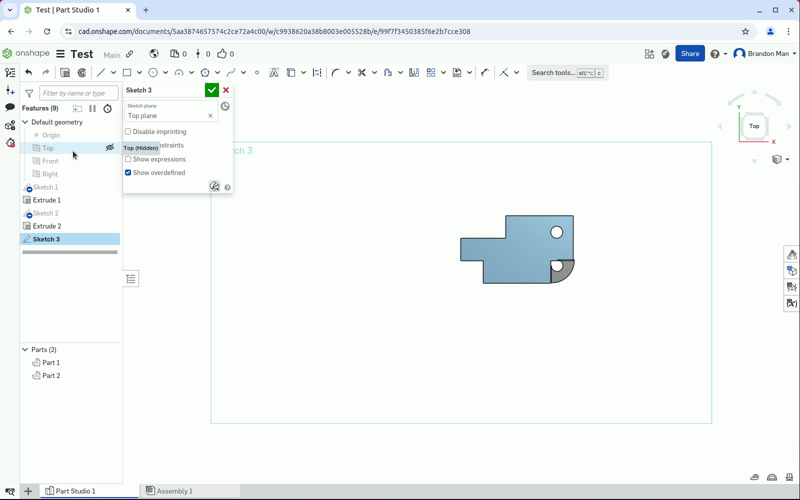
mouse_move(73, 352)
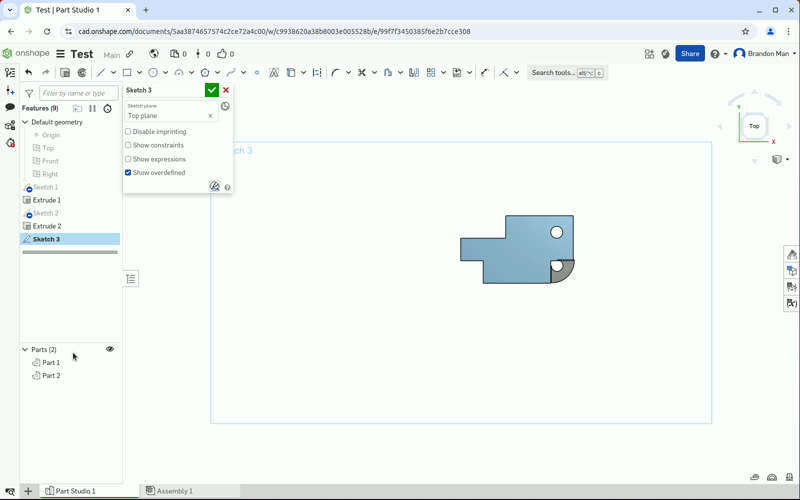
key(y)
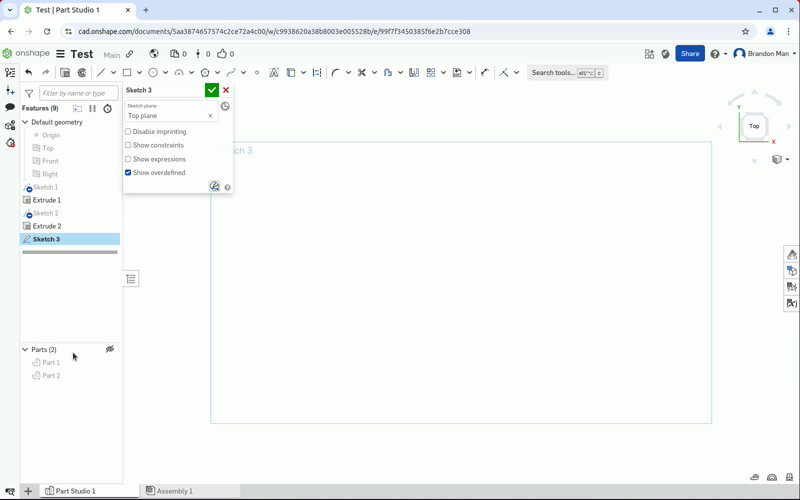
key(a)
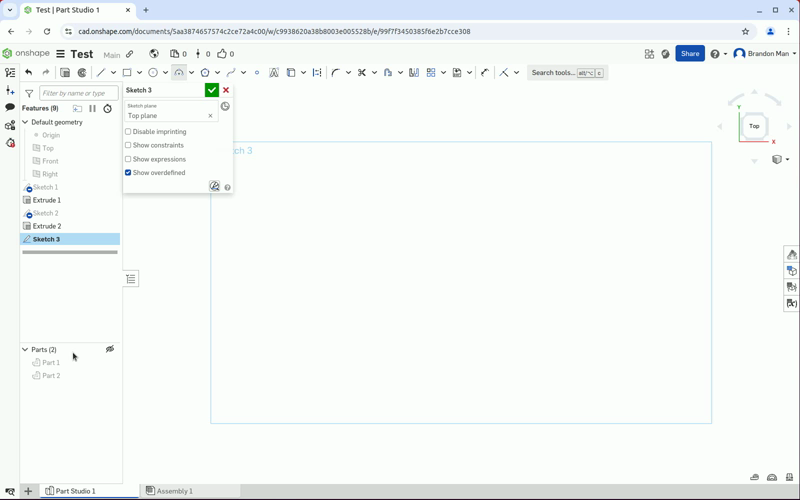
key_down(shift)
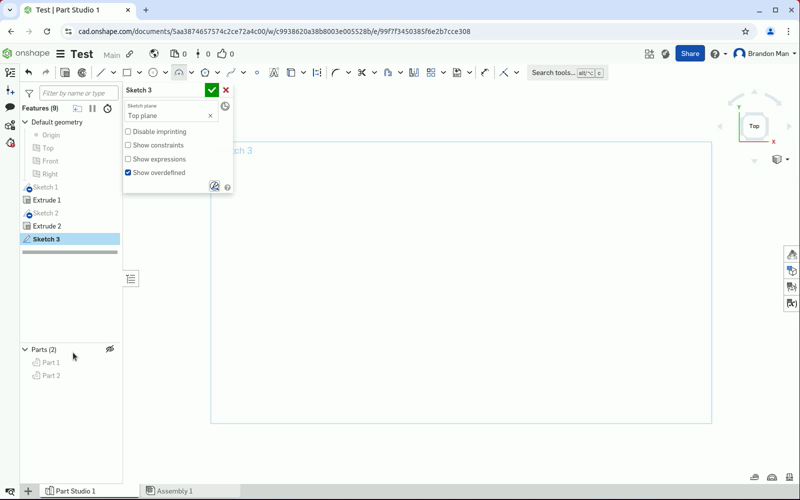
mouse_move(460, 260)
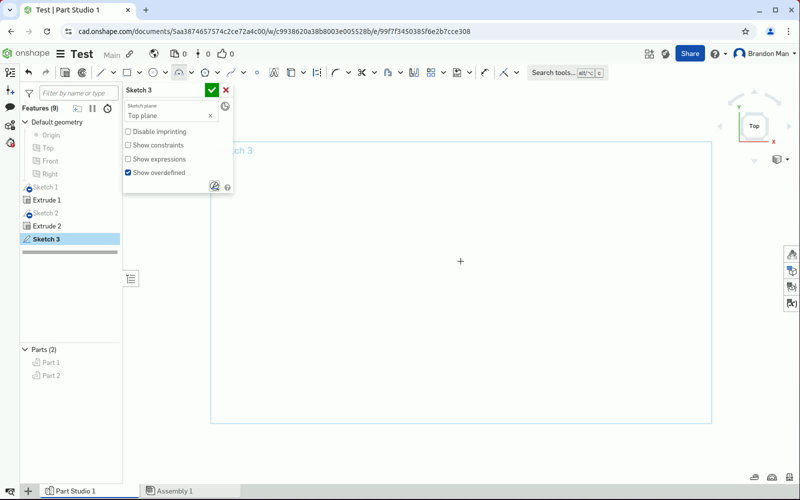
click(460, 260)
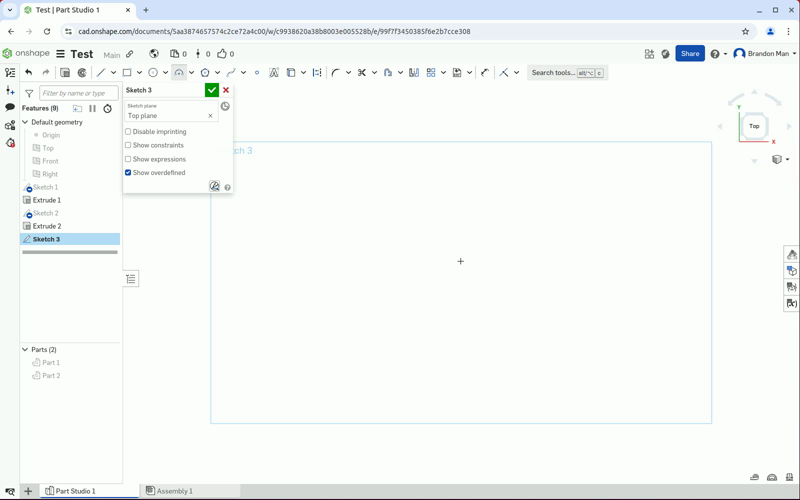
key_up(shift)
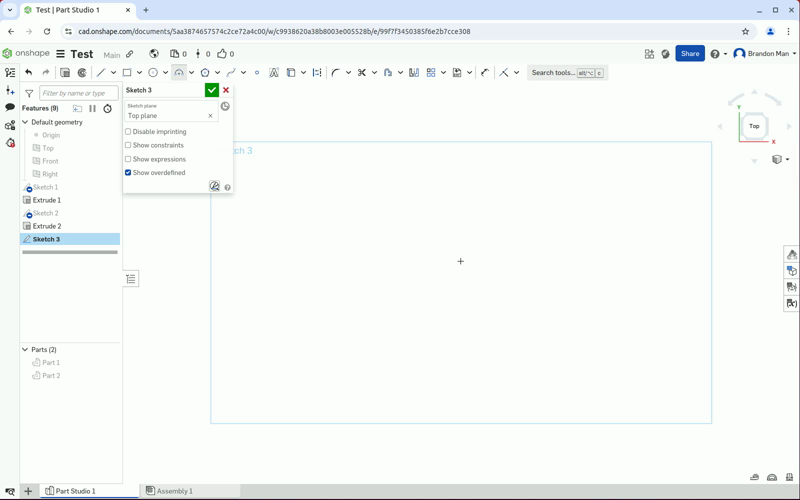
key_down(shift)
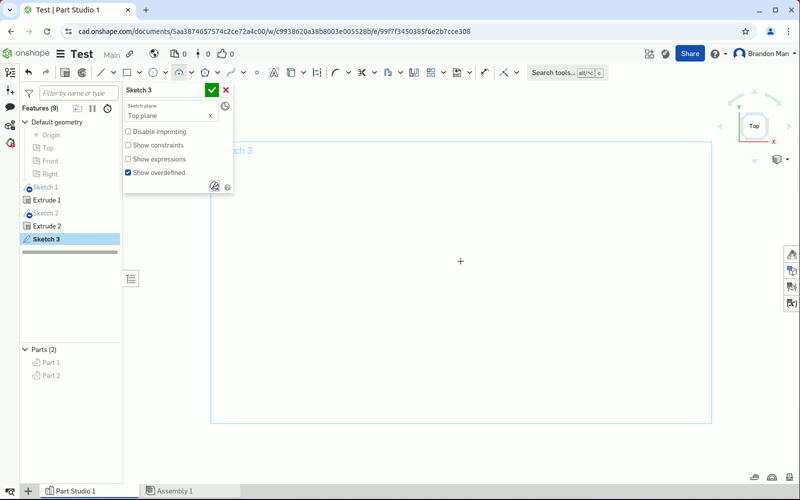
mouse_move(483, 283)
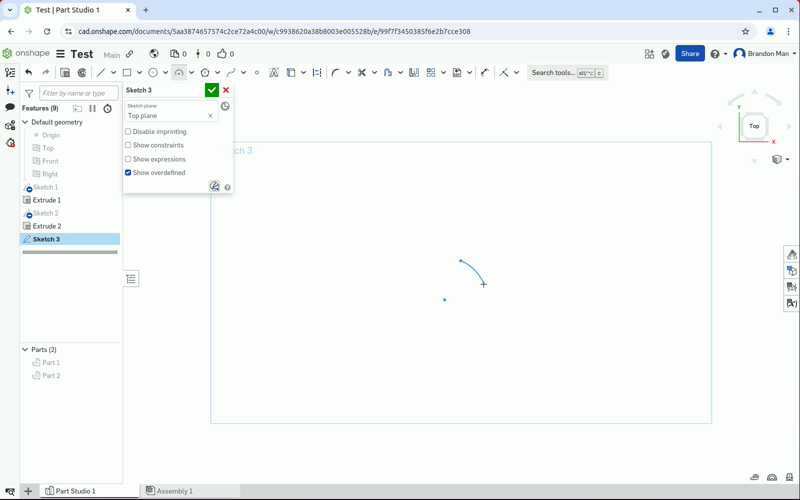
click(483, 283)
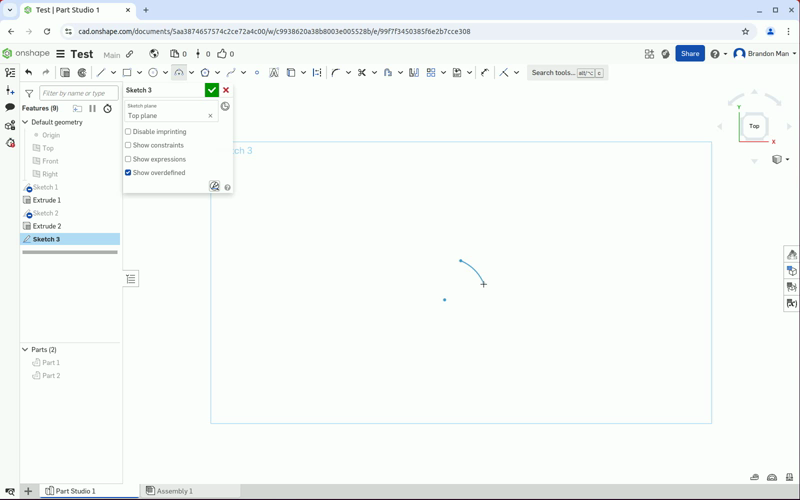
mouse_move(467, 277)
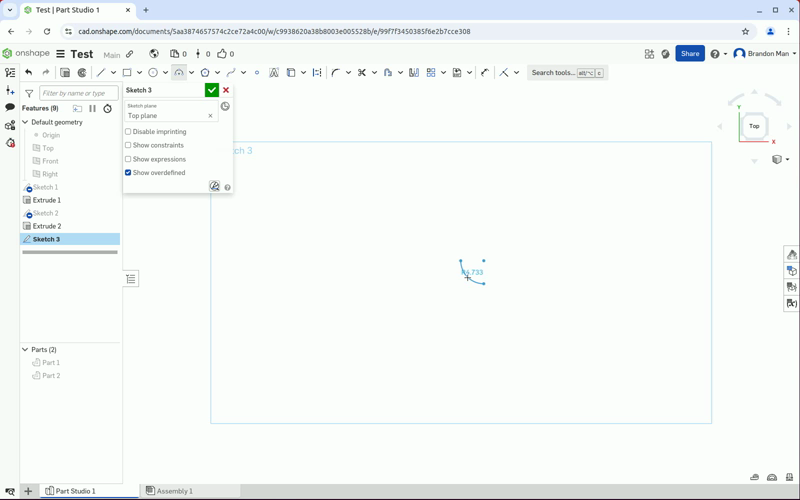
click(467, 277)
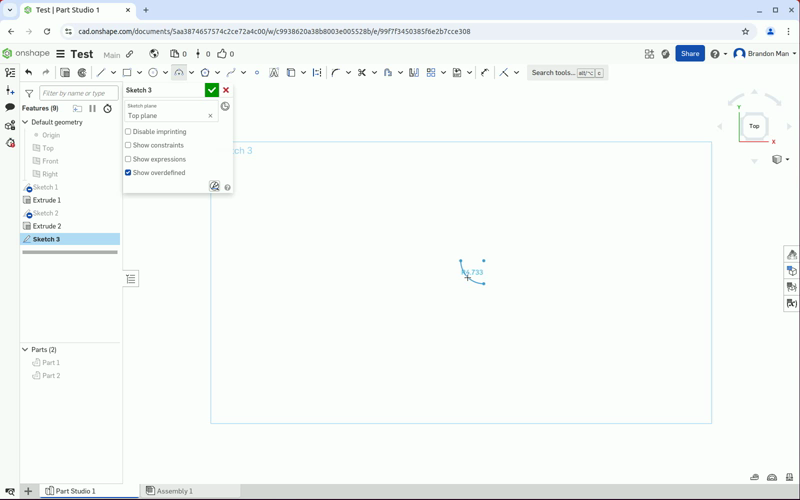
key_up(shift)
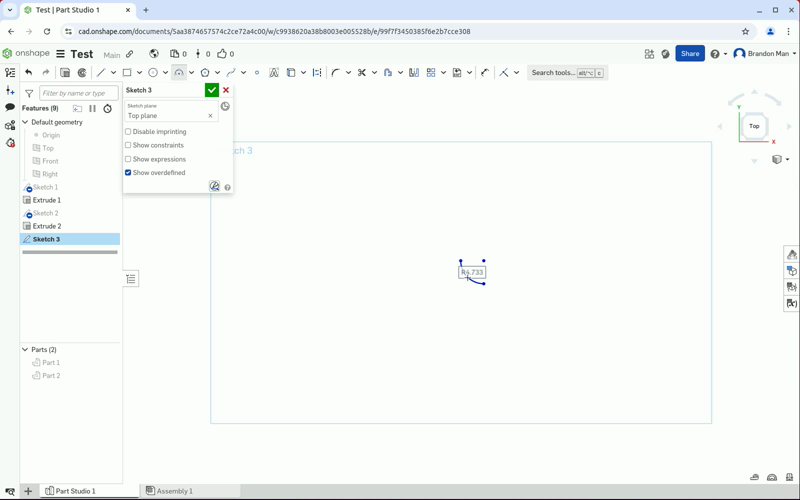
key(esc)
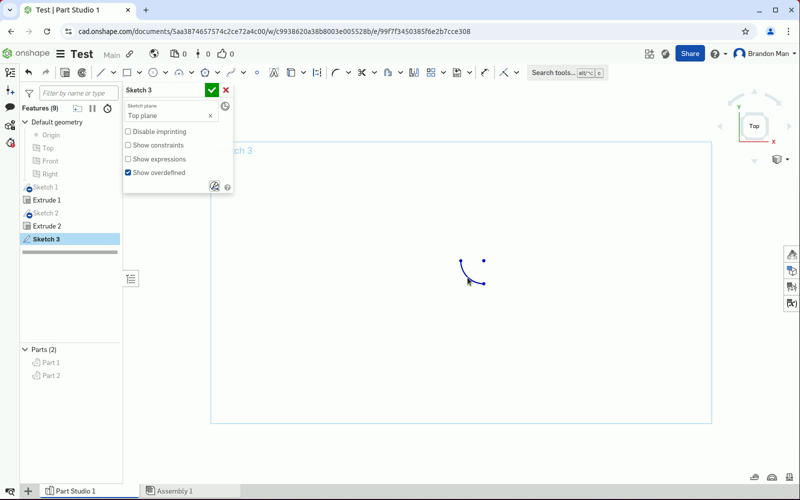
key(l)
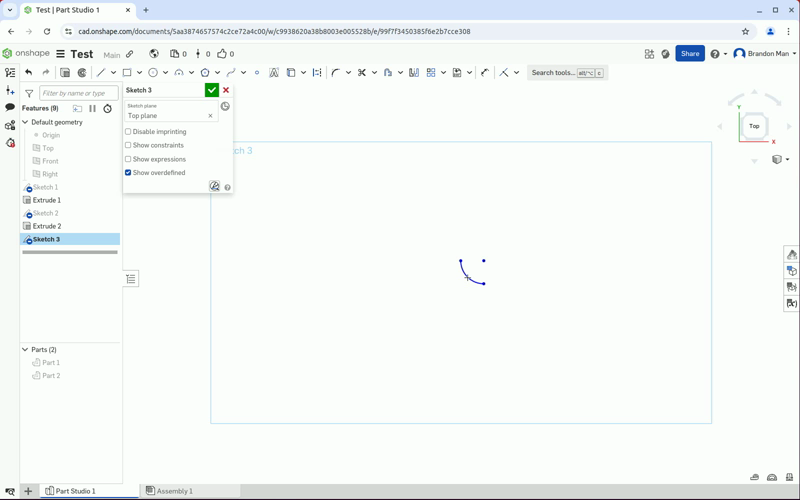
mouse_move(483, 283)
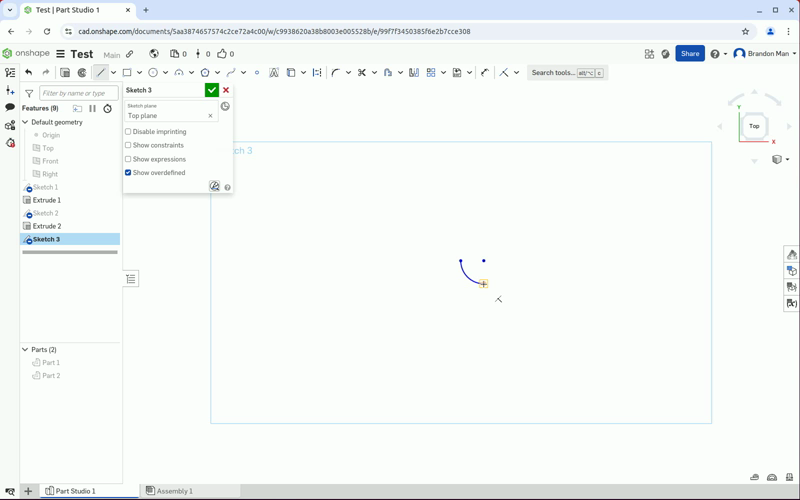
click(483, 283)
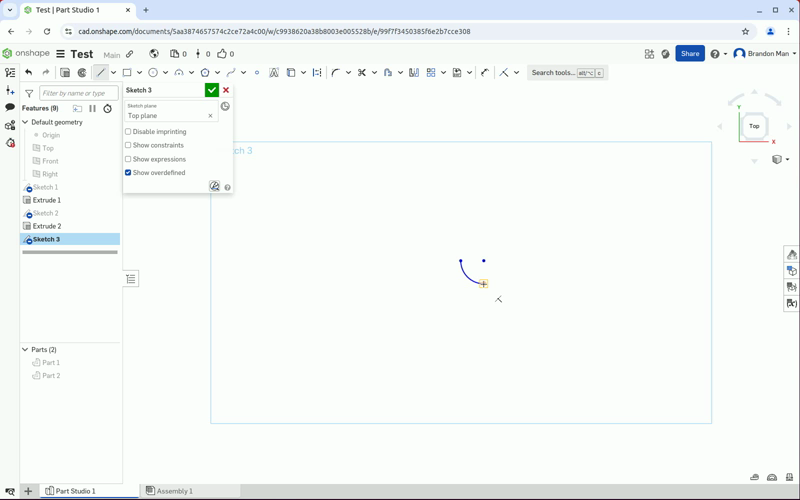
key_down(shift)
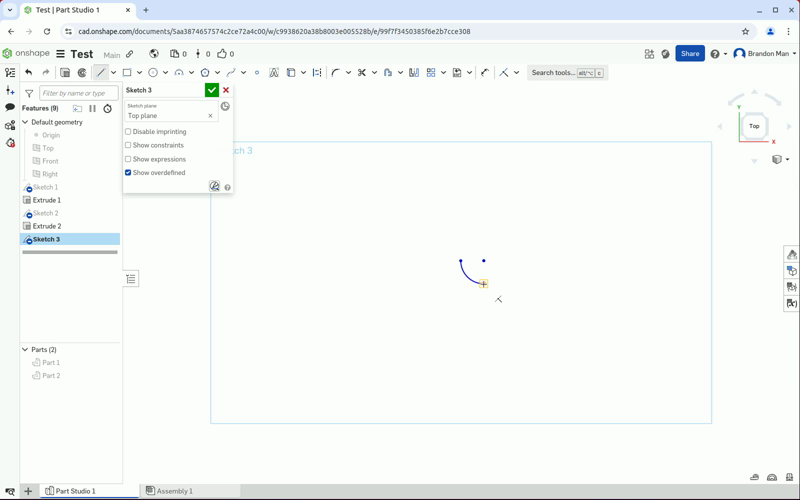
mouse_move(513, 283)
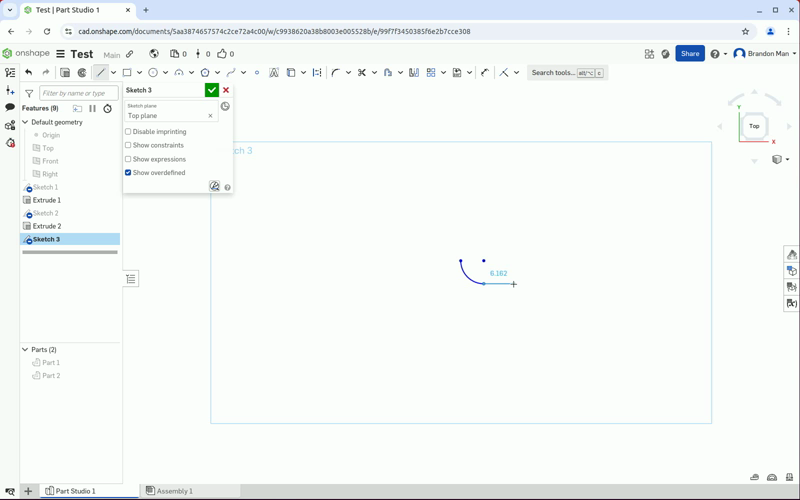
mouse_move(483, 266)
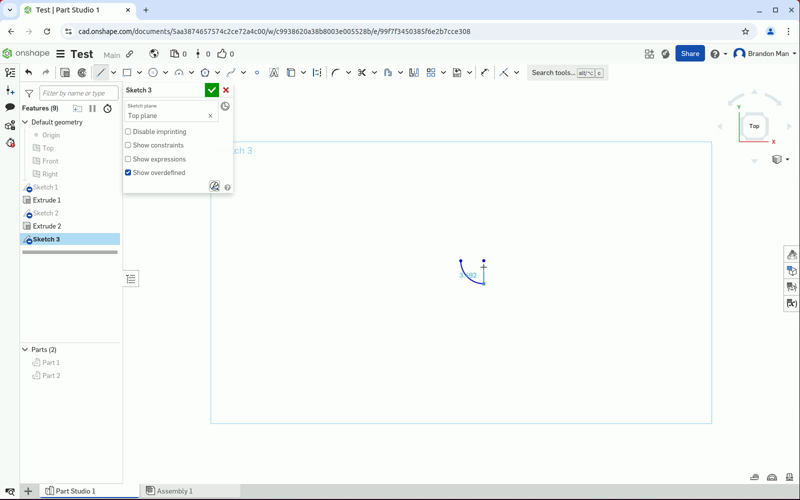
click(483, 266)
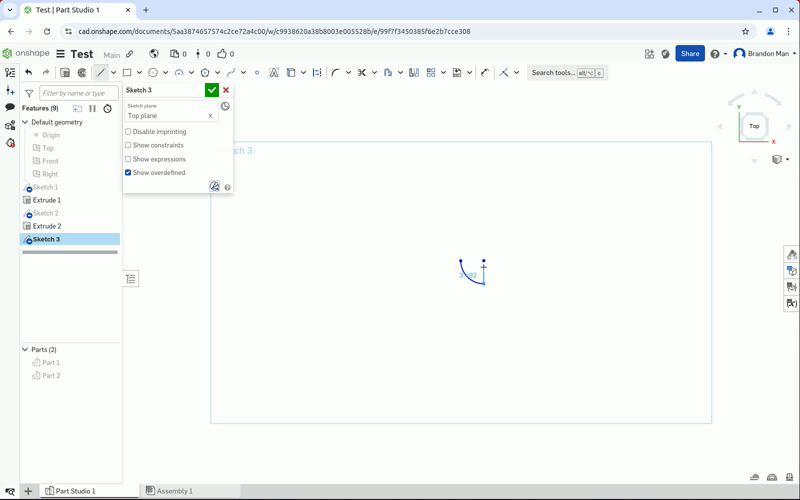
key_up(shift)
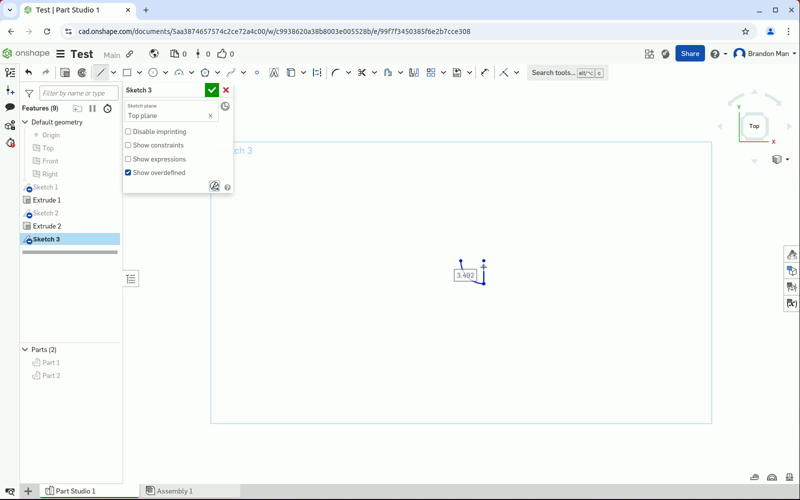
key(esc)
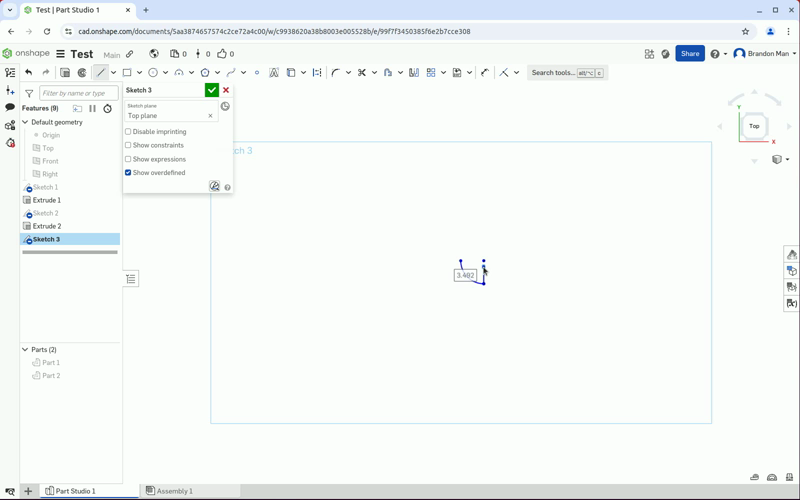
key(a)
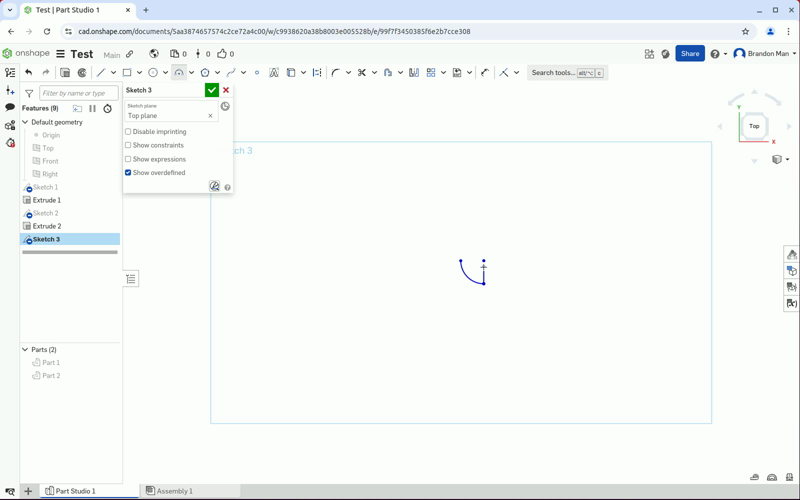
mouse_move(483, 266)
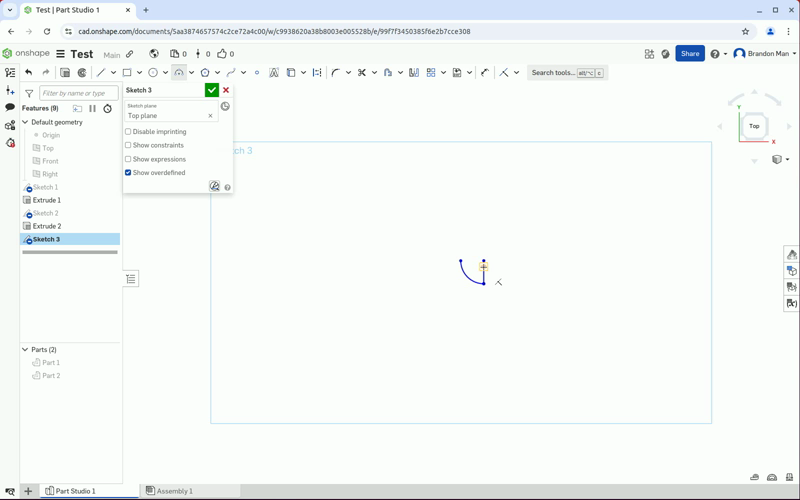
click(483, 266)
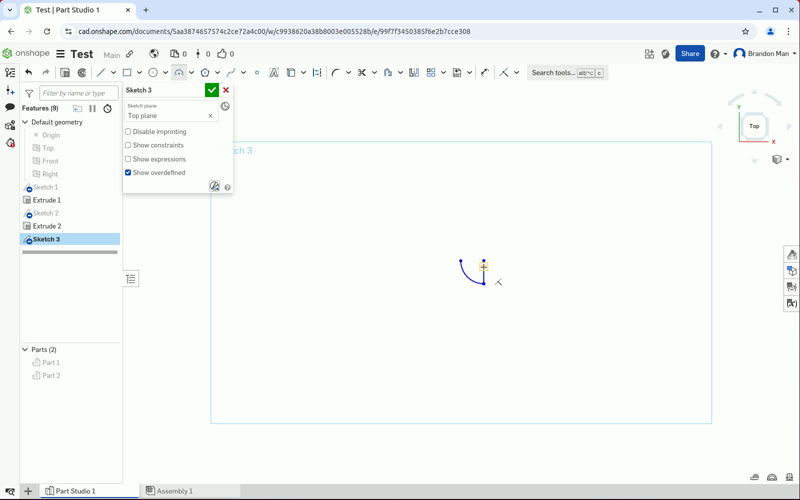
key_down(shift)
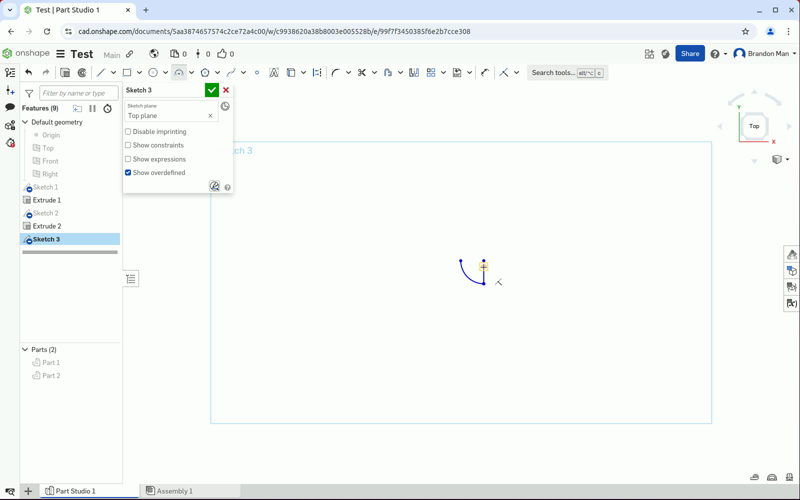
mouse_move(478, 260)
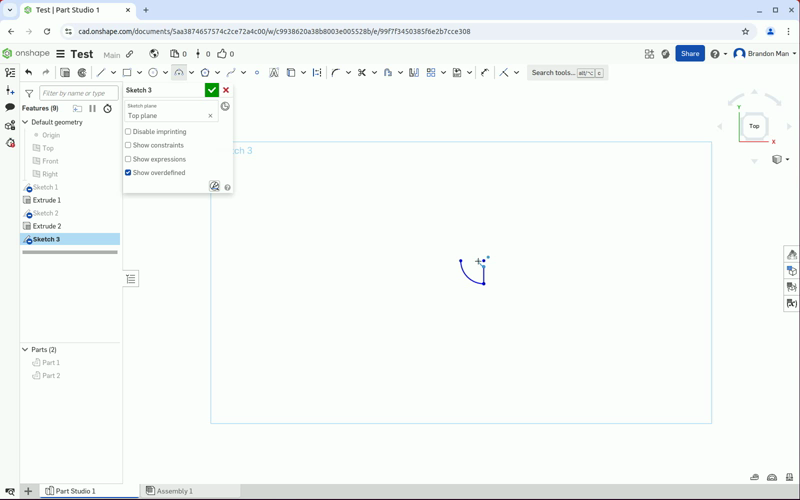
click(478, 260)
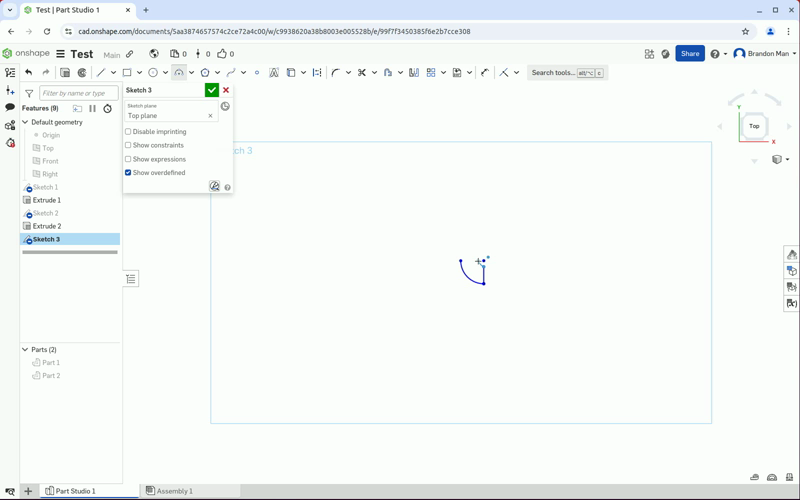
mouse_move(474, 270)
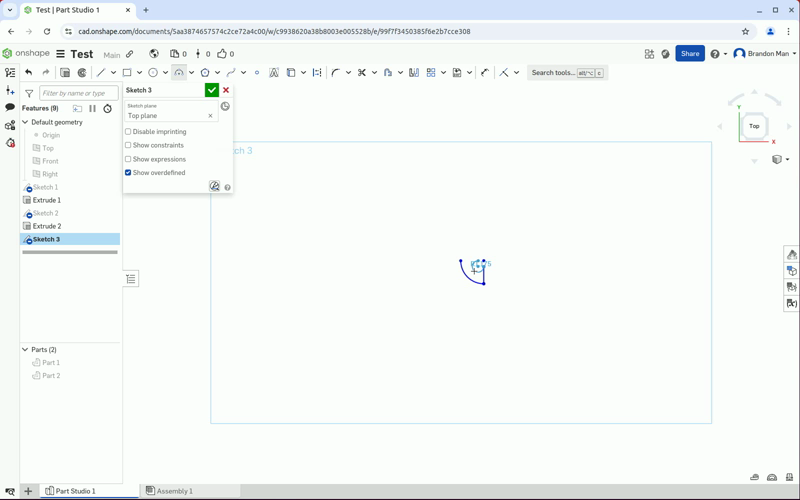
click(474, 270)
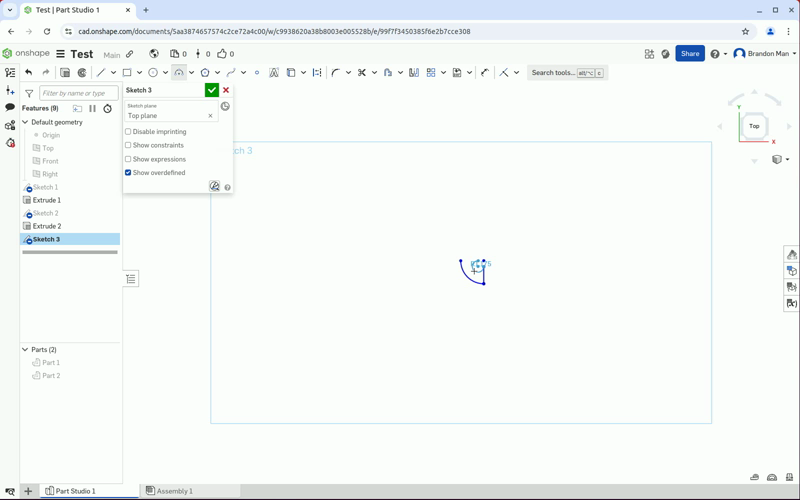
key_up(shift)
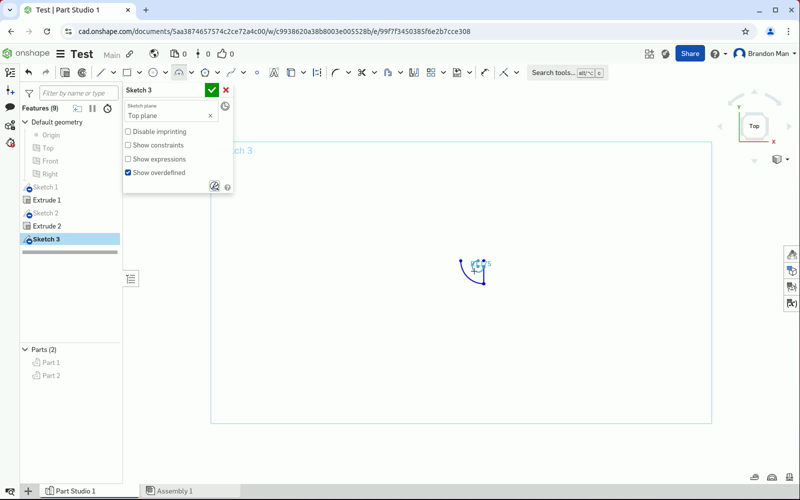
key(esc)
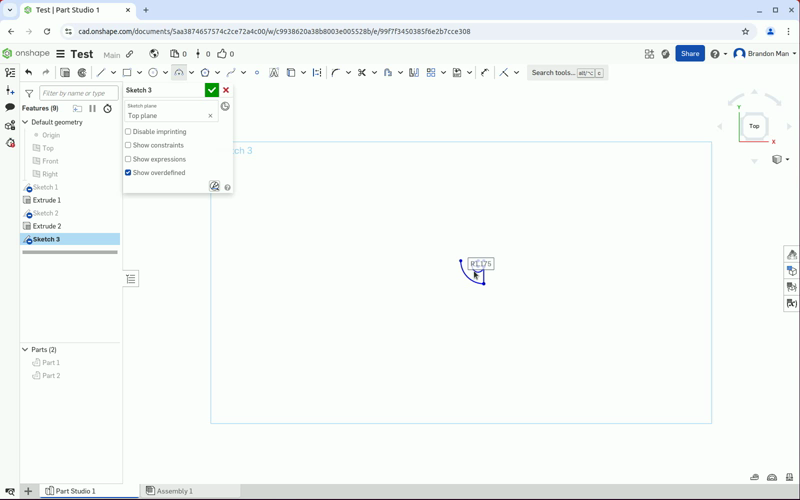
key(l)
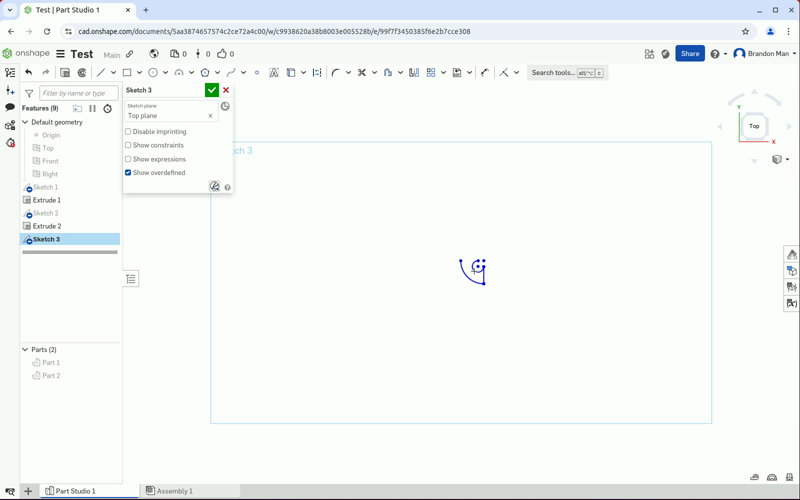
mouse_move(478, 260)
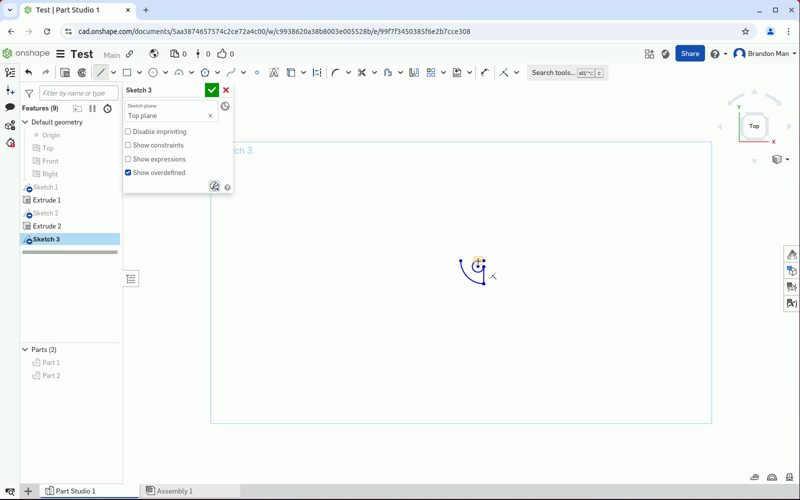
click(478, 260)
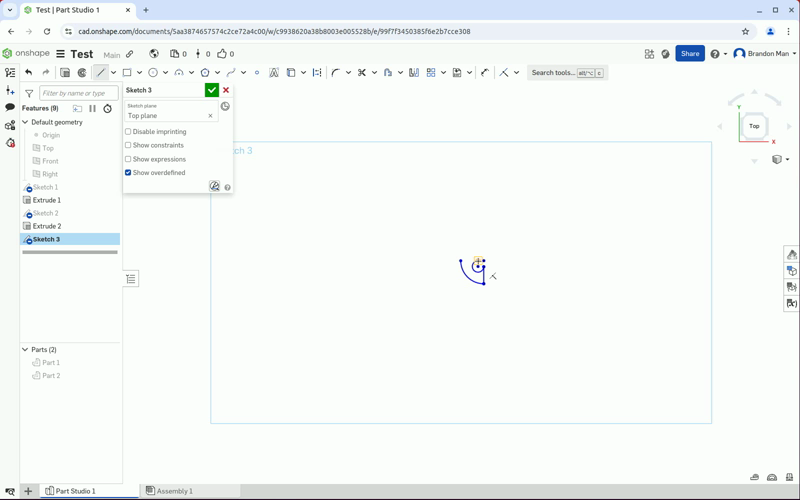
mouse_move(508, 260)
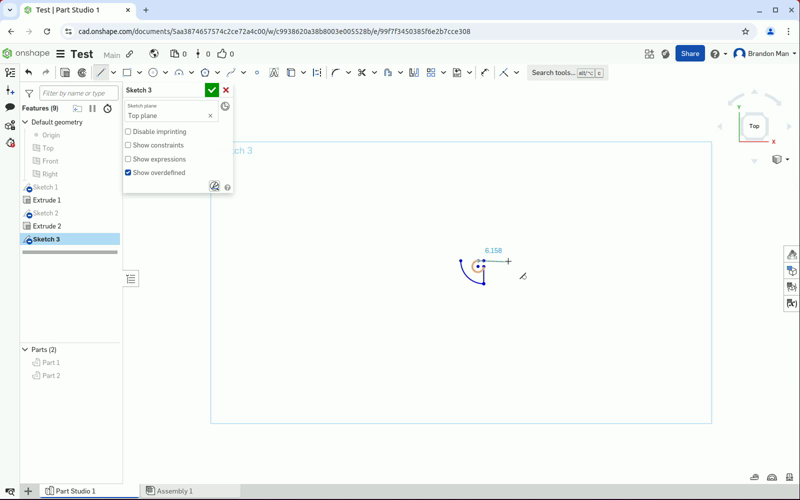
key_down(shift)
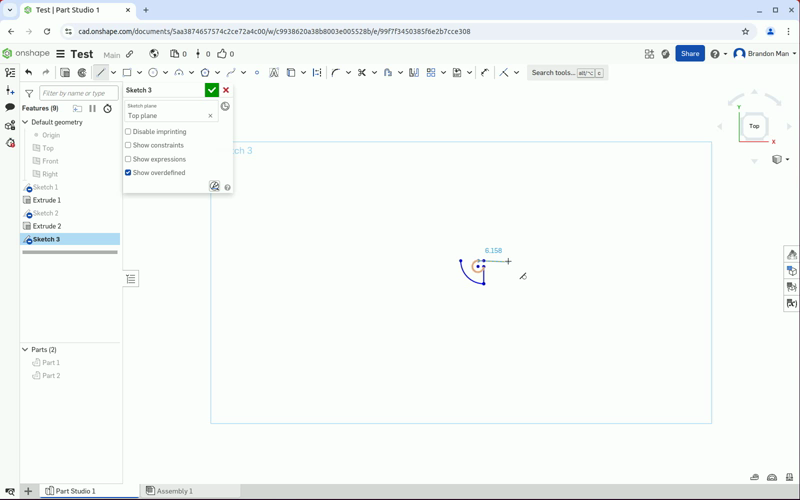
mouse_move(460, 260)
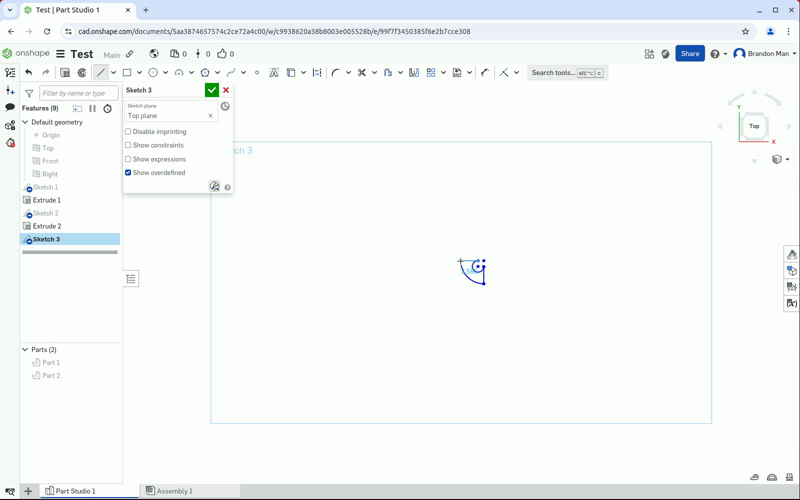
key_up(shift)
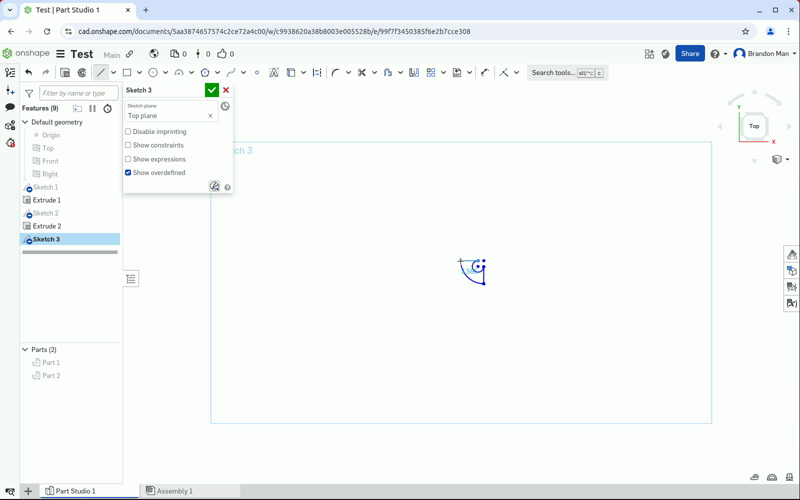
click(460, 260)
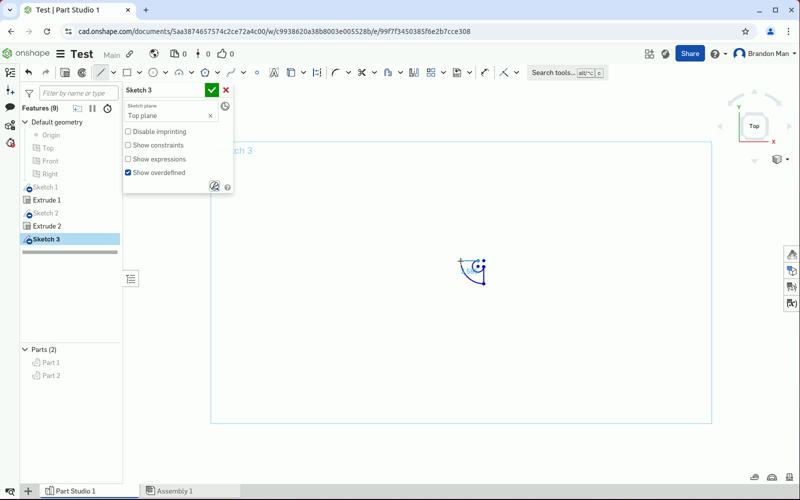
key(esc)
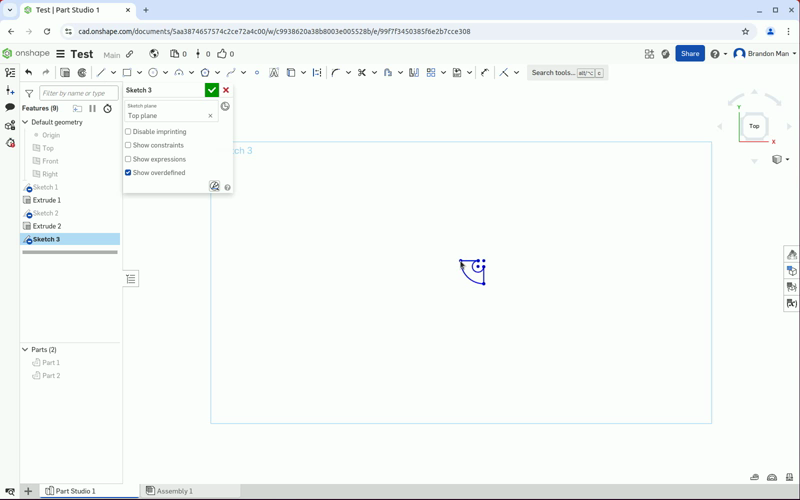
mouse_move(481, 276)
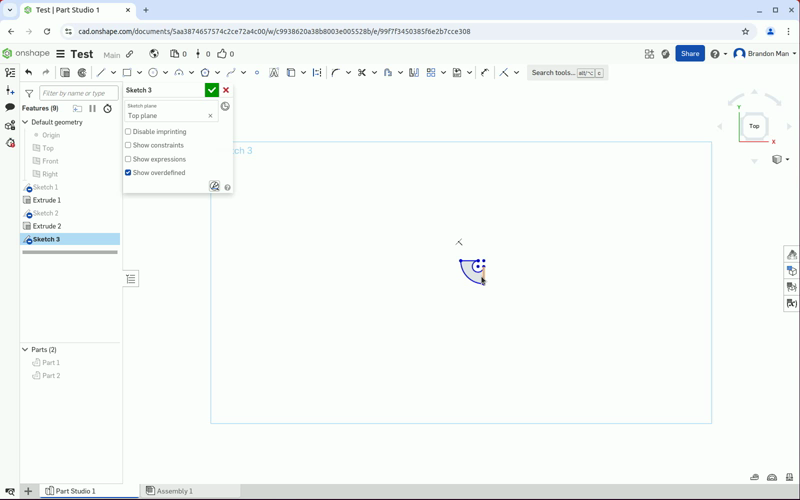
scroll(6)
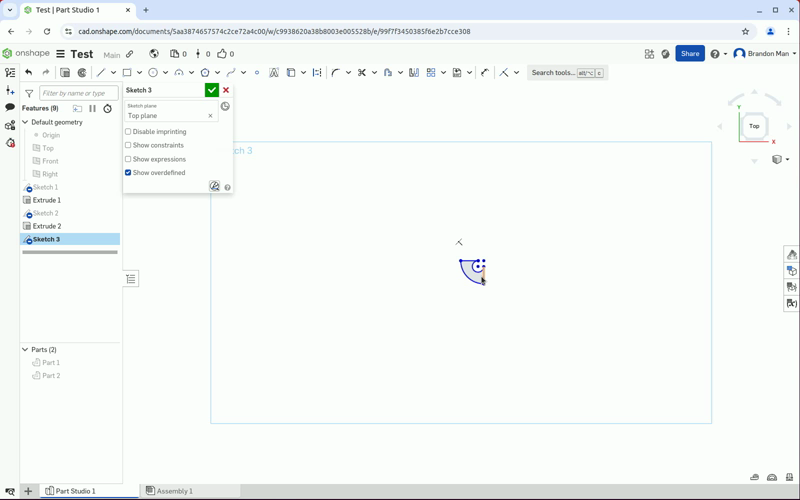
scroll(6)
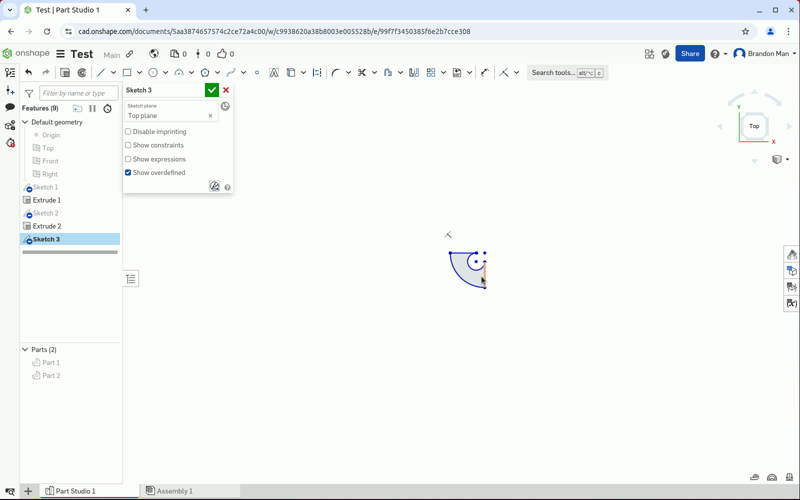
scroll(6)
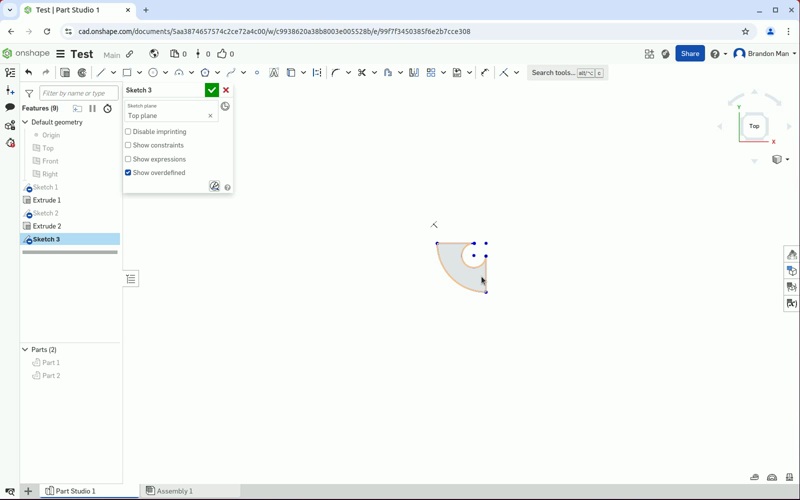
scroll(6)
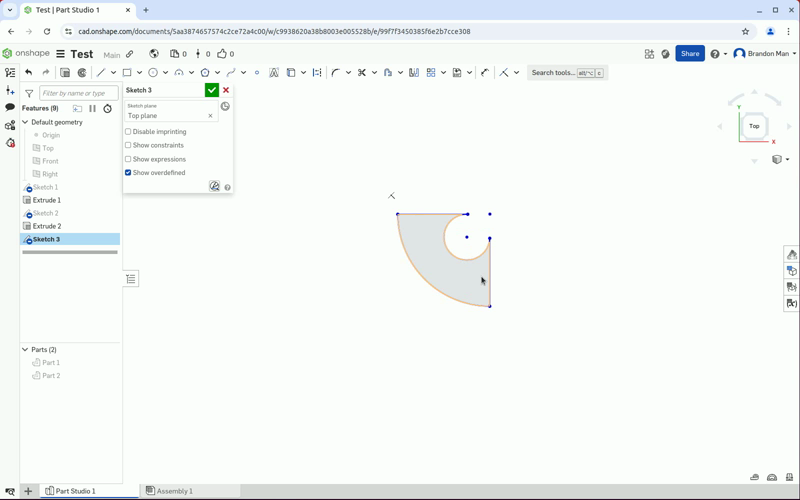
scroll(6)
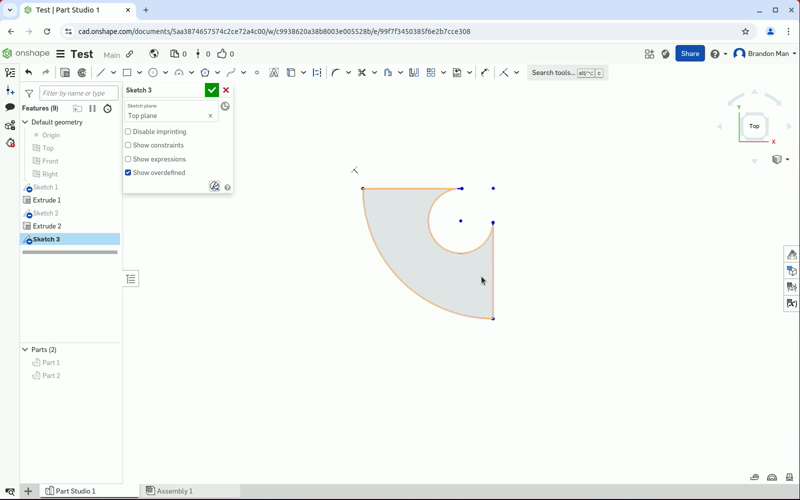
scroll(6)
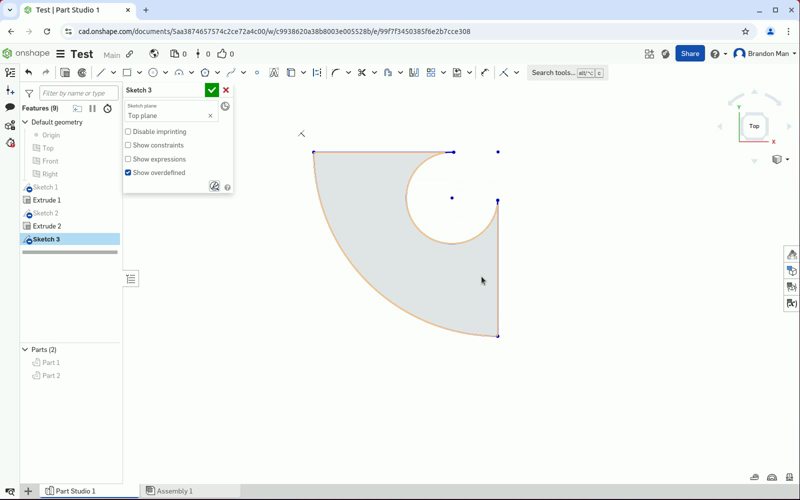
scroll(6)
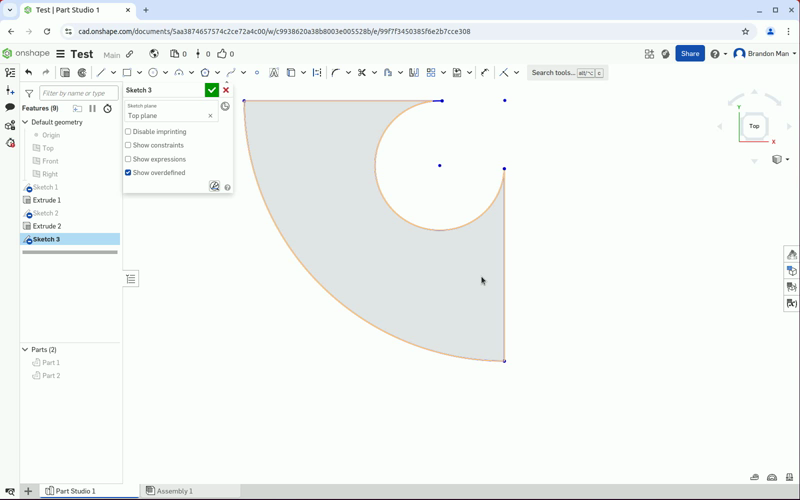
click(481, 276)
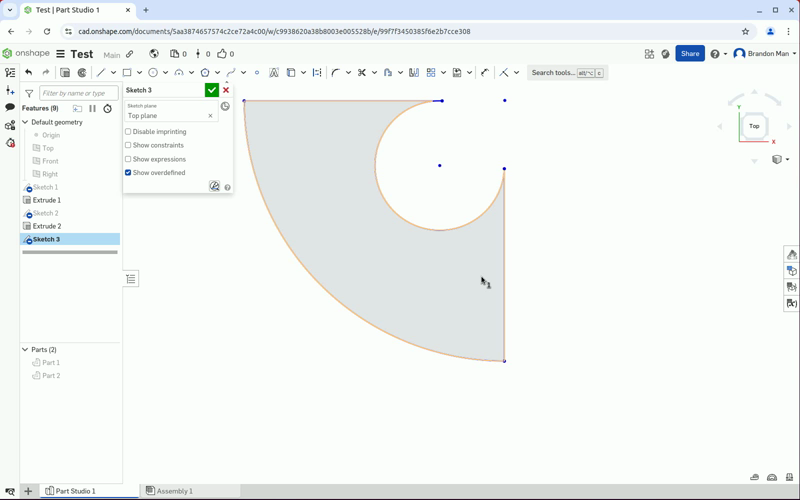
scroll(-6)
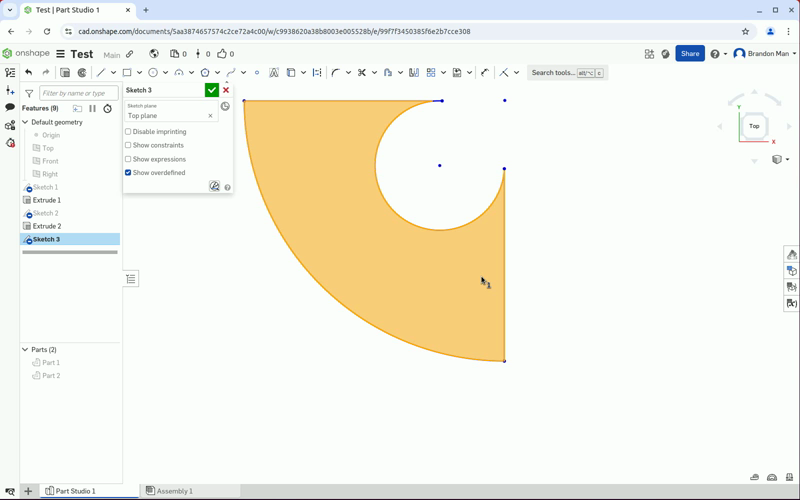
scroll(-6)
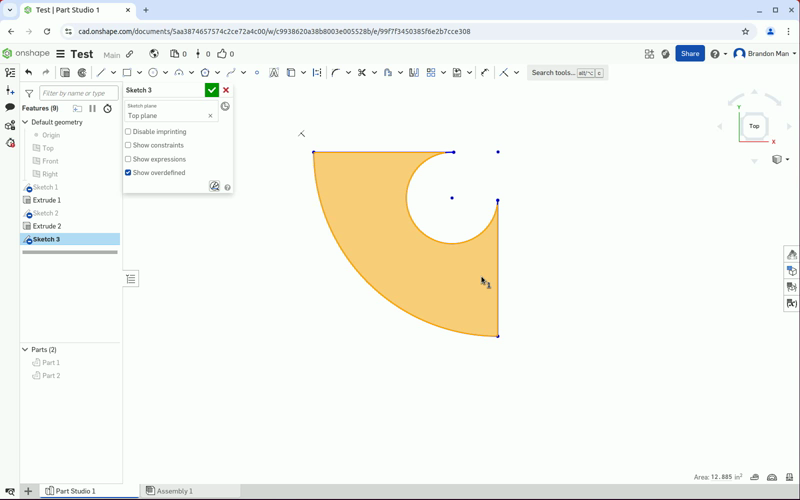
scroll(-6)
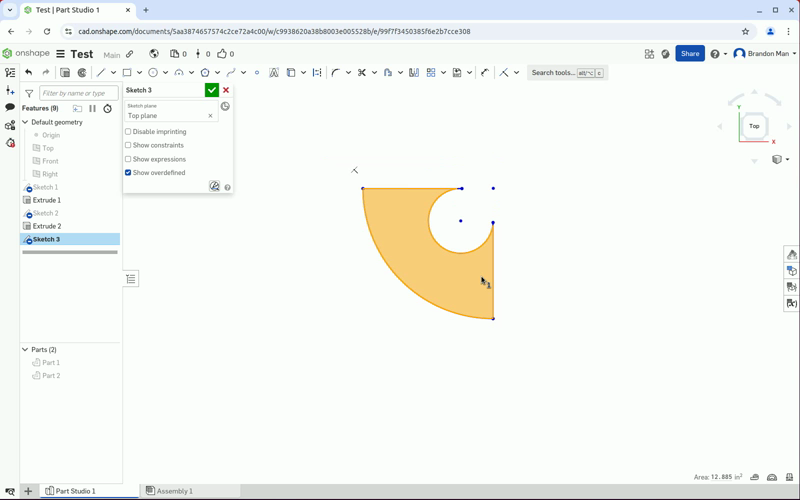
scroll(-6)
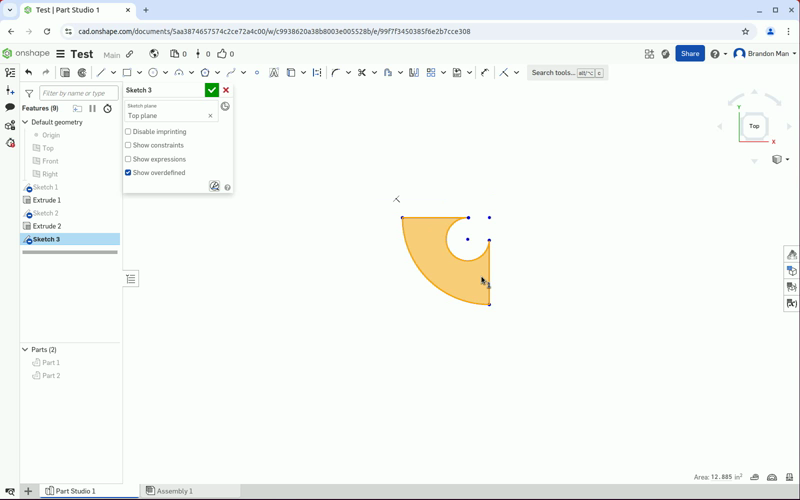
scroll(-6)
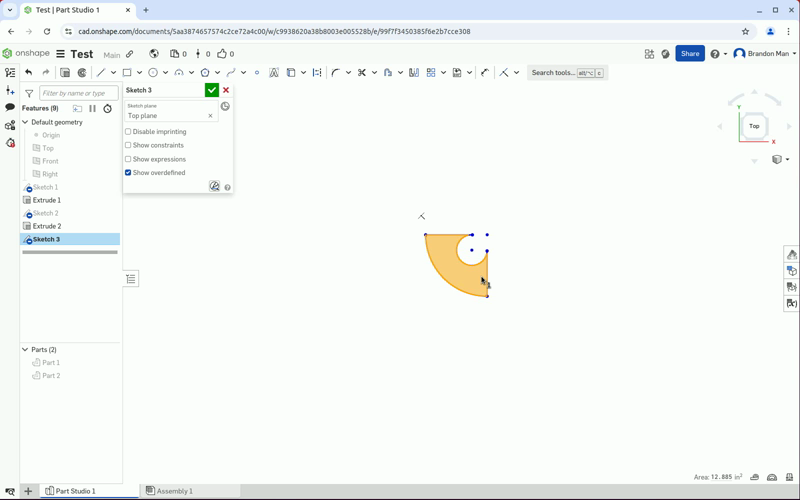
scroll(-6)
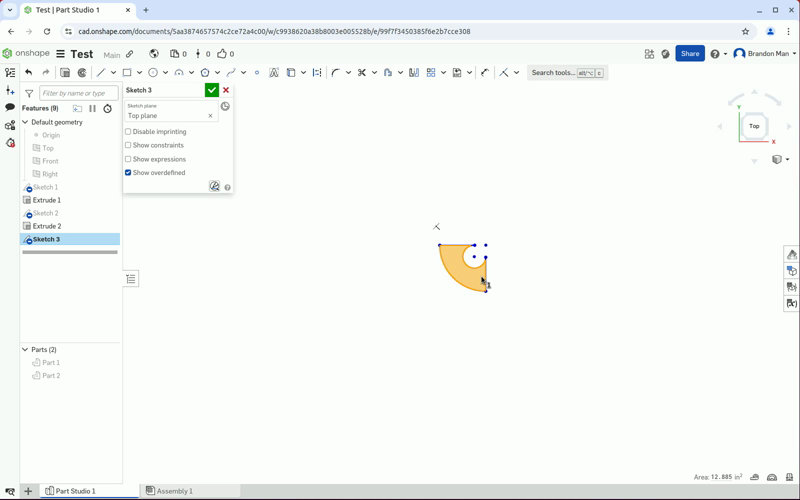
scroll(-6)
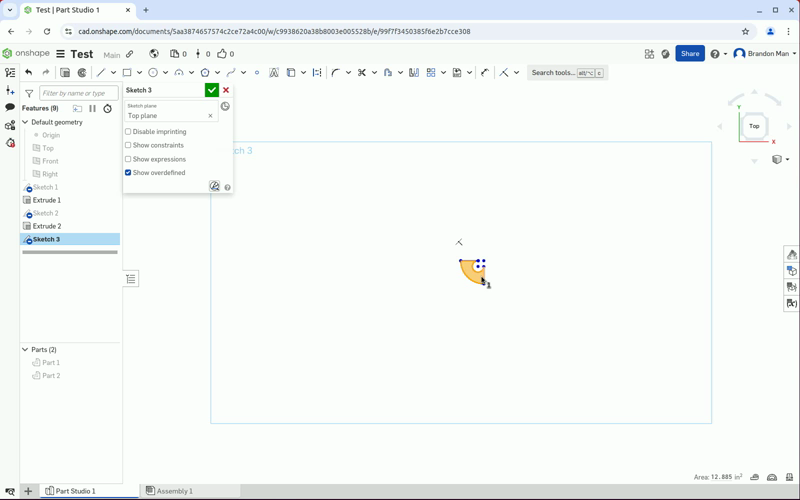
mouse_move(73, 352)
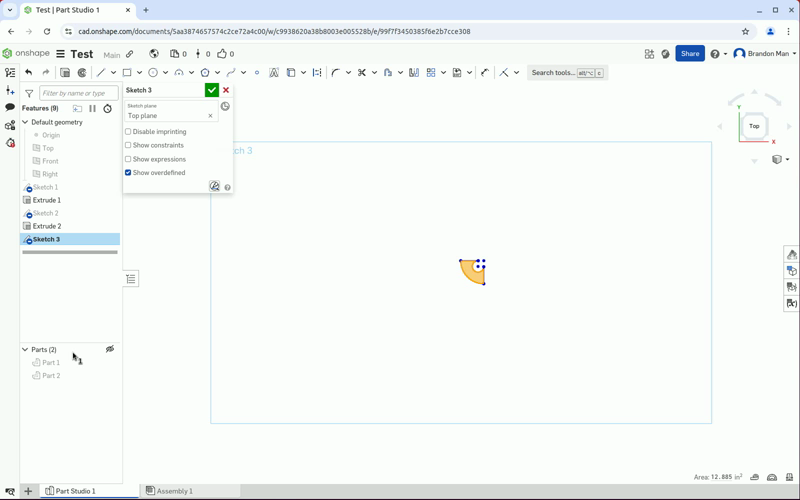
key(shift+y)
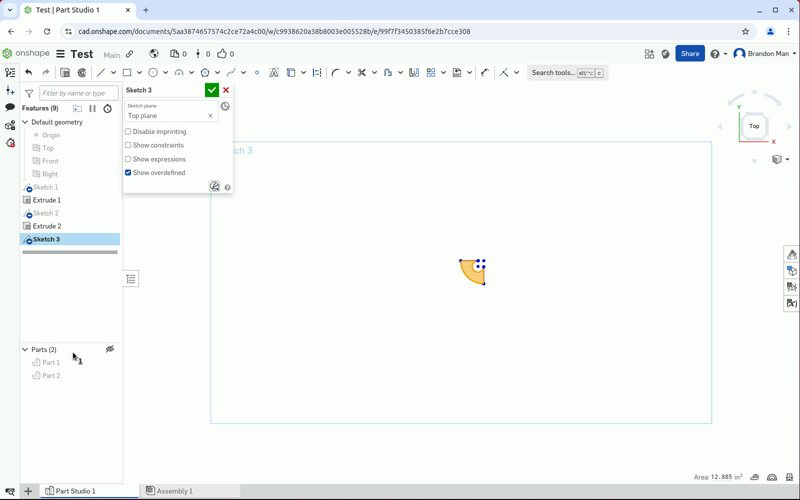
key(shift+e)
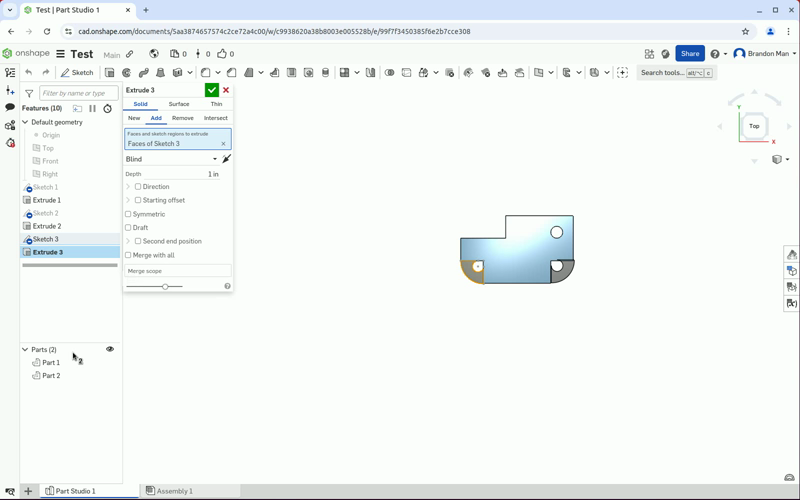
mouse_move(143, 106)
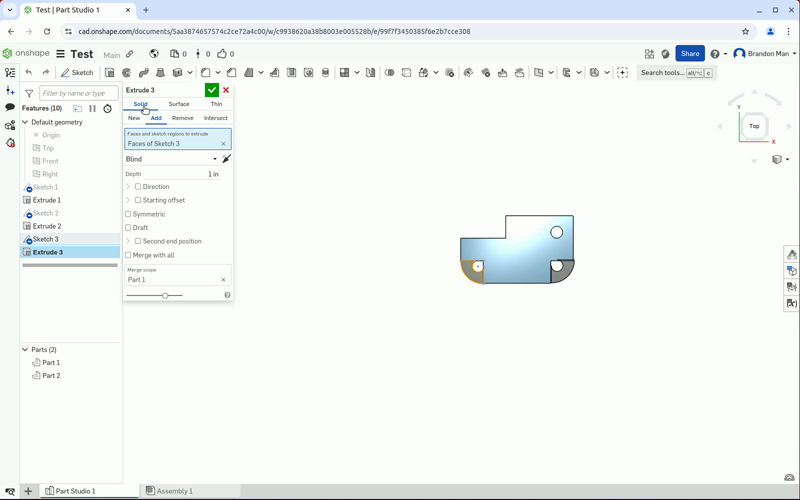
click(143, 106)
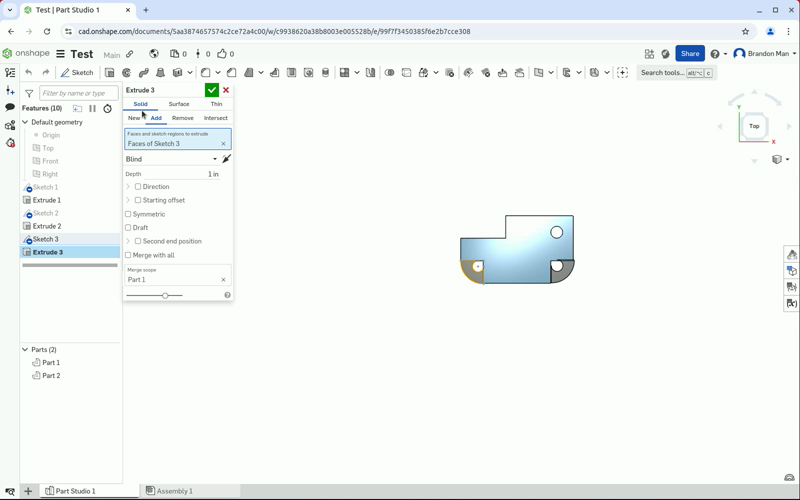
mouse_move(137, 120)
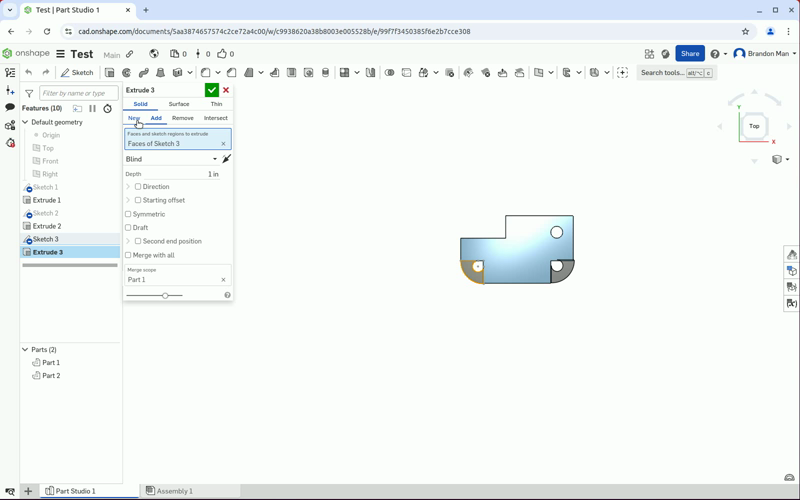
click(137, 120)
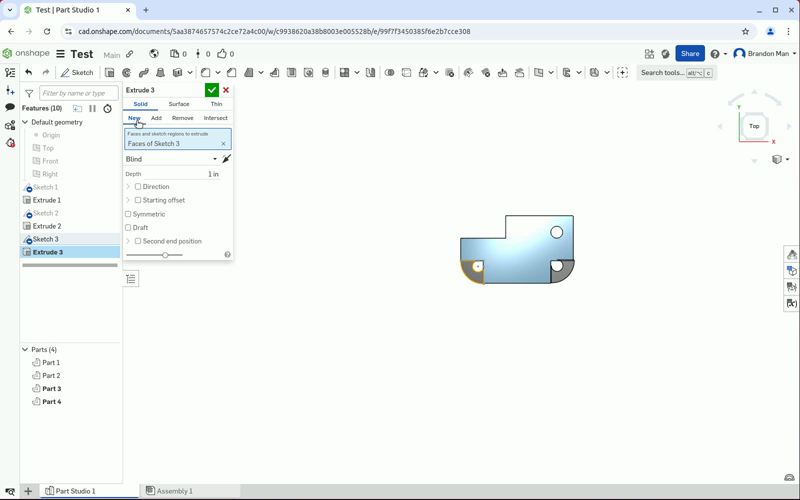
key(tab, 4)
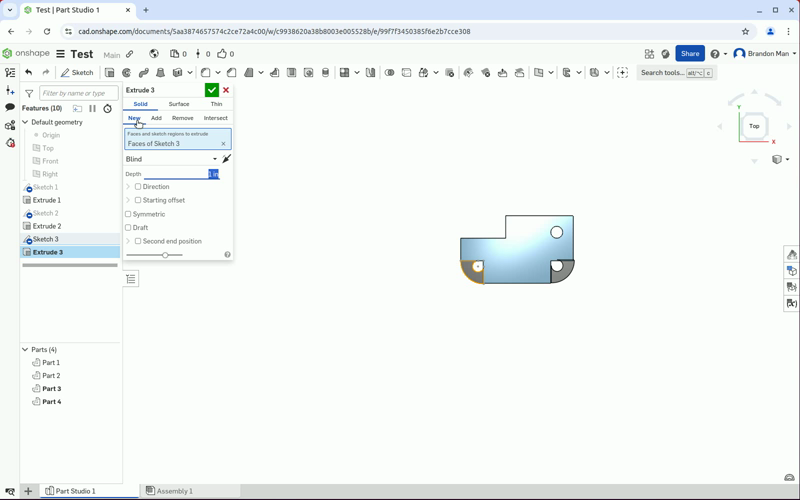
text(2.407)
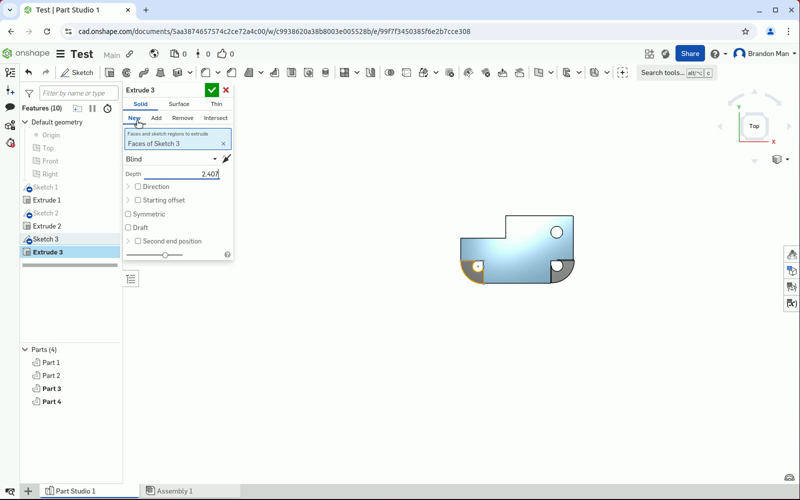
key(enter)
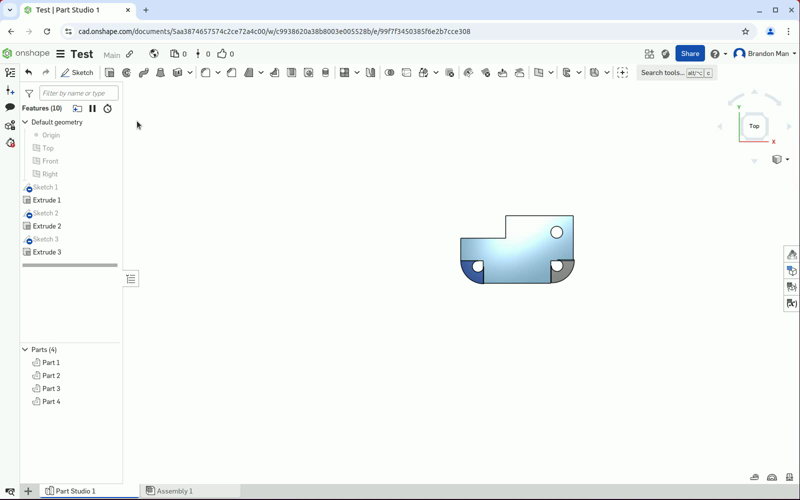
key(shift+h)
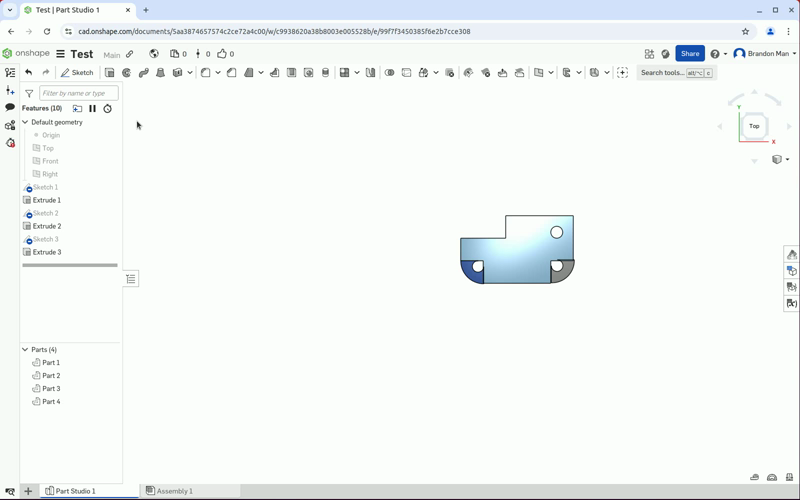
key(shift+h)
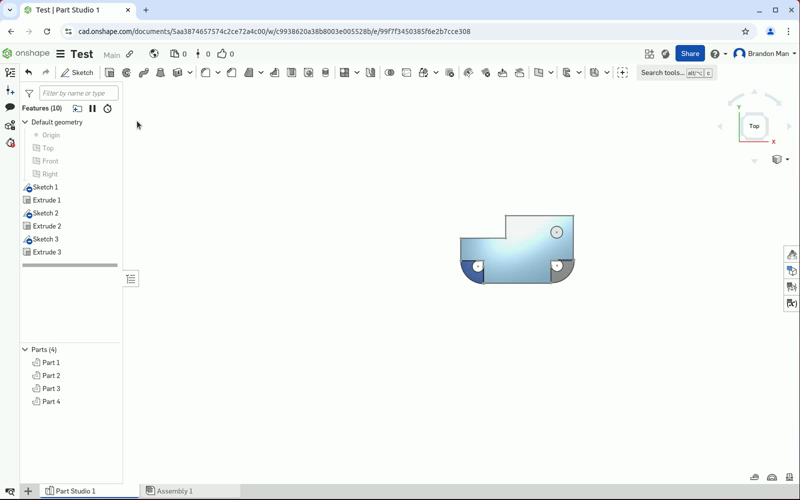
key(shift+7)
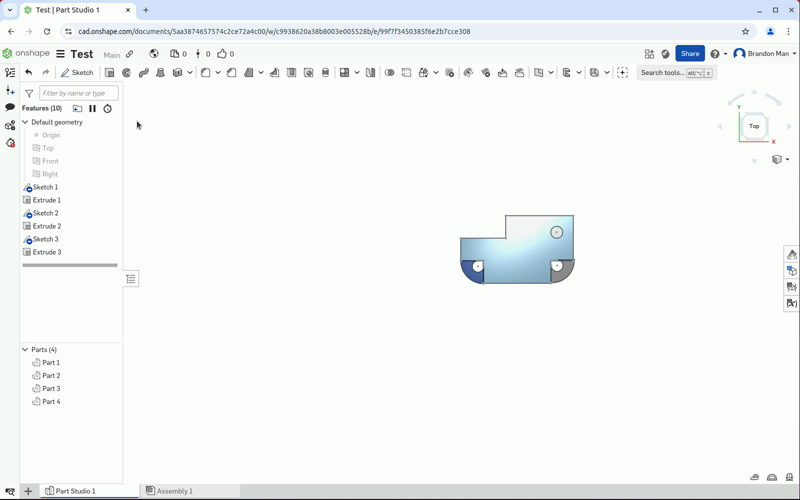
key(up, 3)
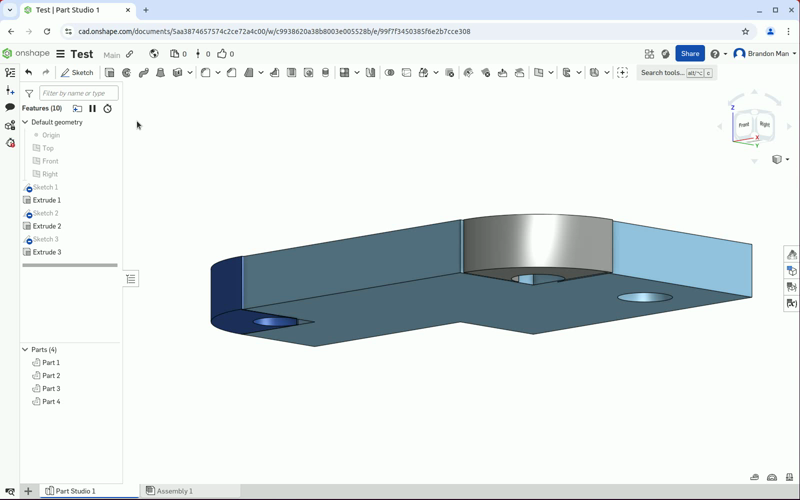
key(left, 3)
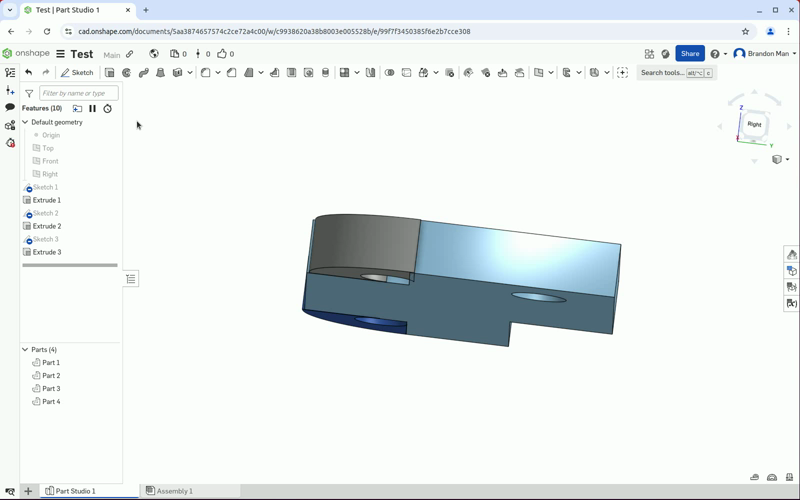
key(right, 3)
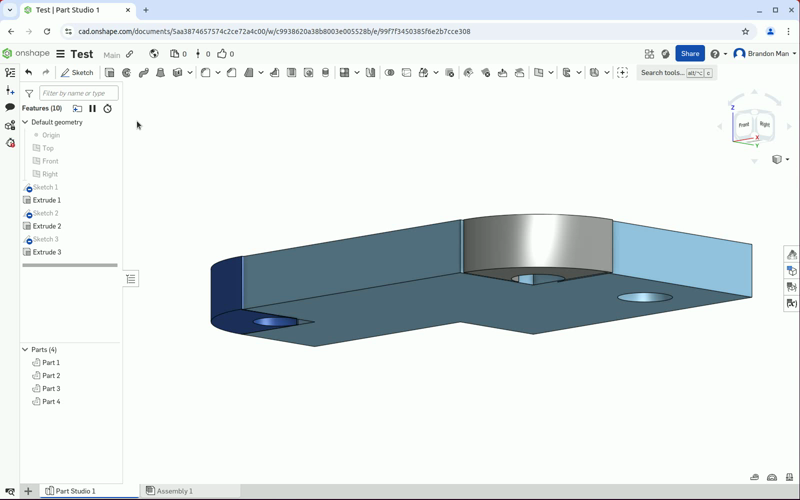
key(down, 3)
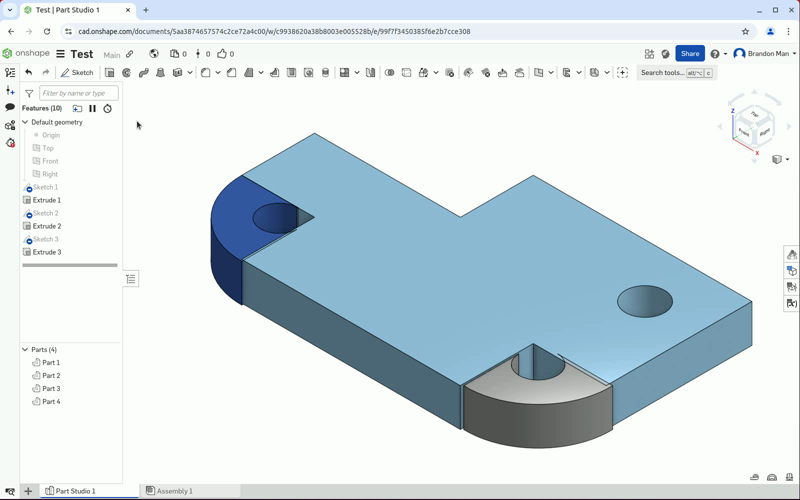
mouse_move(73, 189)
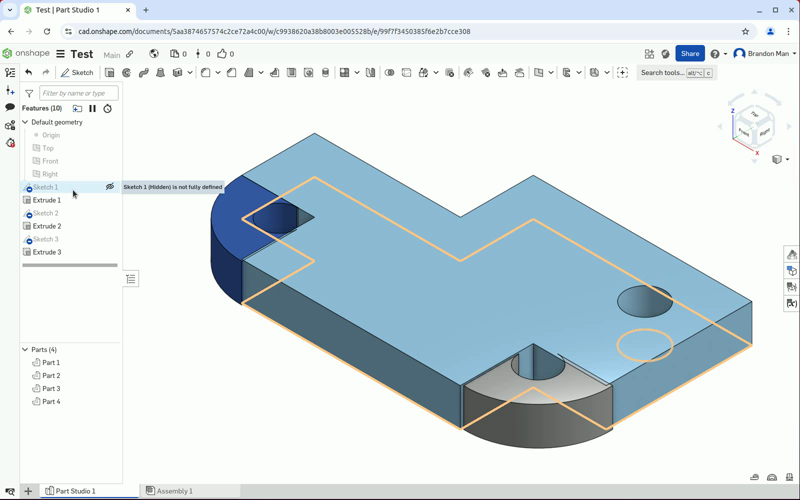
click(73, 189)